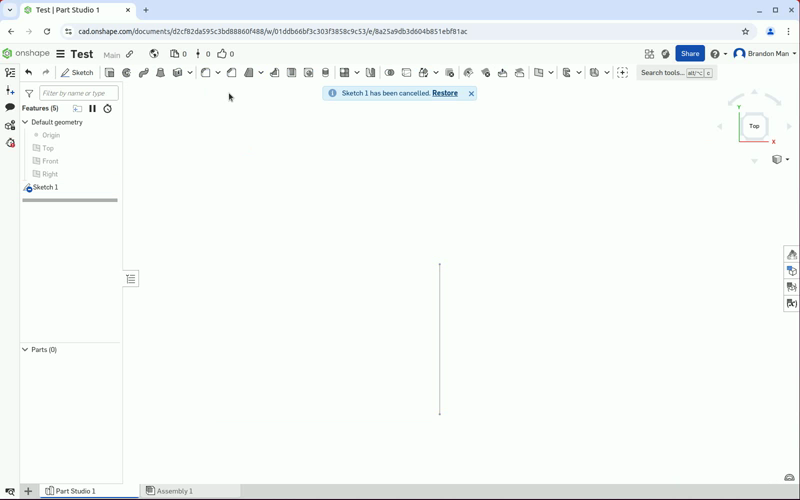
key(shift+h)
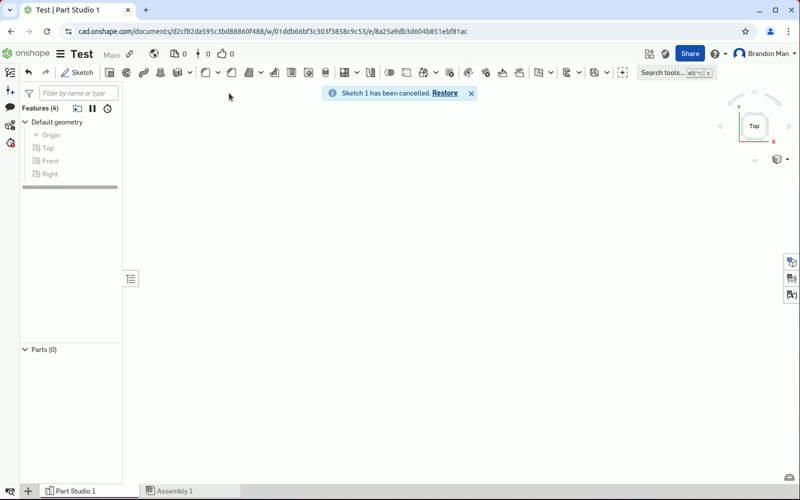
mouse_move(73, 352)
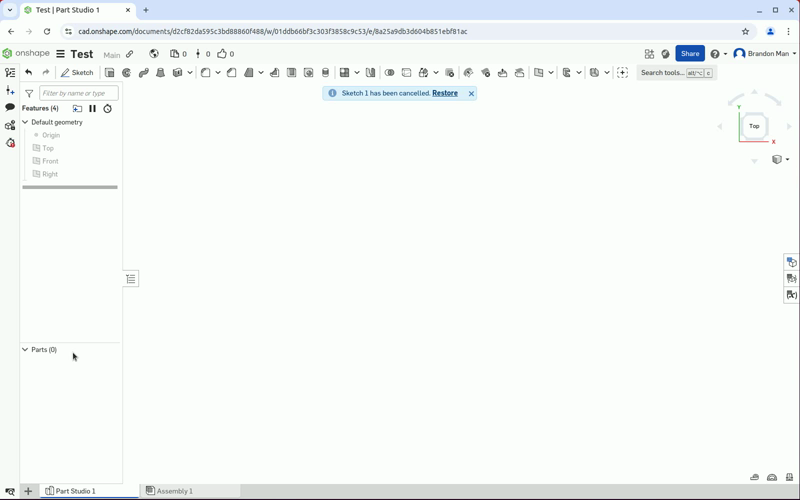
key(y)
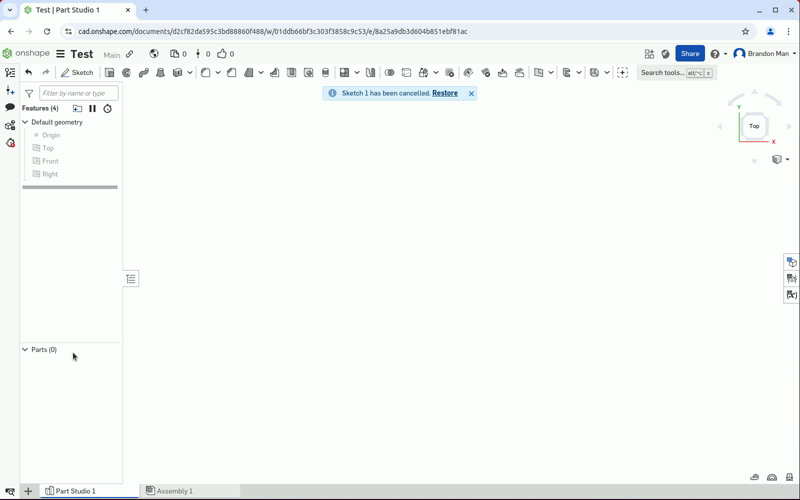
key(shift+p)
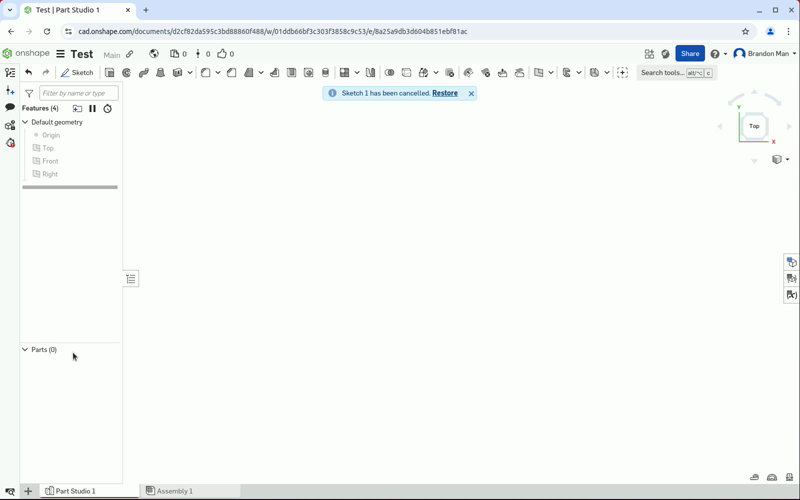
key(space)
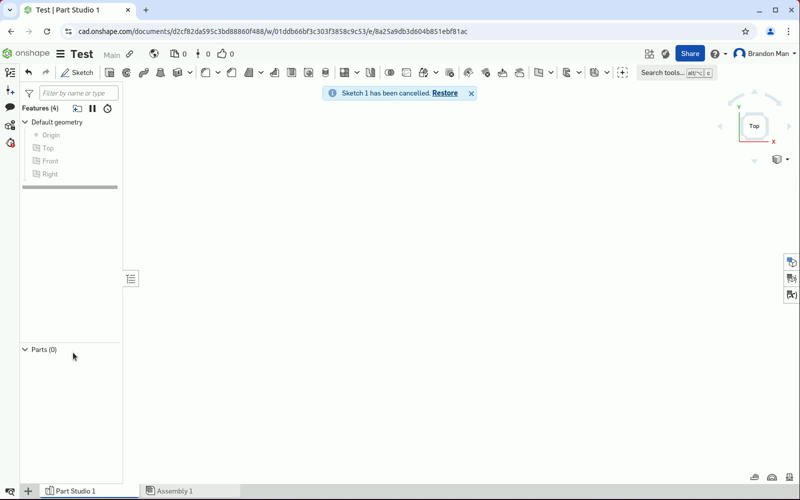
key_down(shift)
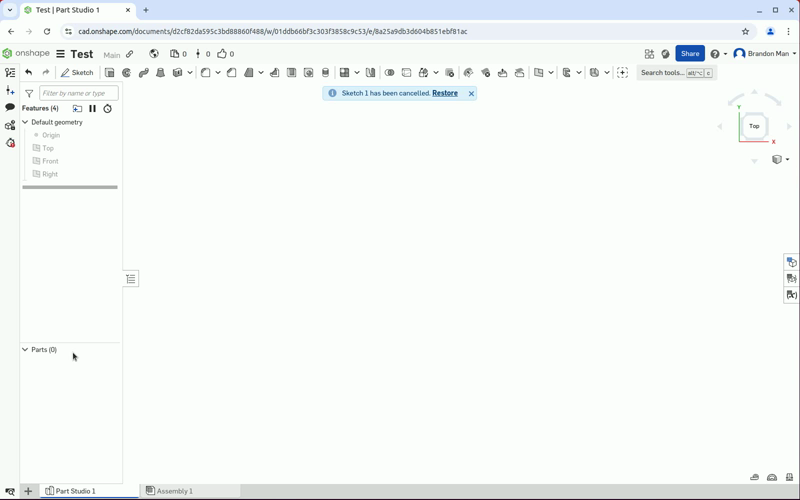
key(up)
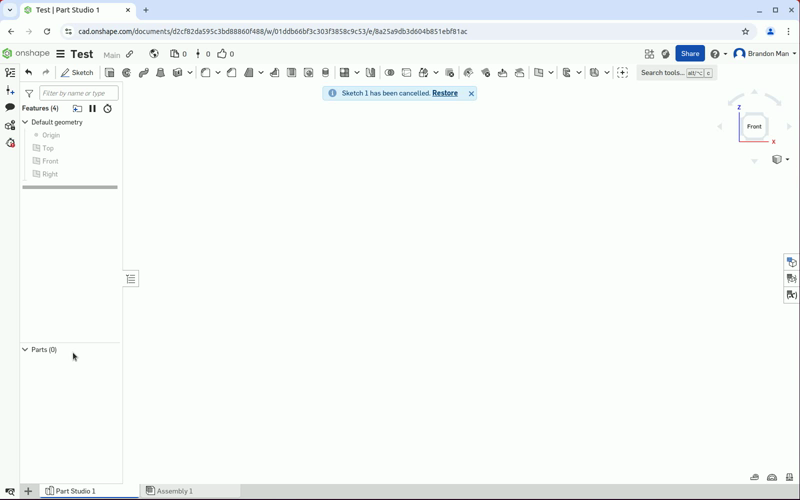
key_up(shift)
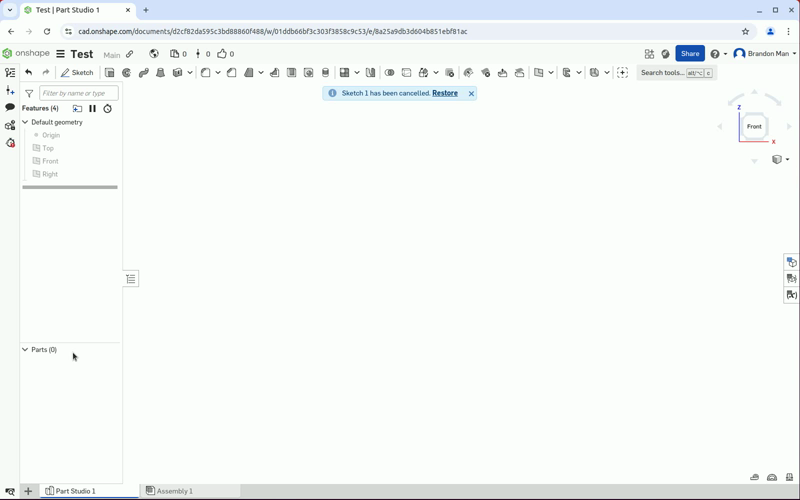
mouse_move(73, 352)
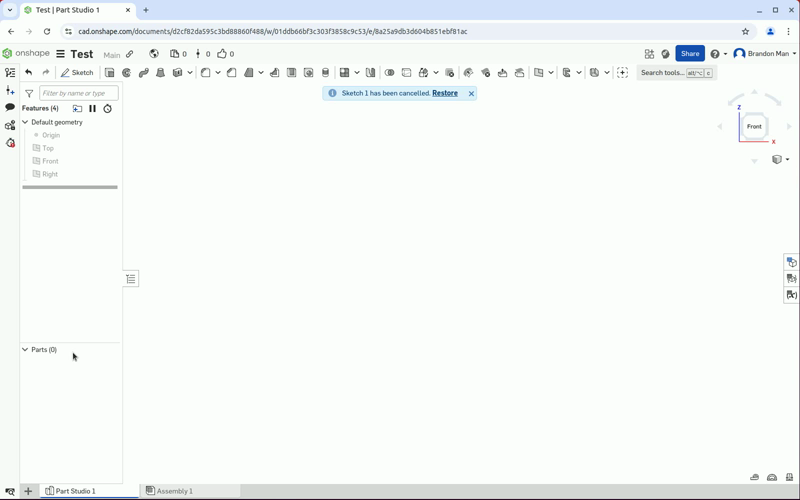
key(shift+y)
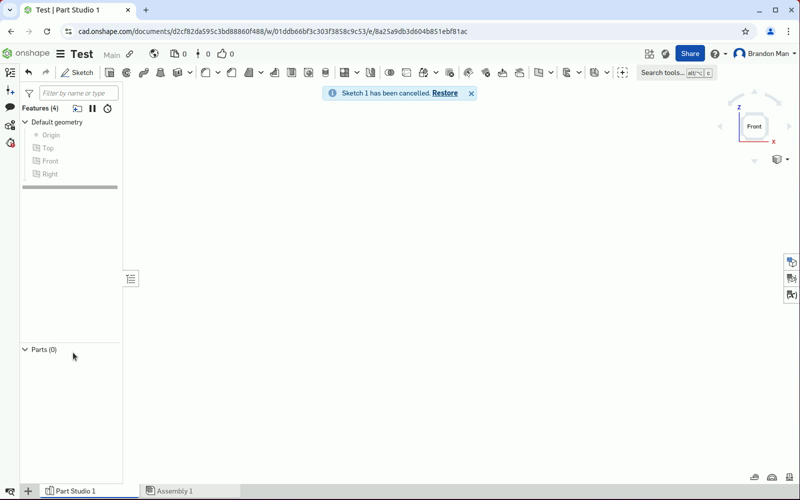
key(shift+s)
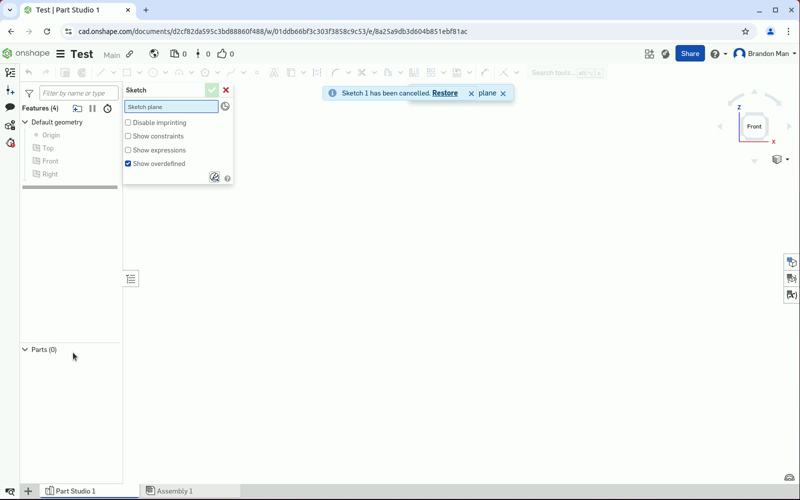
mouse_move(73, 163)
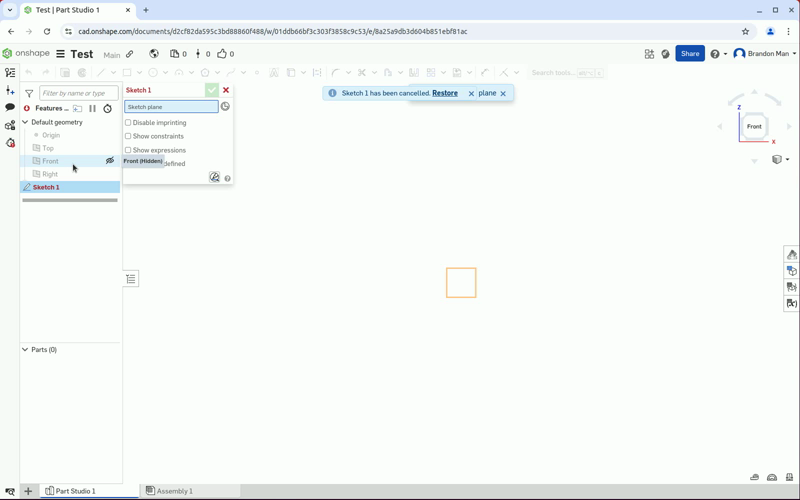
click(73, 163)
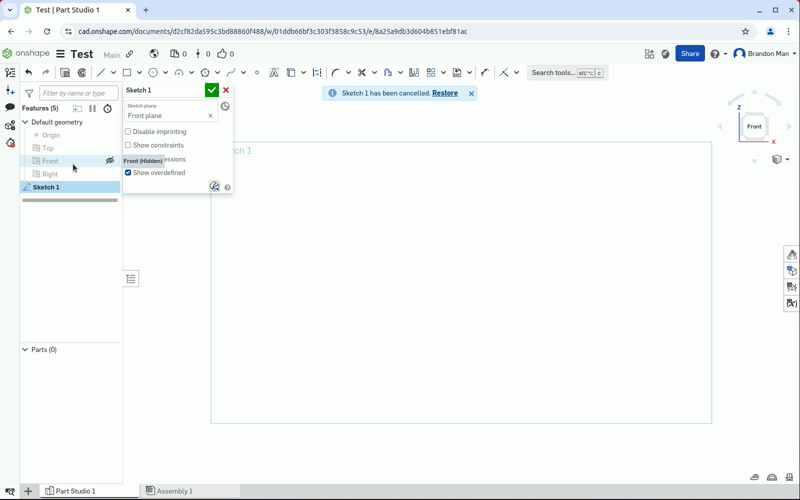
mouse_move(73, 352)
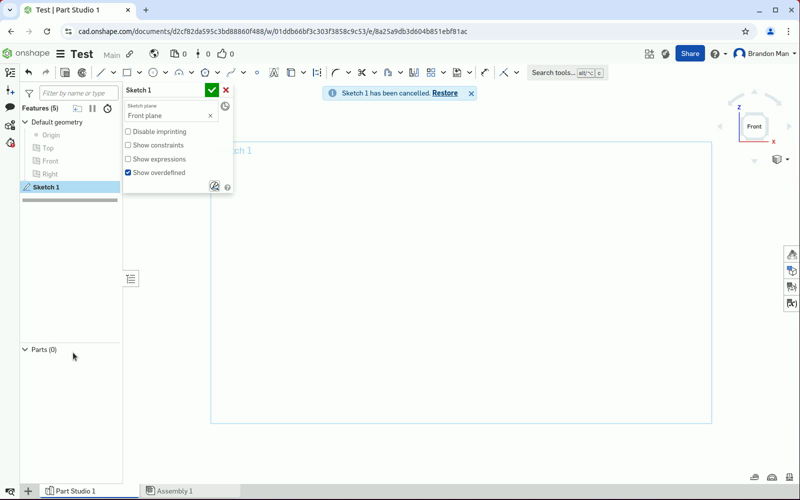
key(y)
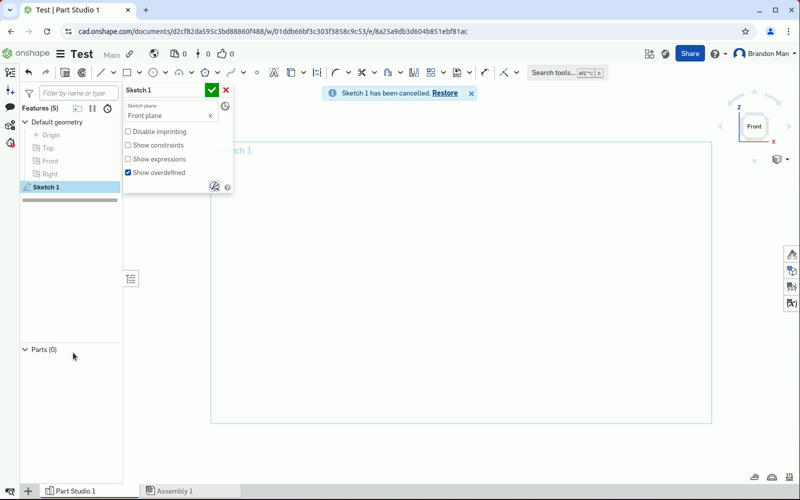
key(l)
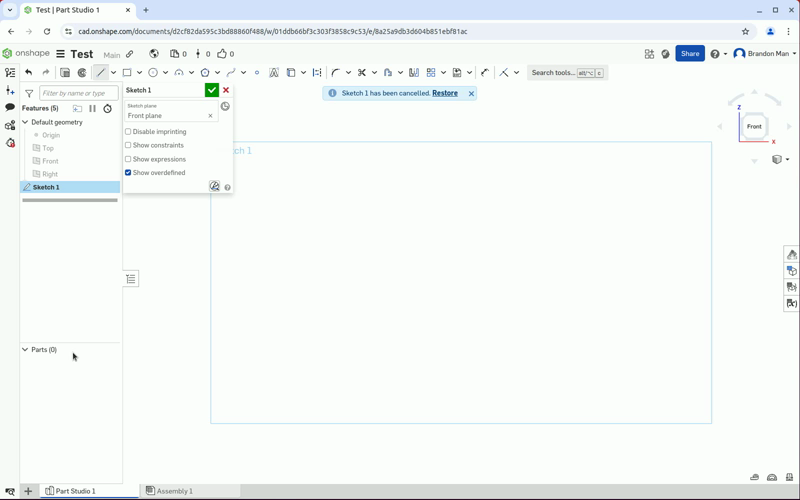
key_down(shift)
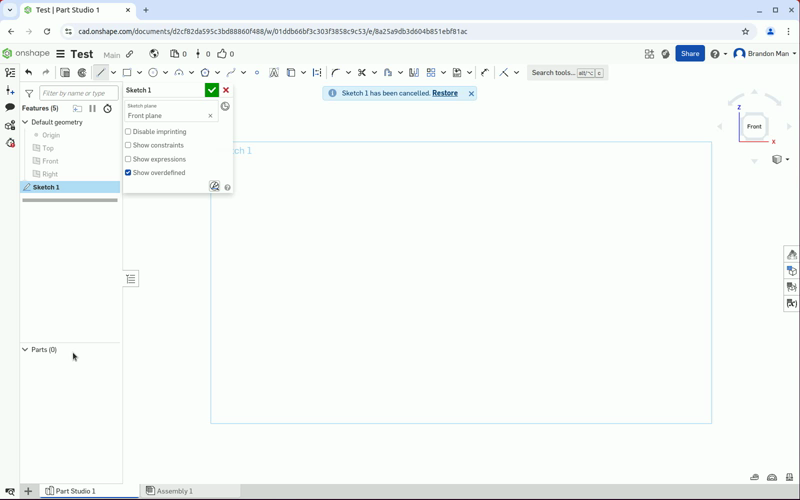
mouse_move(370, 282)
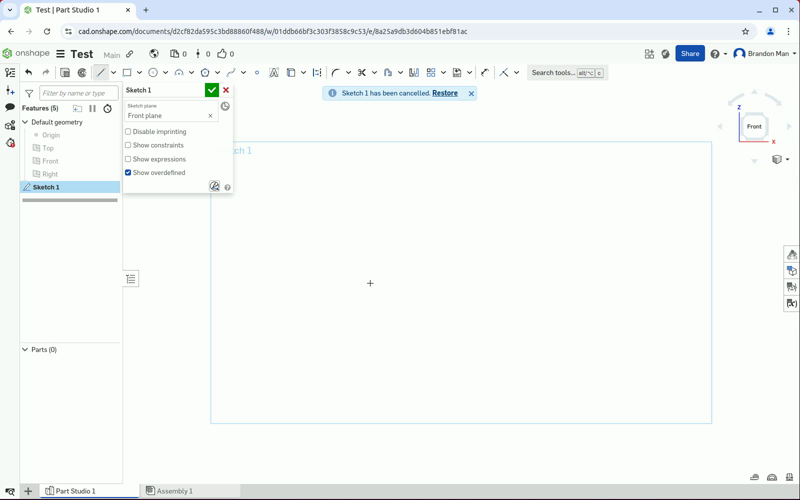
click(370, 282)
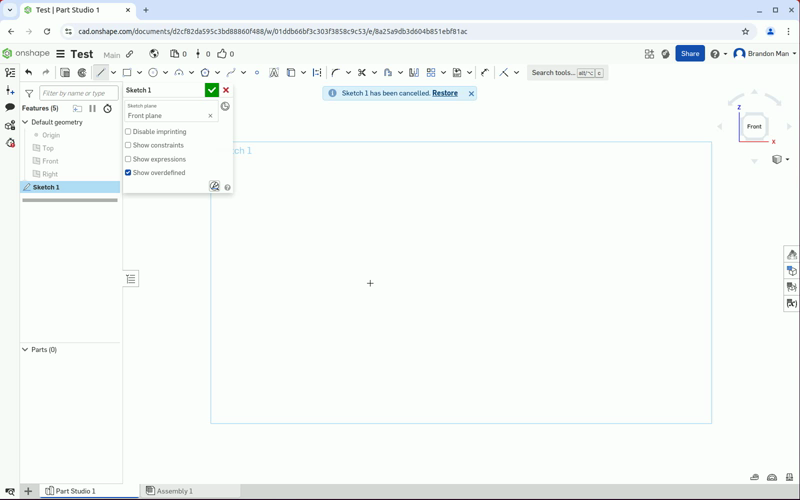
key_up(shift)
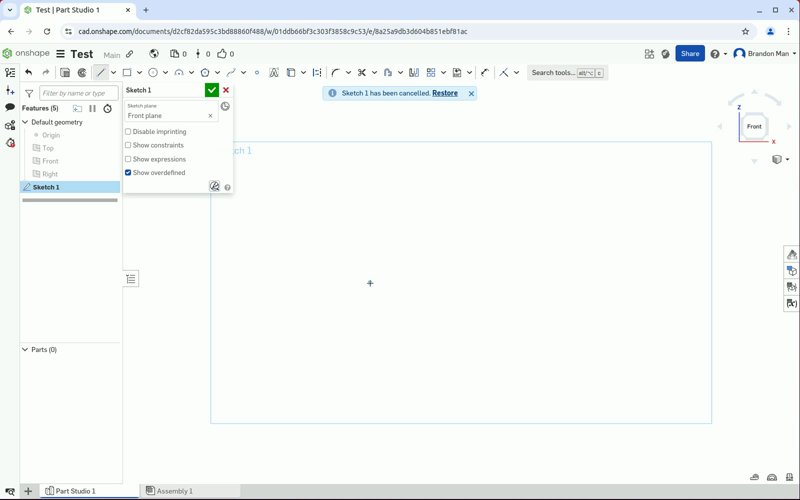
key_down(shift)
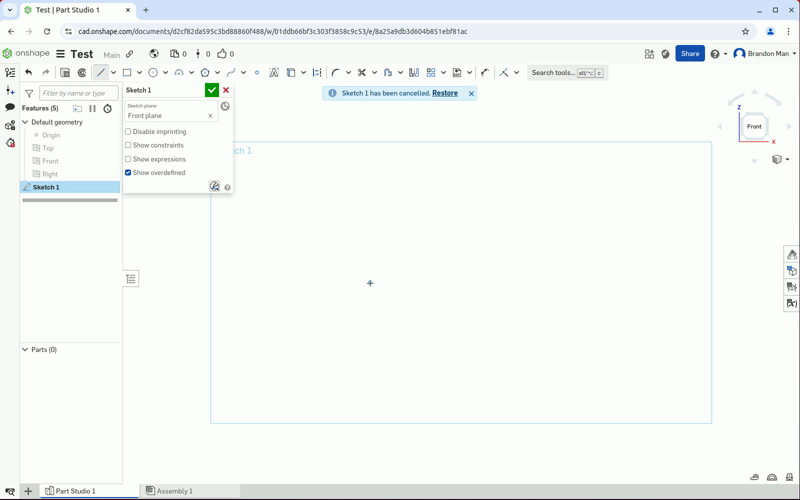
mouse_move(461, 282)
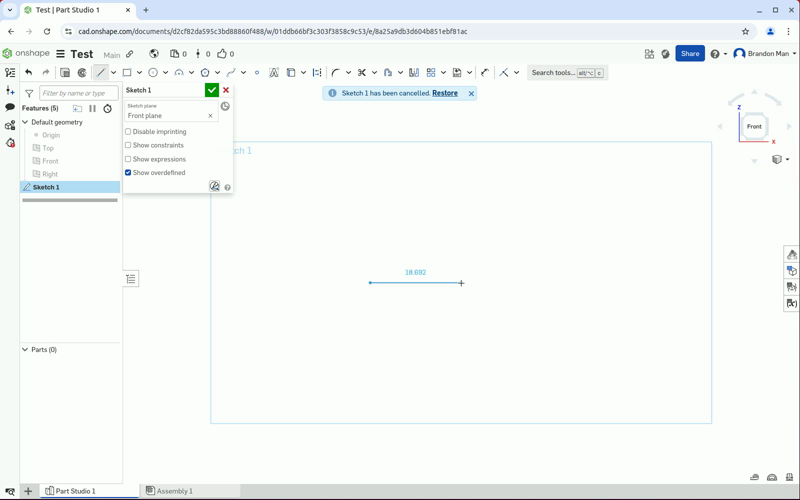
click(461, 282)
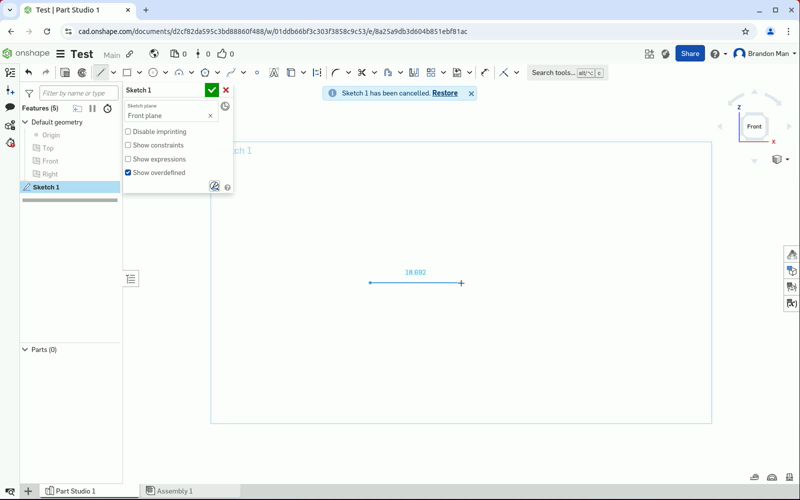
key_up(shift)
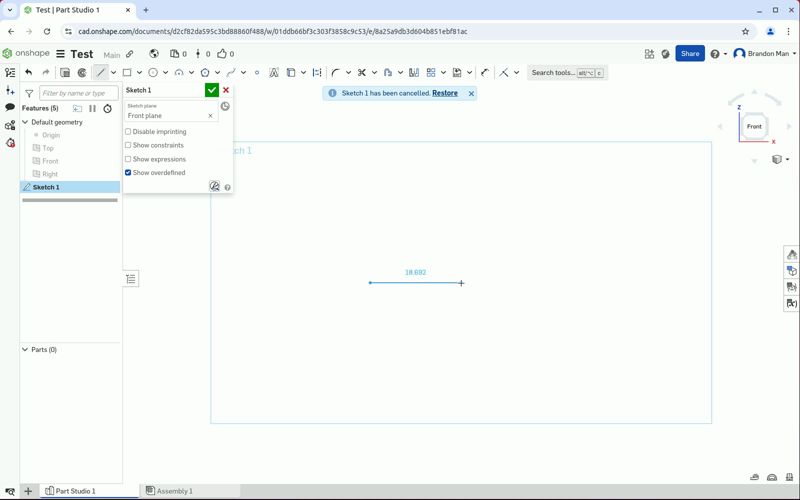
key_down(shift)
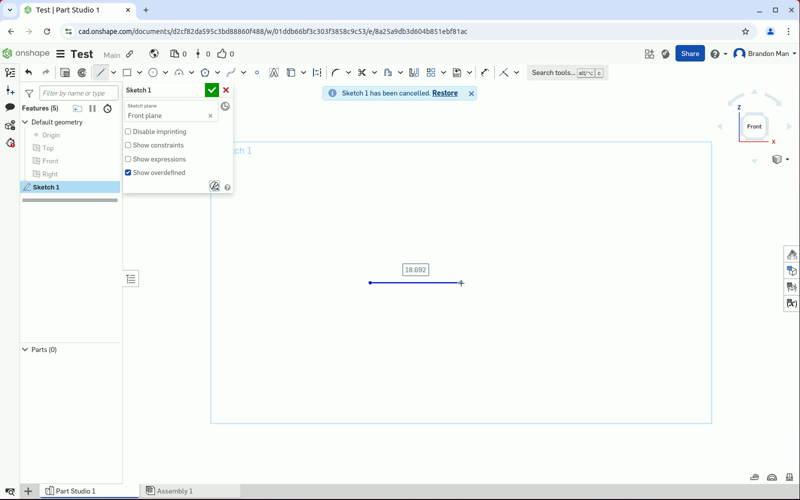
mouse_move(461, 192)
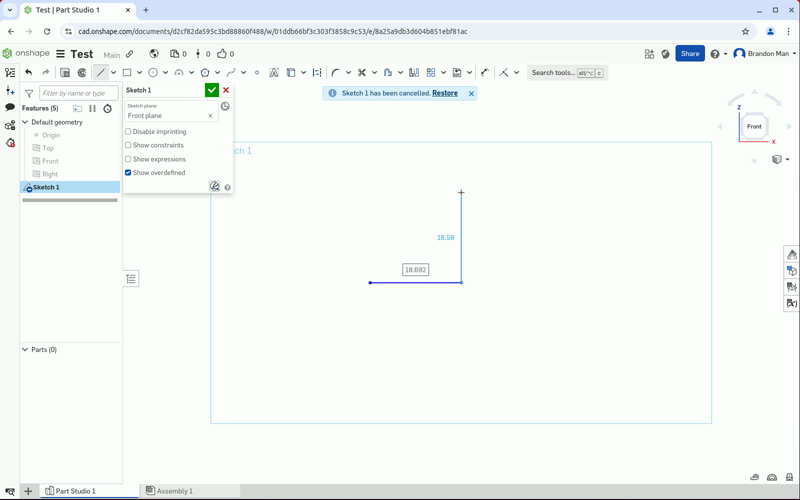
click(461, 192)
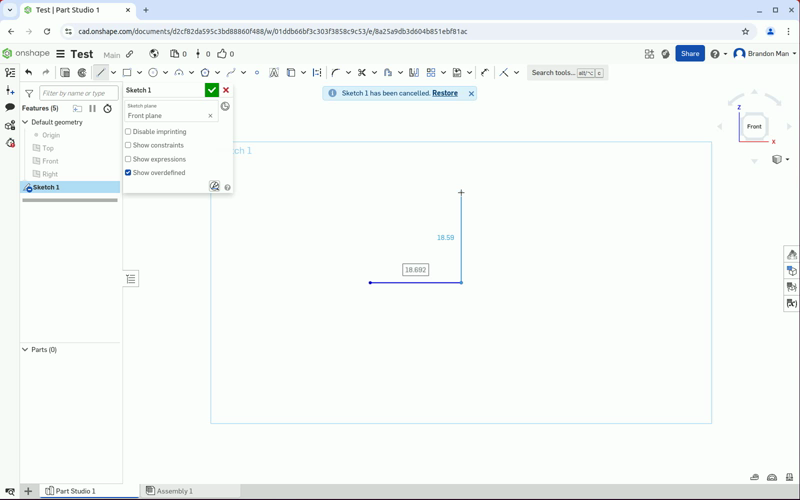
key_up(shift)
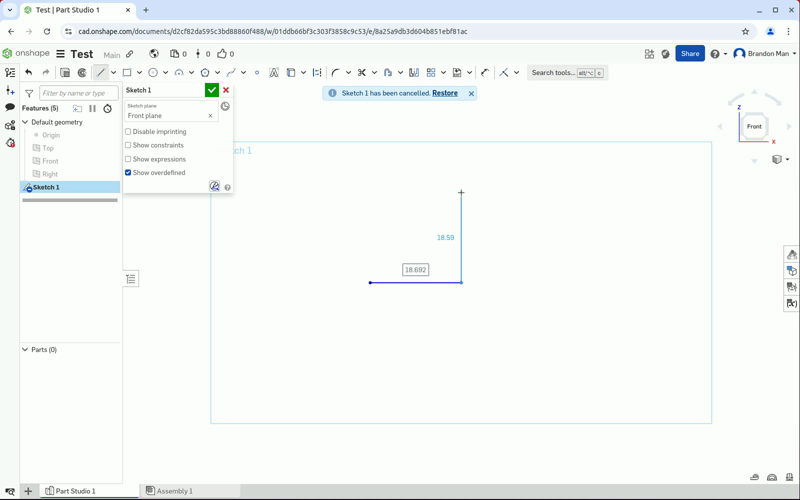
key_down(shift)
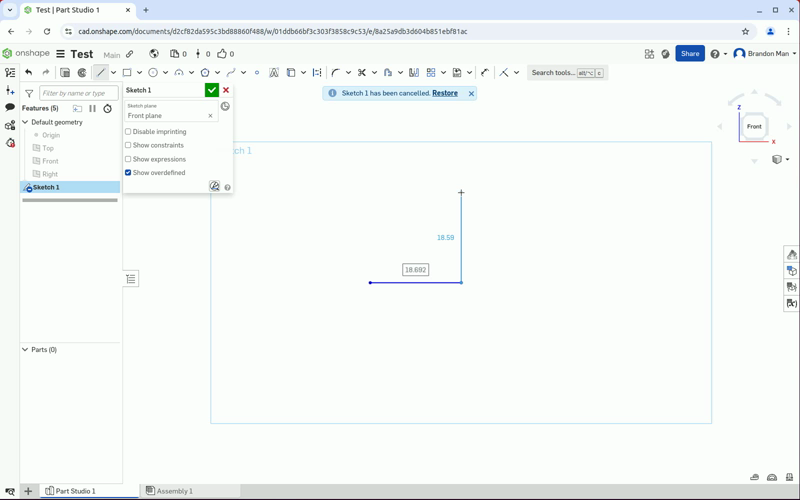
mouse_move(370, 192)
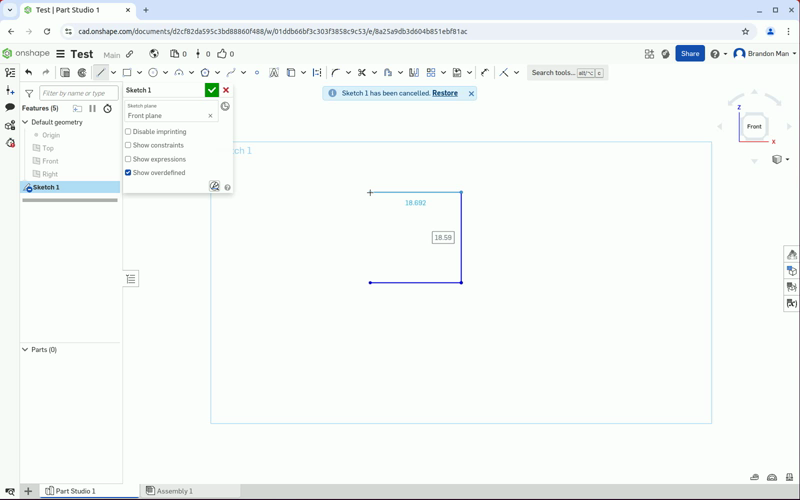
click(370, 192)
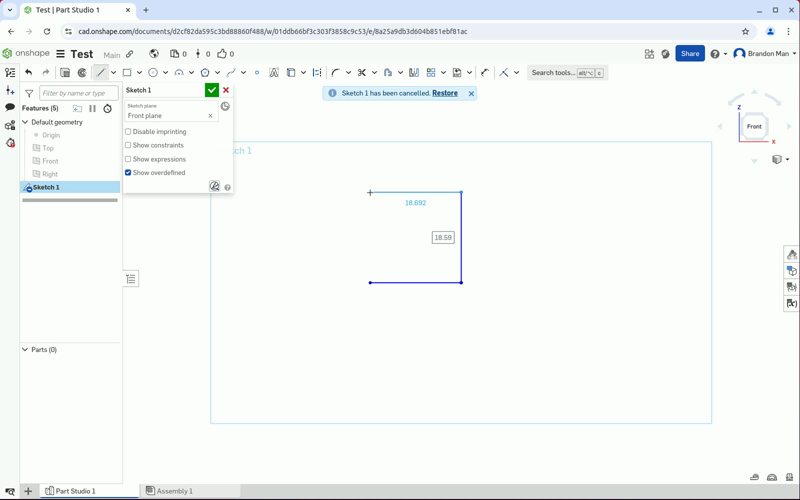
key_up(shift)
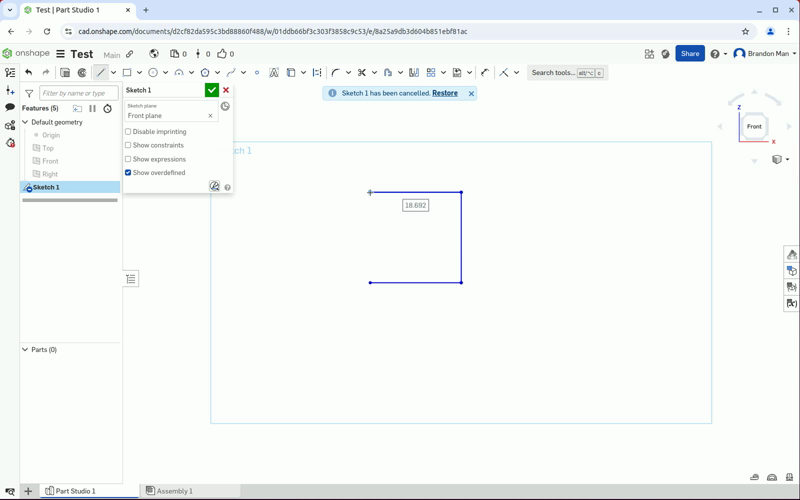
key_down(shift)
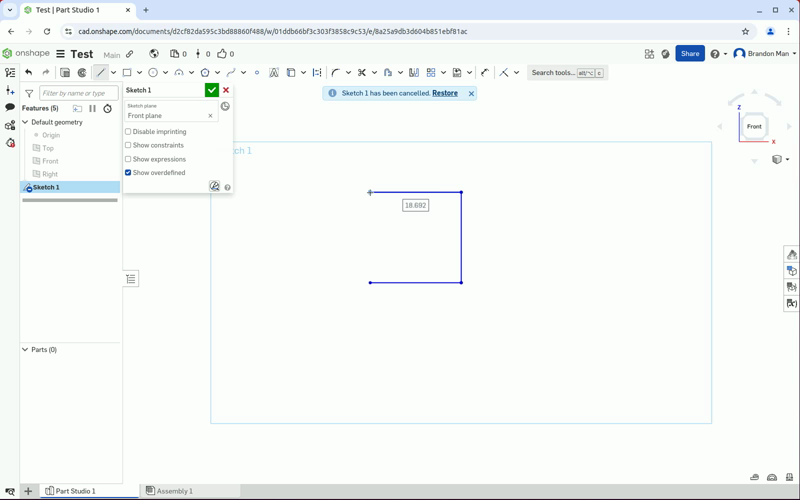
mouse_move(370, 282)
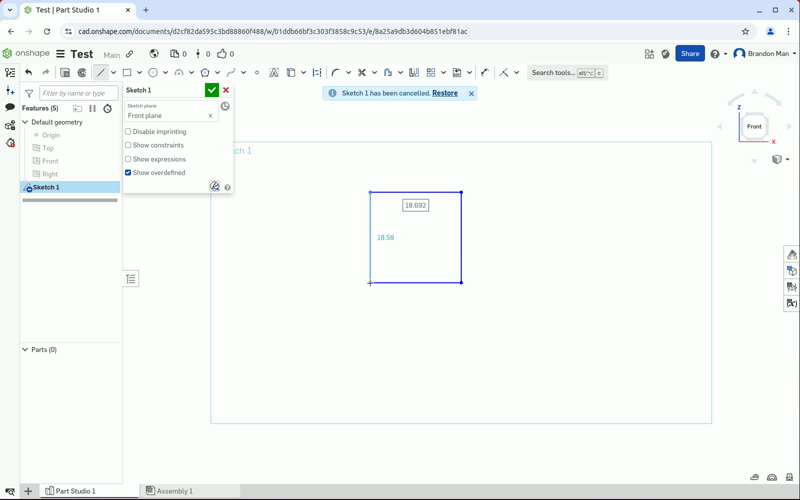
key_up(shift)
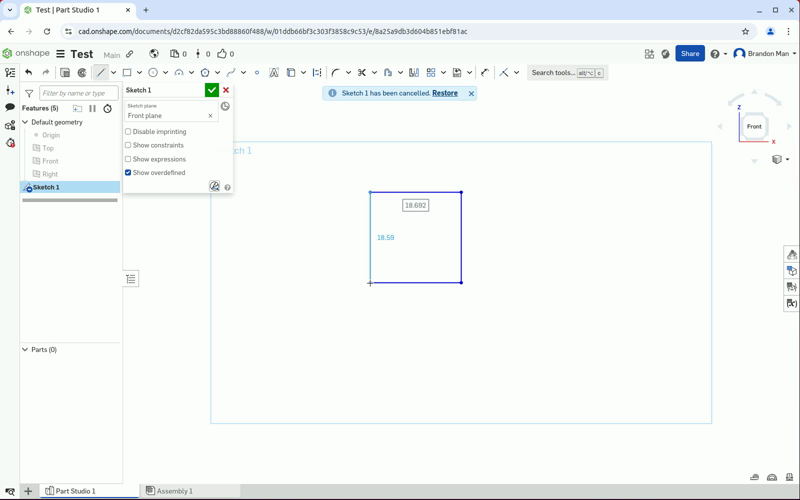
click(370, 282)
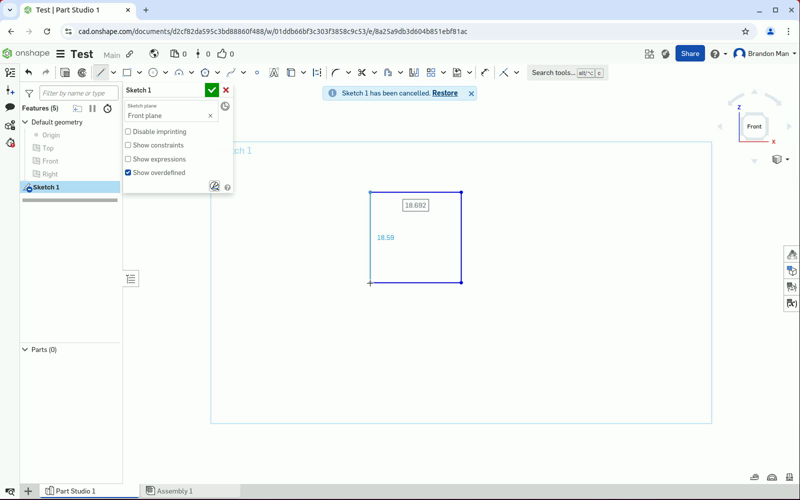
key(esc)
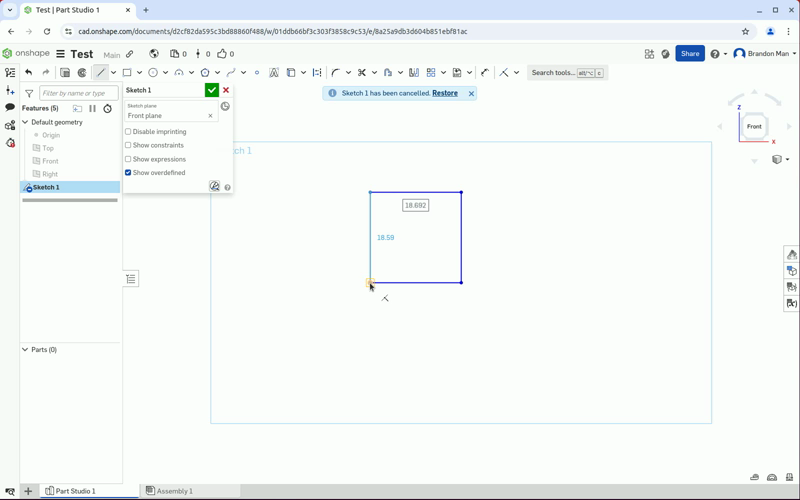
mouse_move(407, 243)
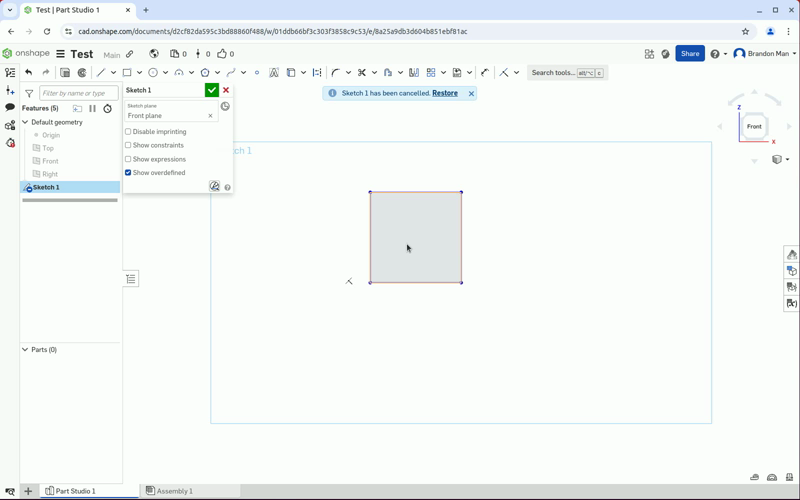
click(407, 243)
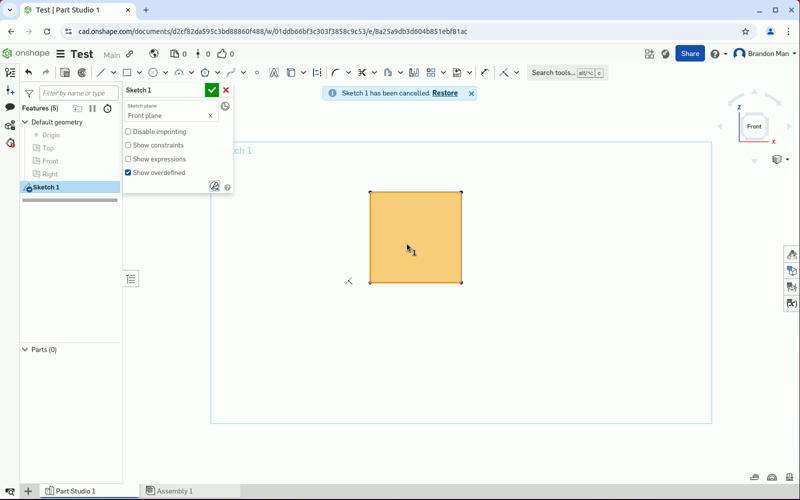
mouse_move(73, 352)
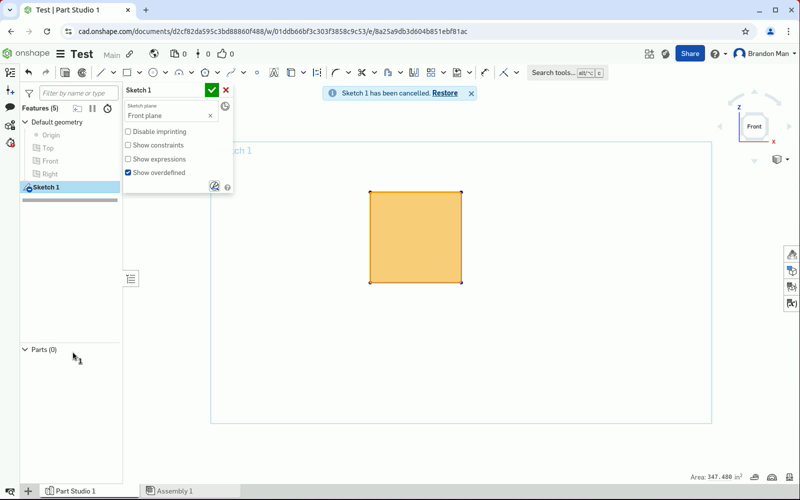
key(shift+y)
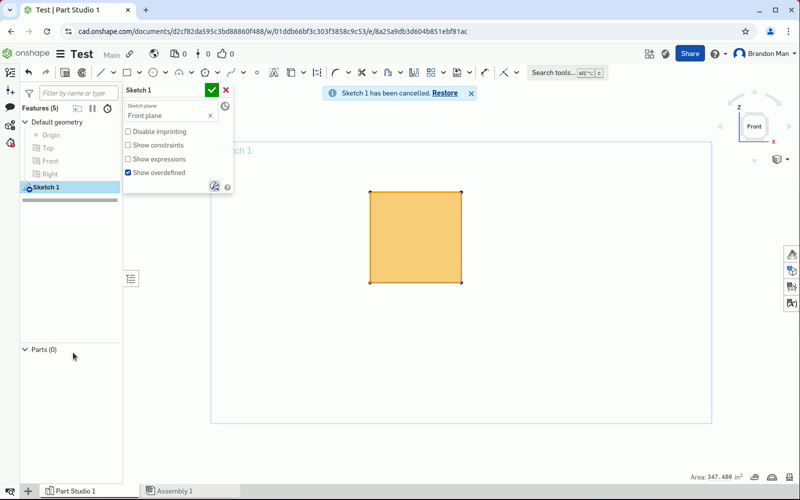
key(shift+e)
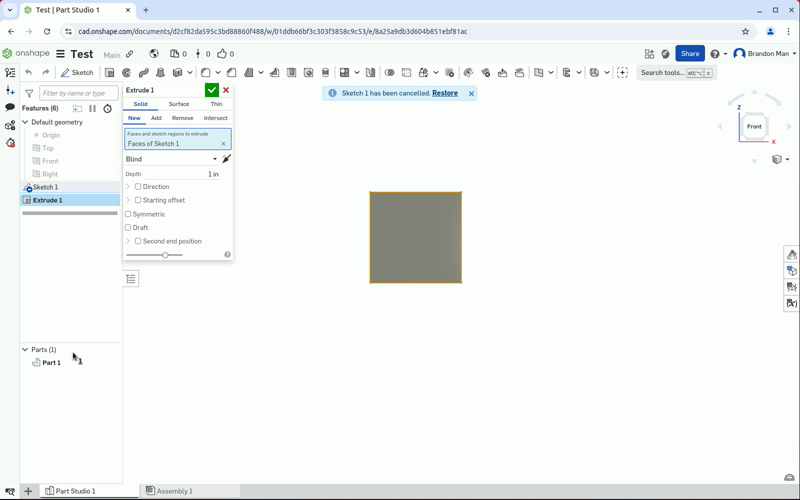
mouse_move(143, 106)
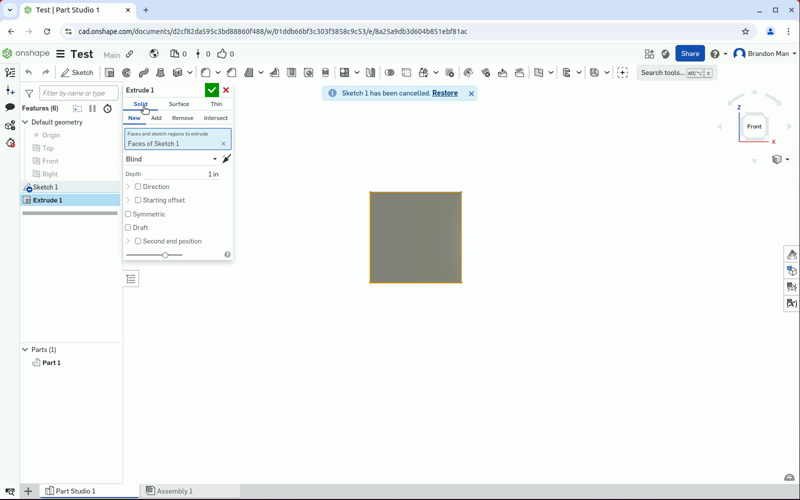
click(143, 106)
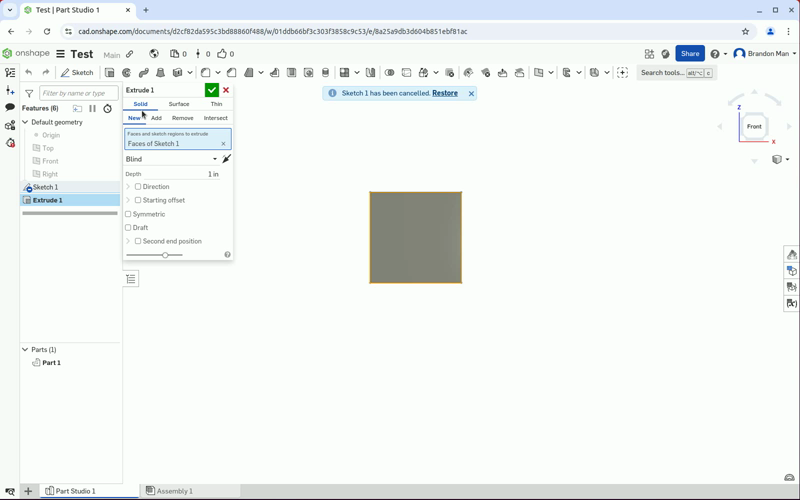
mouse_move(137, 120)
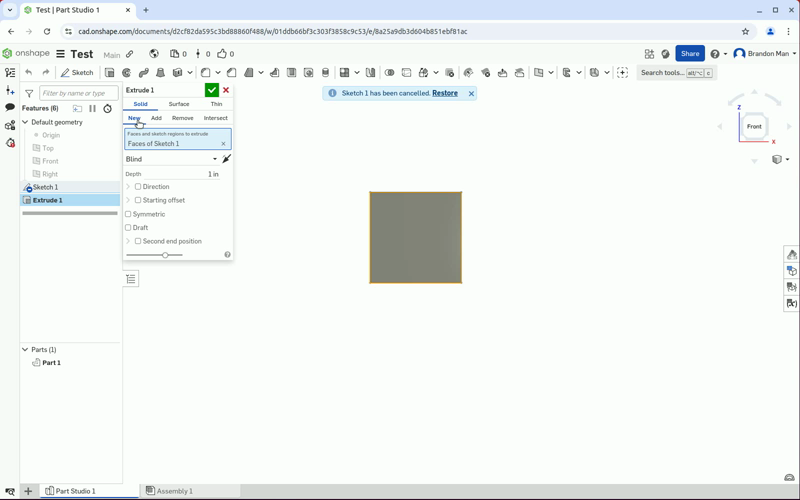
click(137, 120)
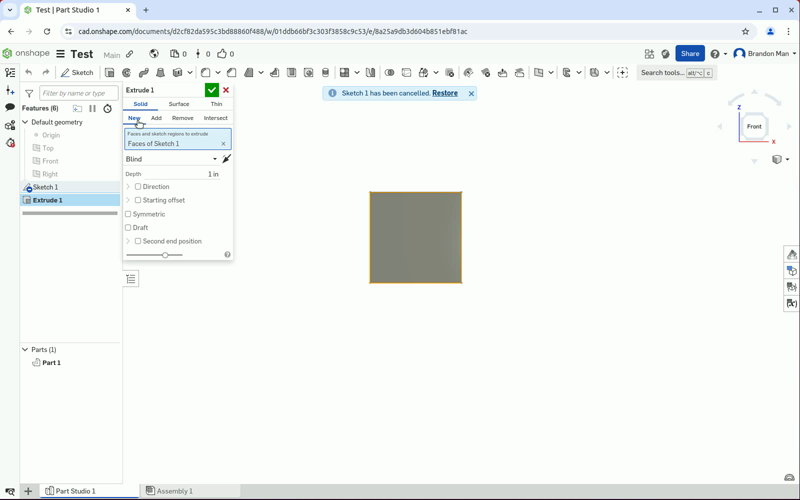
key(tab, 4)
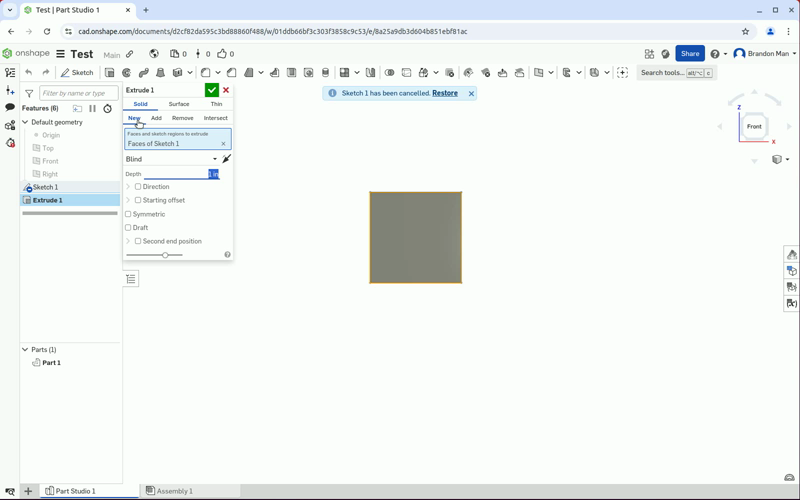
text(18.535)
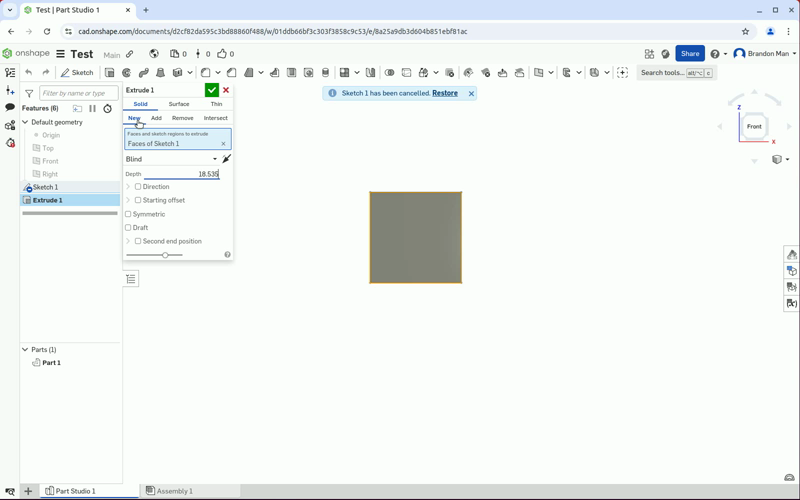
key(enter)
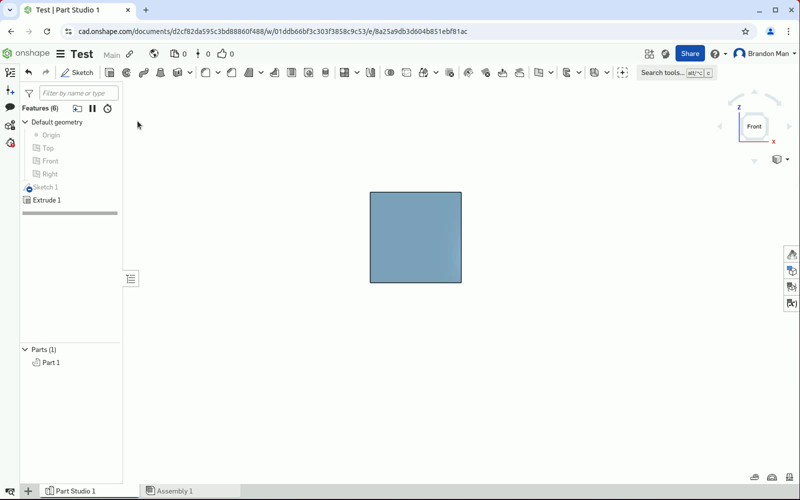
key(shift+h)
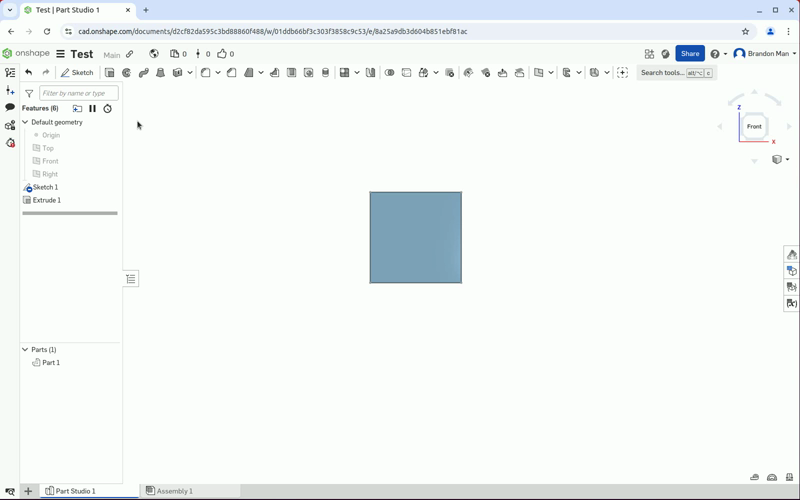
key(shift+h)
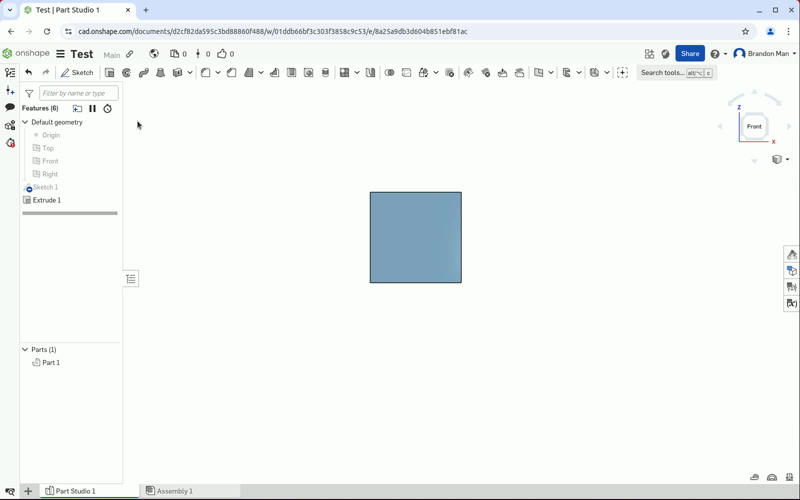
mouse_move(73, 189)
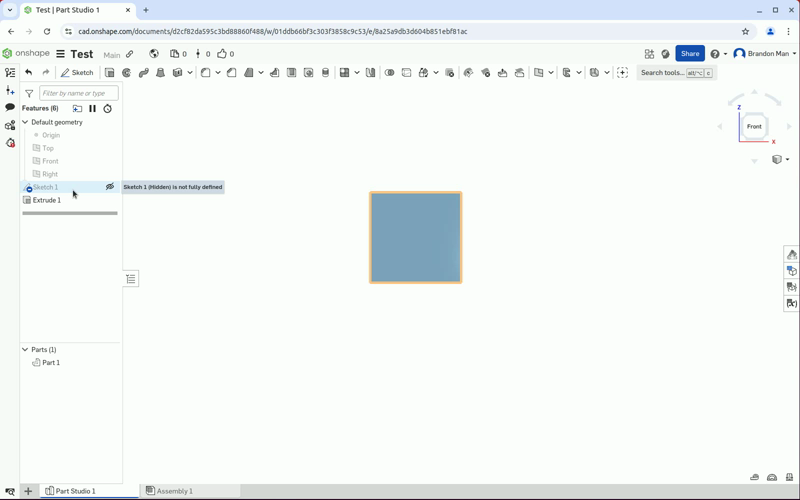
click(73, 189)
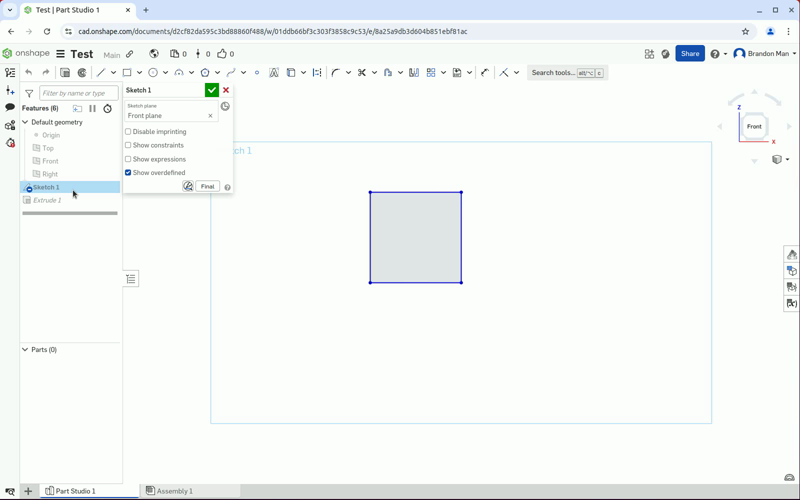
mouse_move(229, 92)
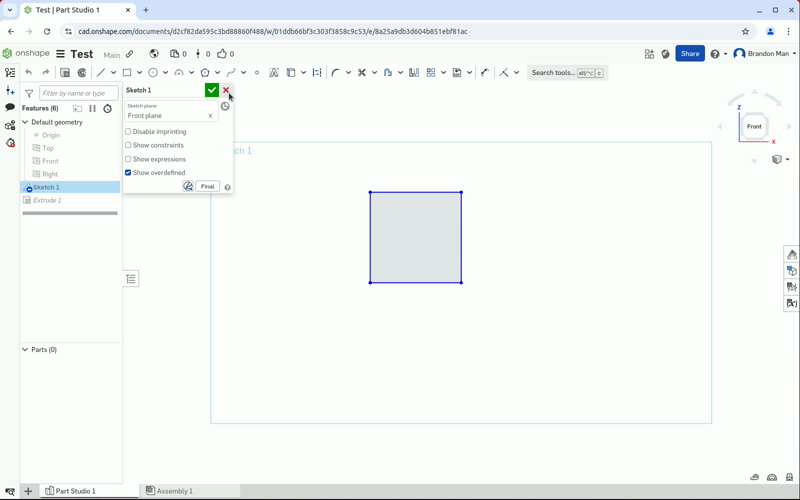
click(229, 92)
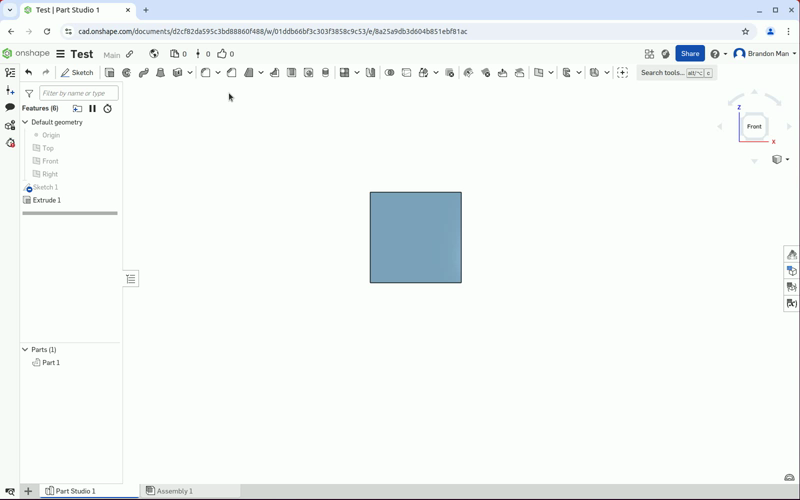
mouse_move(541, 75)
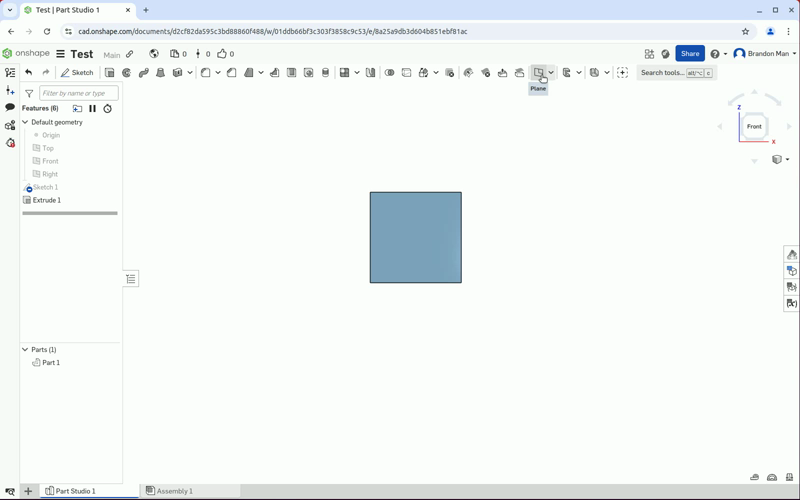
click(541, 75)
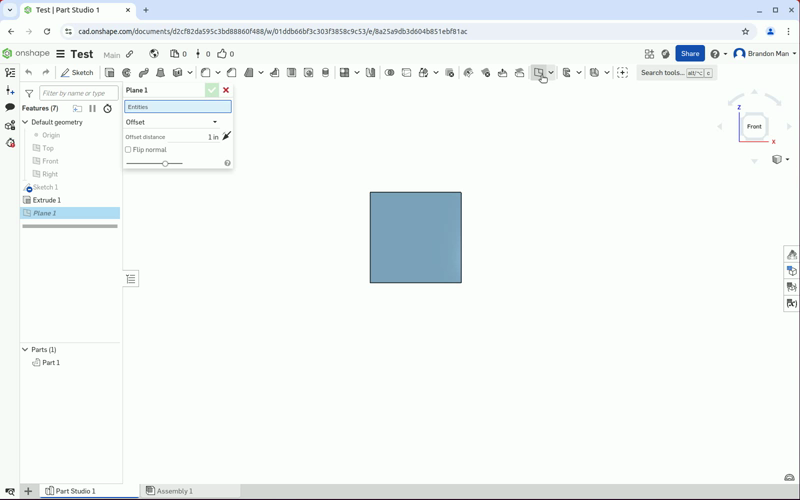
mouse_move(73, 163)
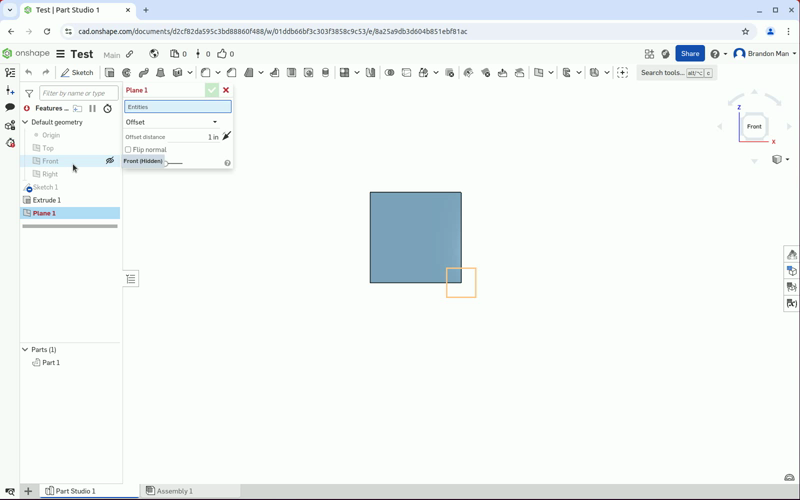
click(73, 163)
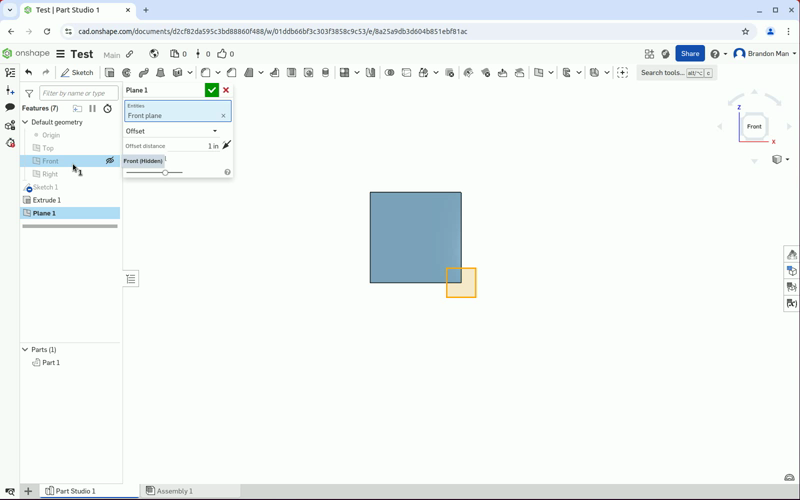
key(tab, 2)
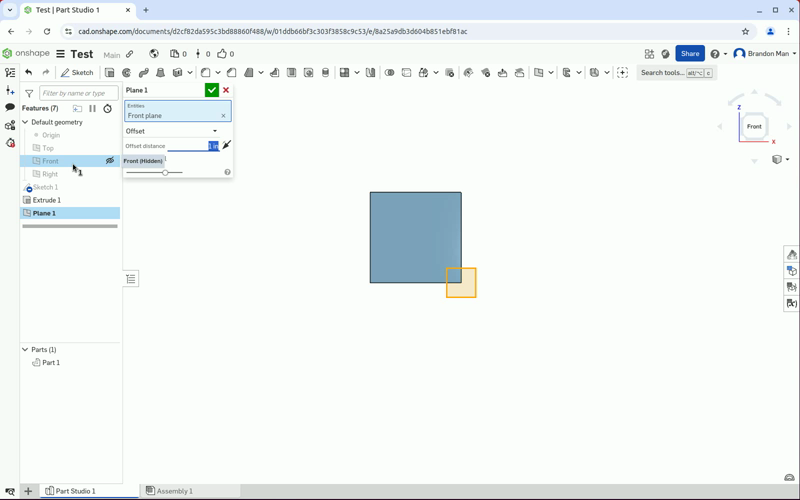
text(18.548)
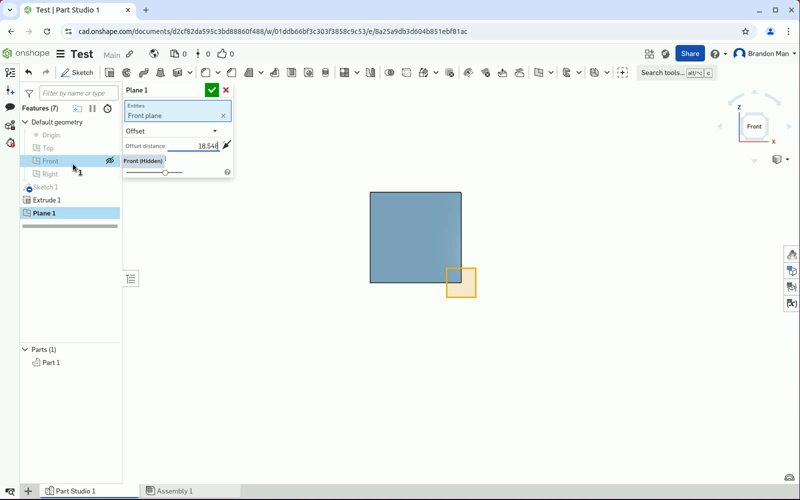
key(enter, 2)
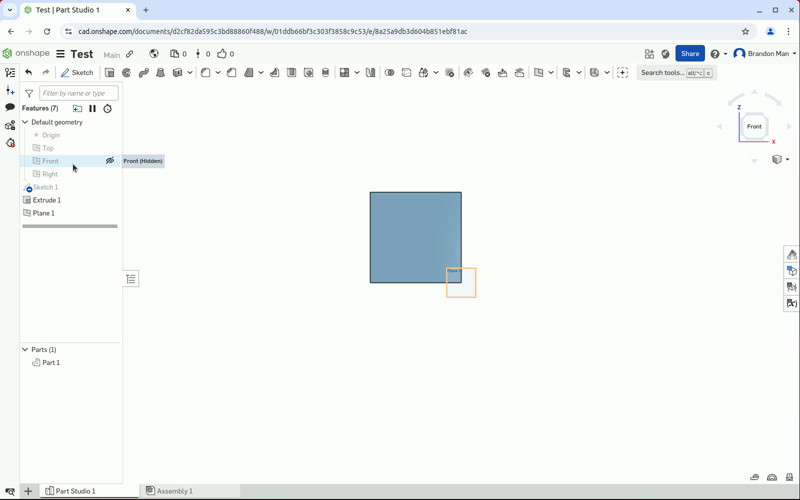
key(shift+s)
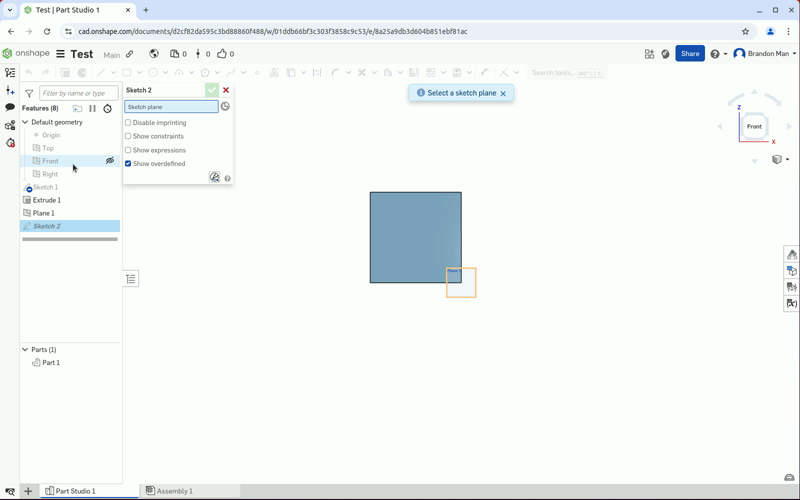
mouse_move(73, 215)
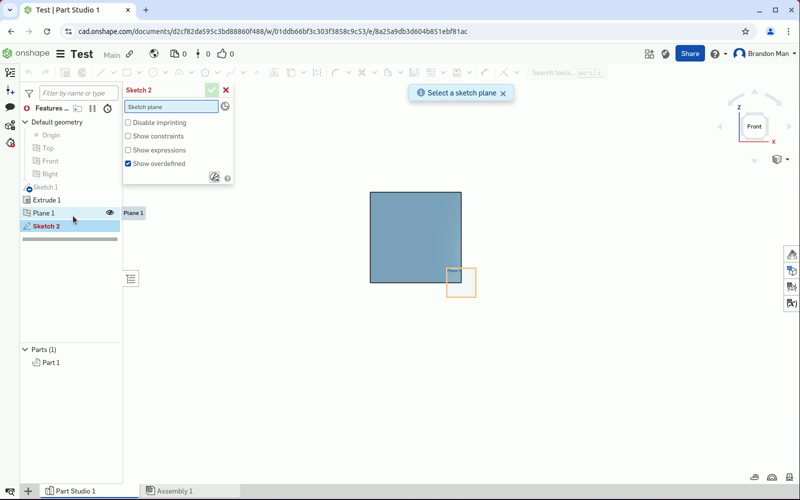
click(73, 215)
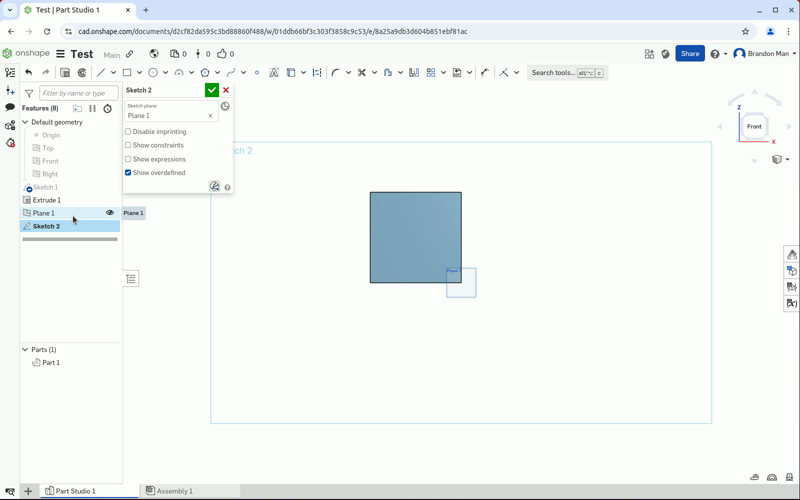
mouse_move(73, 352)
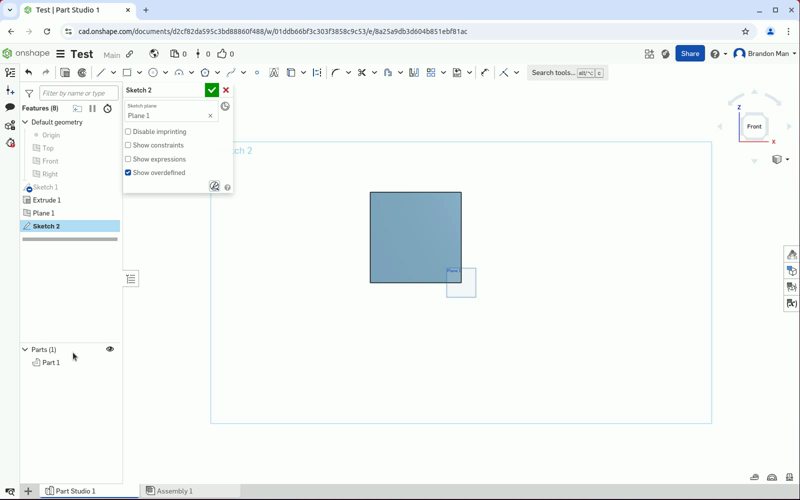
key(y)
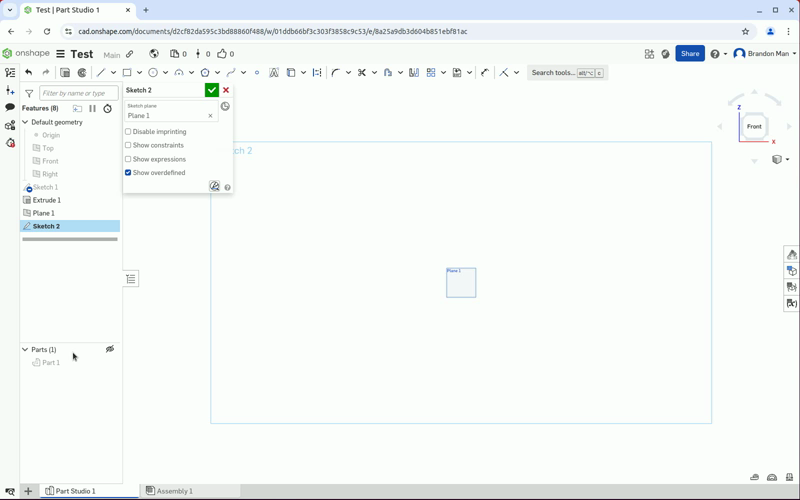
key(c)
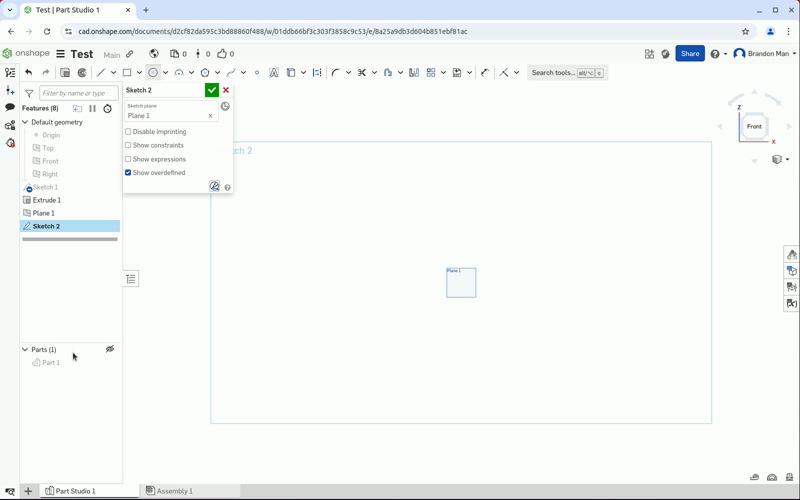
key_down(shift)
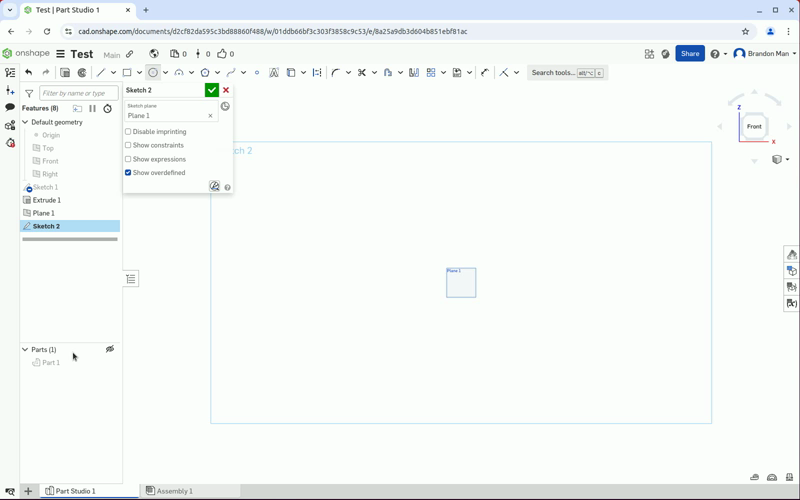
mouse_move(415, 243)
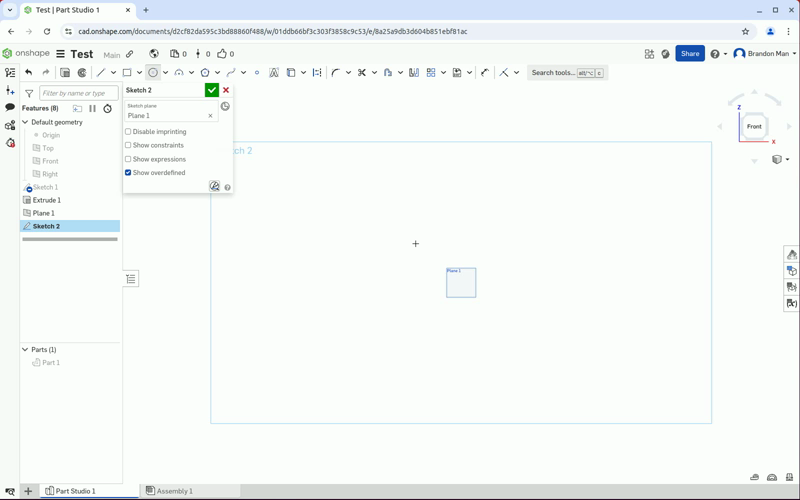
click(415, 243)
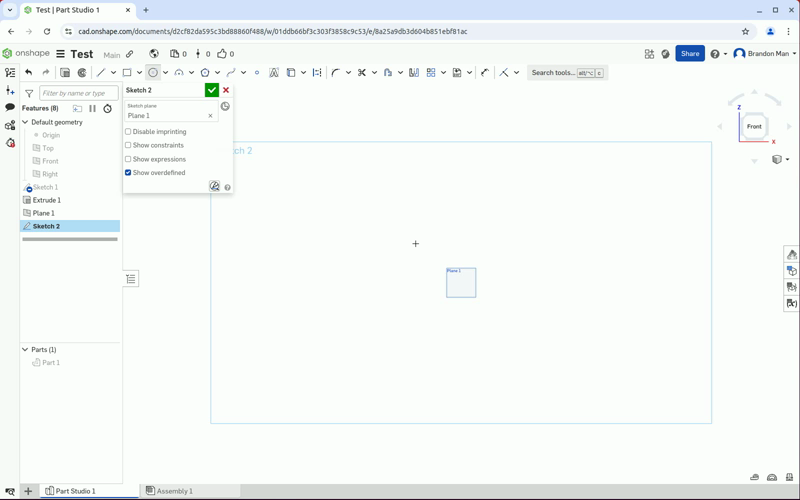
key_up(shift)
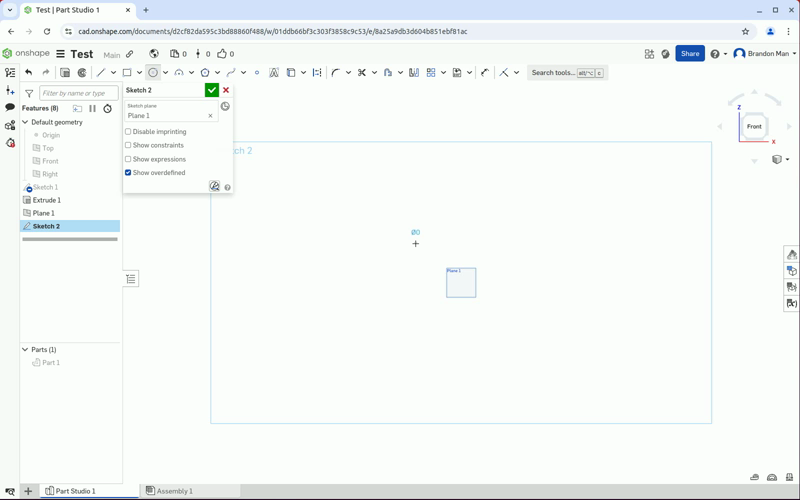
mouse_move(438, 243)
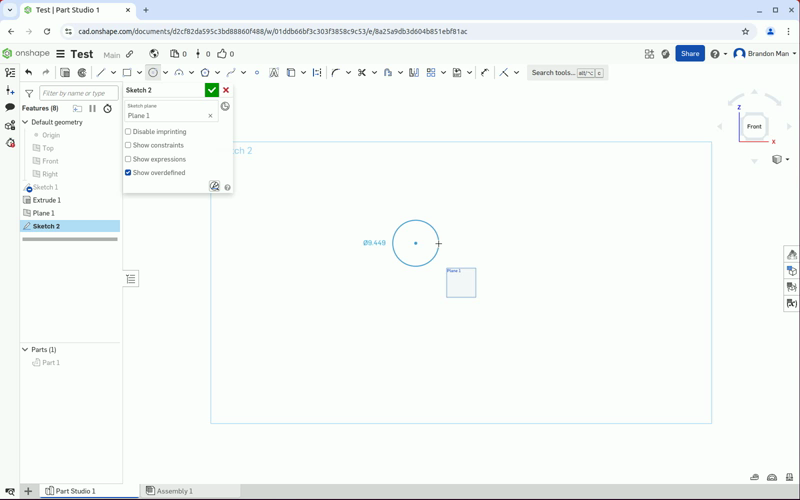
click(438, 243)
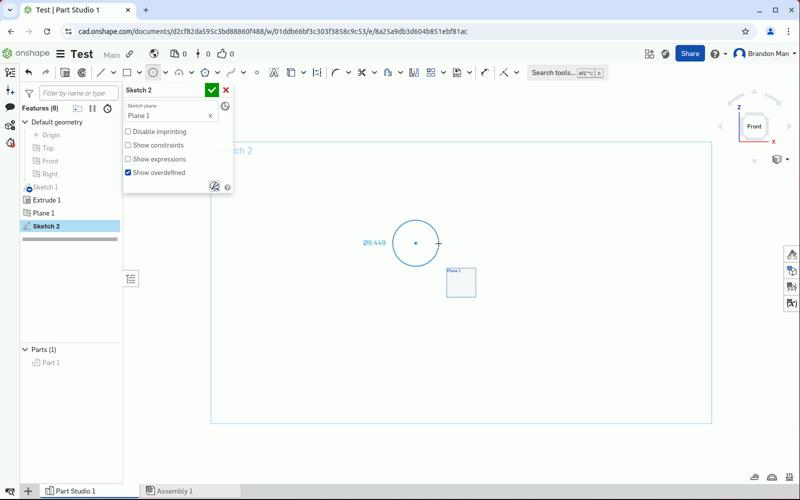
key(esc)
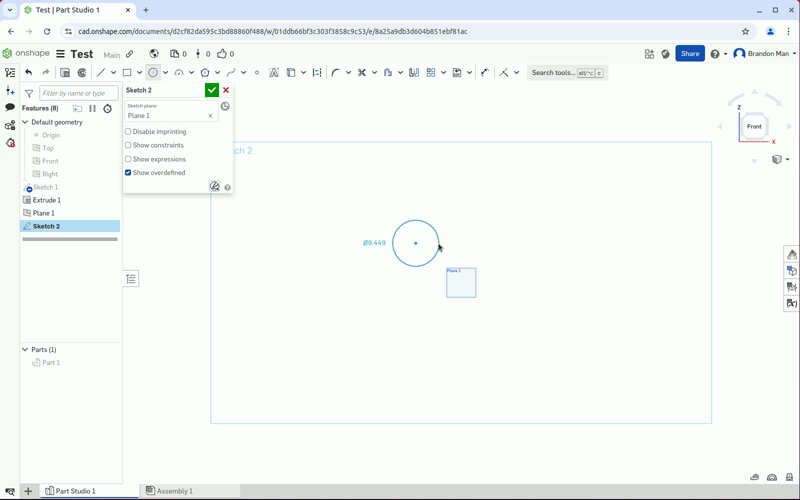
mouse_move(434, 244)
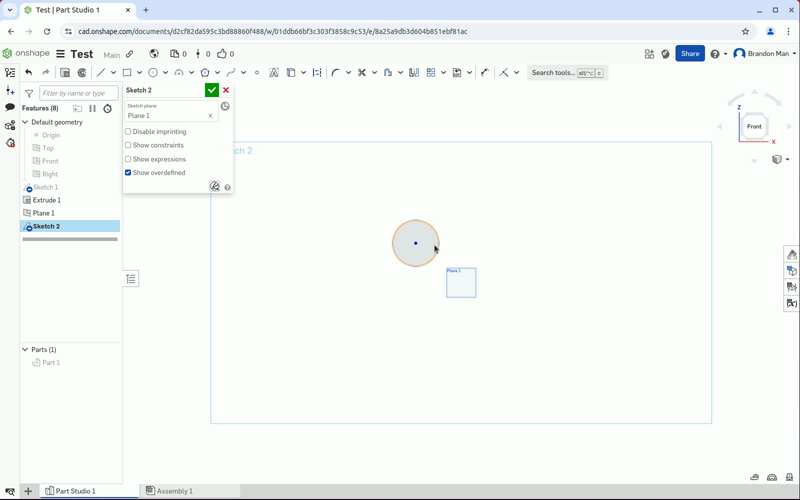
scroll(6)
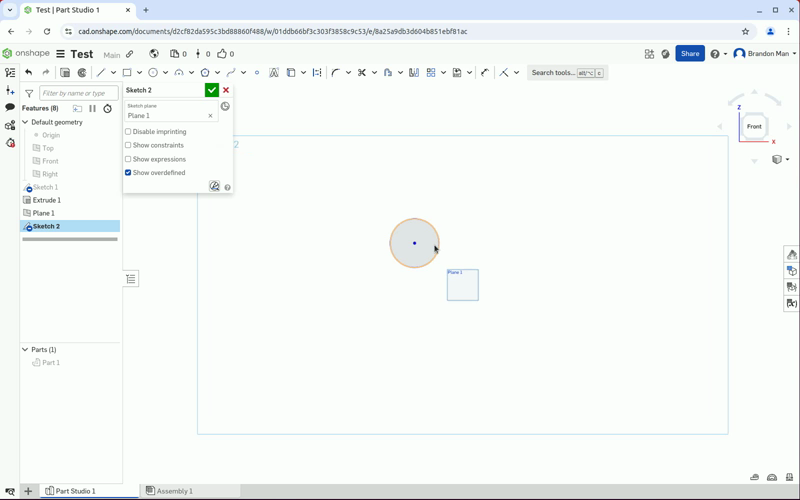
scroll(6)
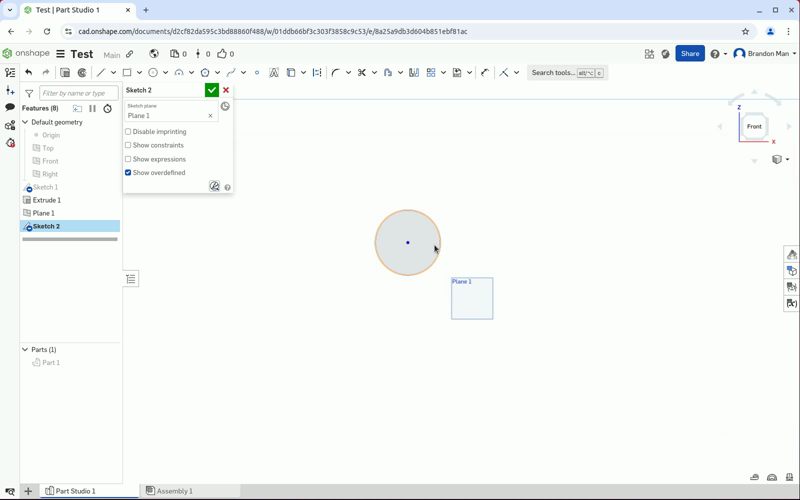
scroll(6)
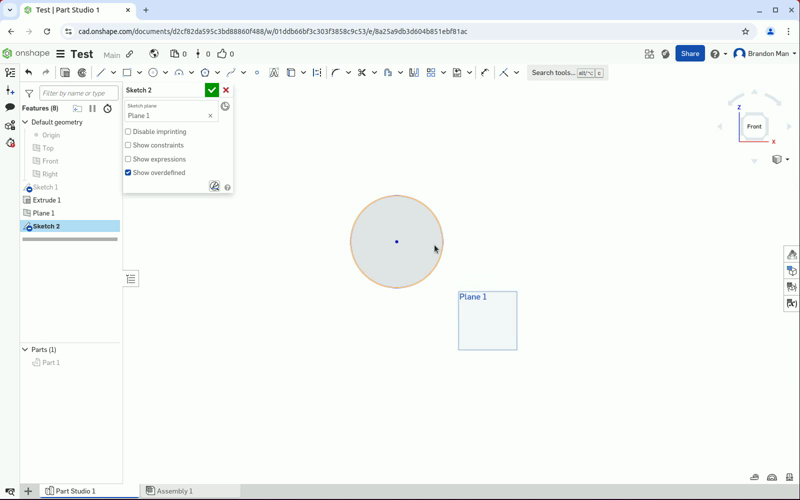
scroll(6)
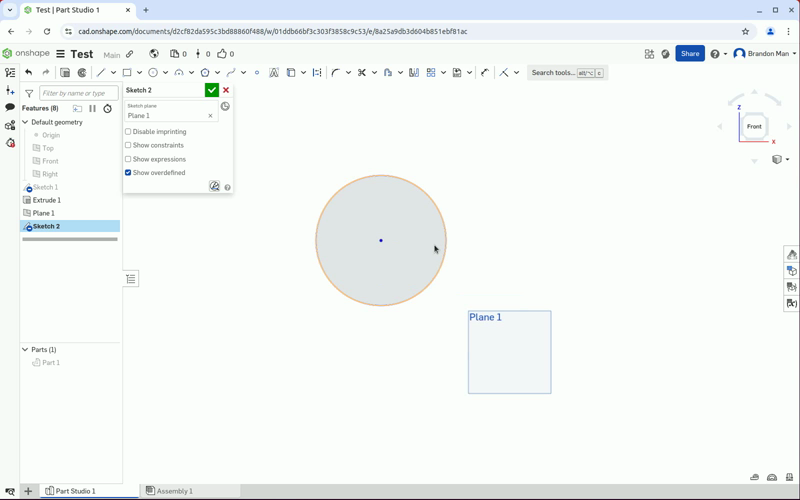
scroll(6)
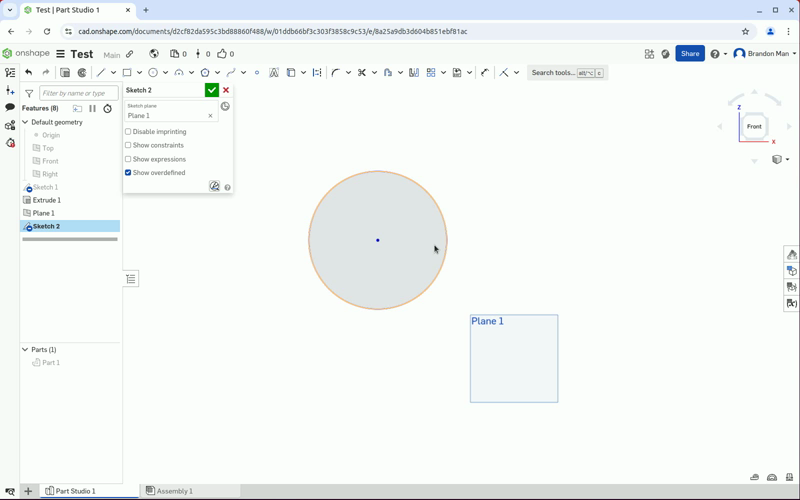
scroll(6)
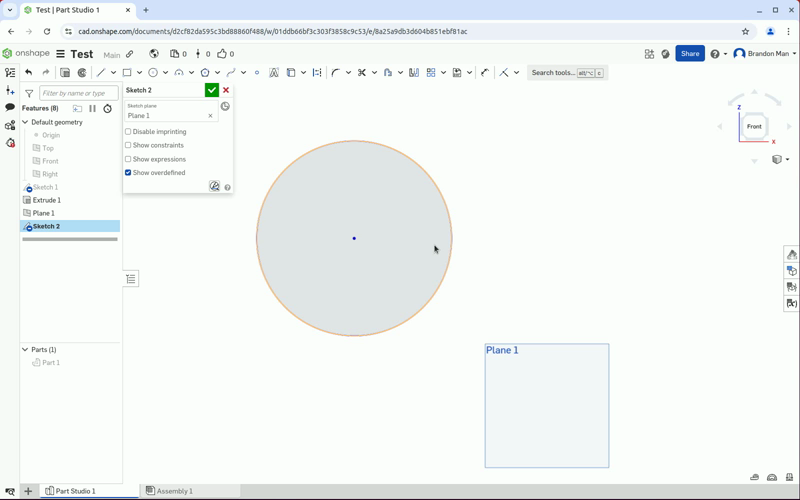
scroll(6)
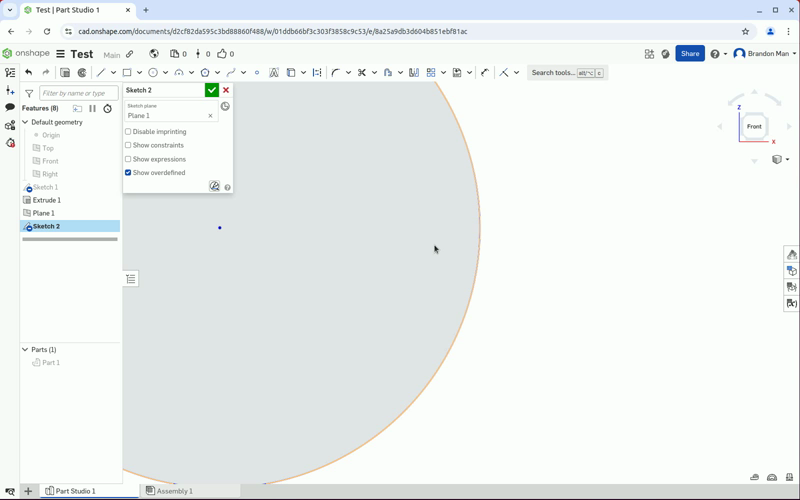
click(434, 244)
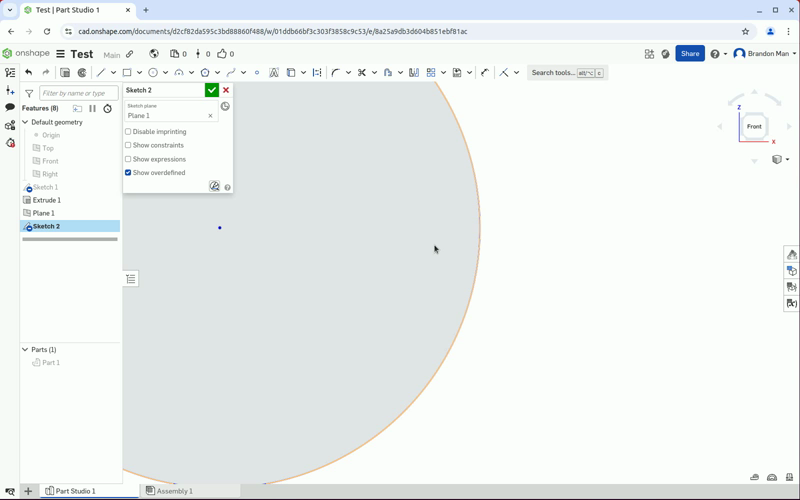
scroll(-6)
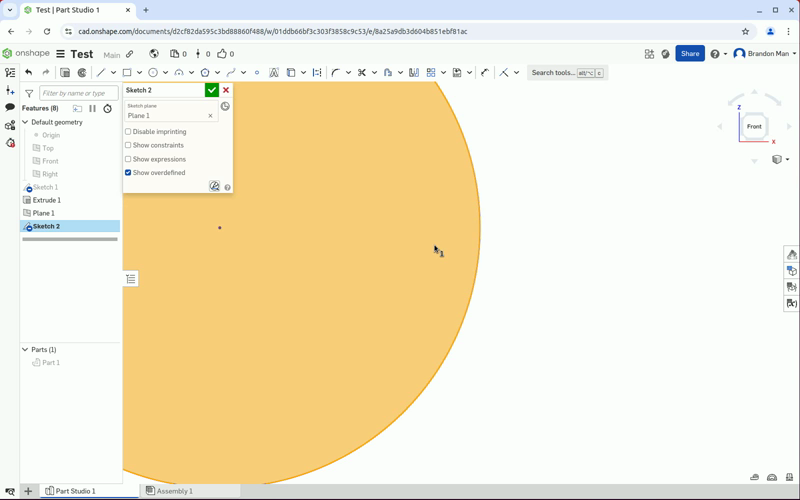
scroll(-6)
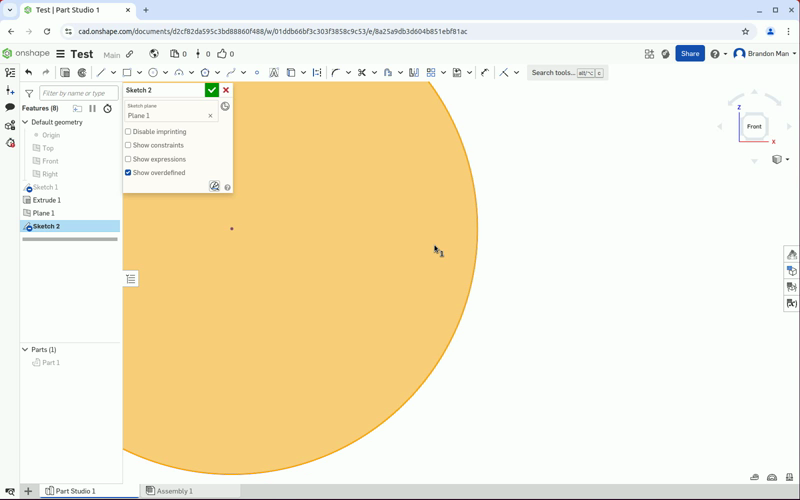
scroll(-6)
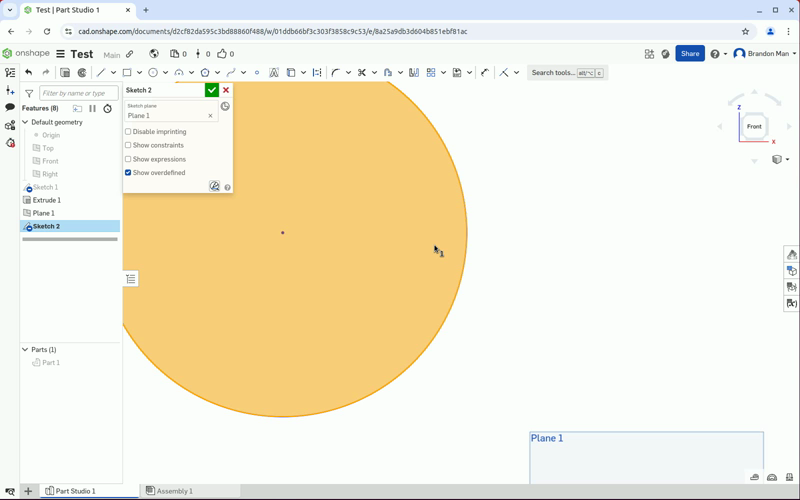
scroll(-6)
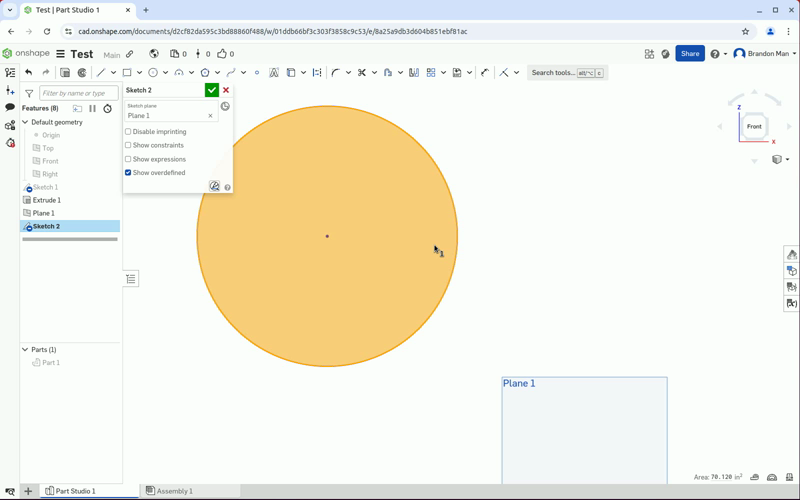
scroll(-6)
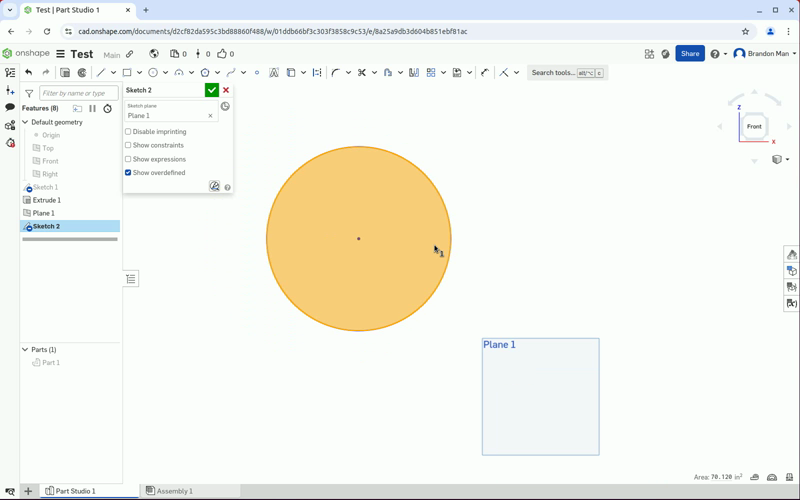
scroll(-6)
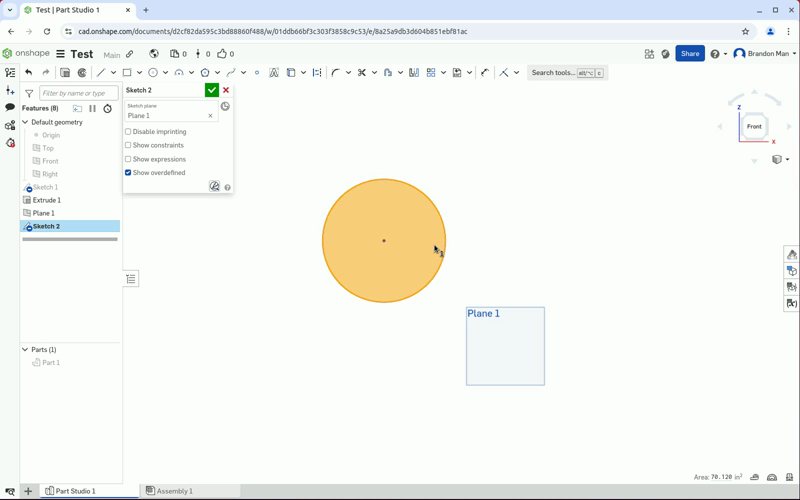
scroll(-6)
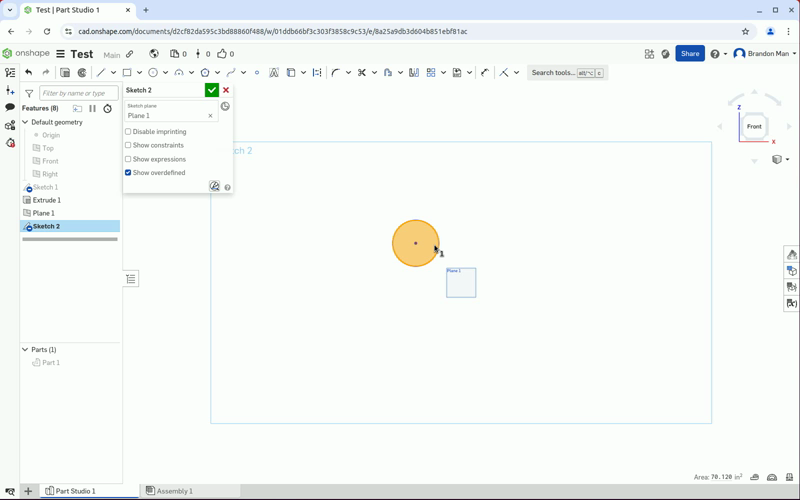
mouse_move(73, 352)
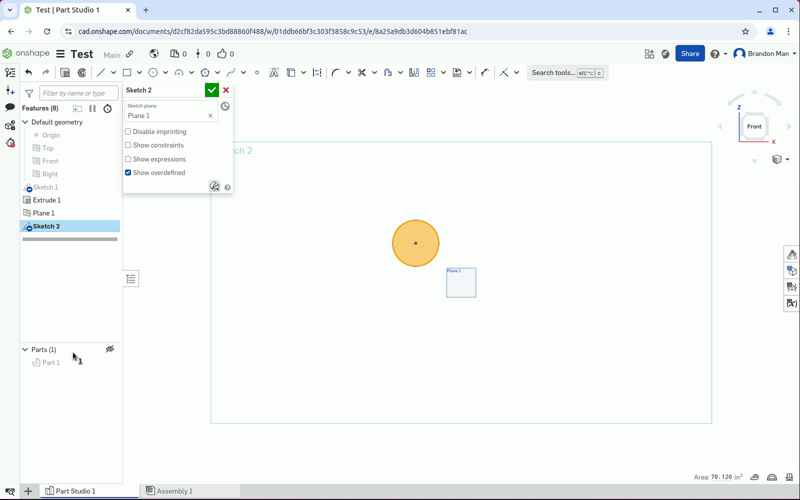
key(shift+y)
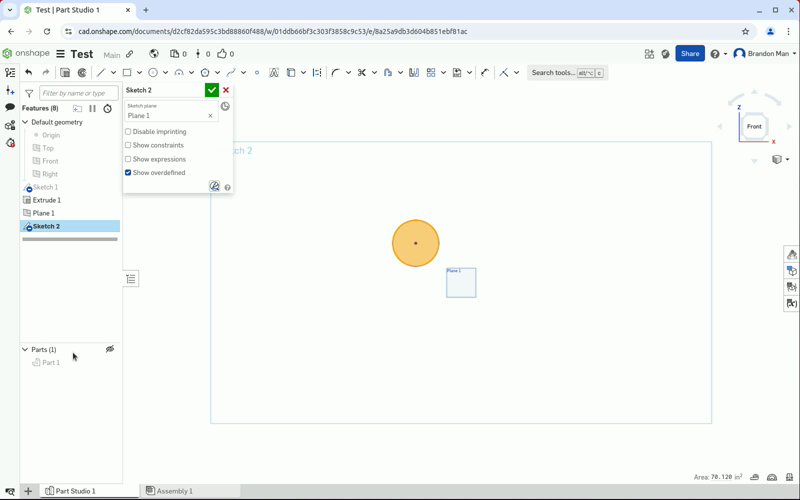
key(shift+e)
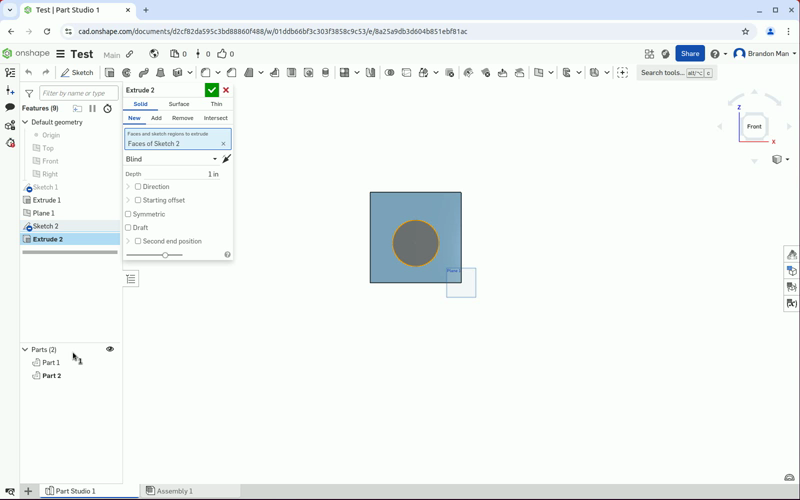
mouse_move(143, 106)
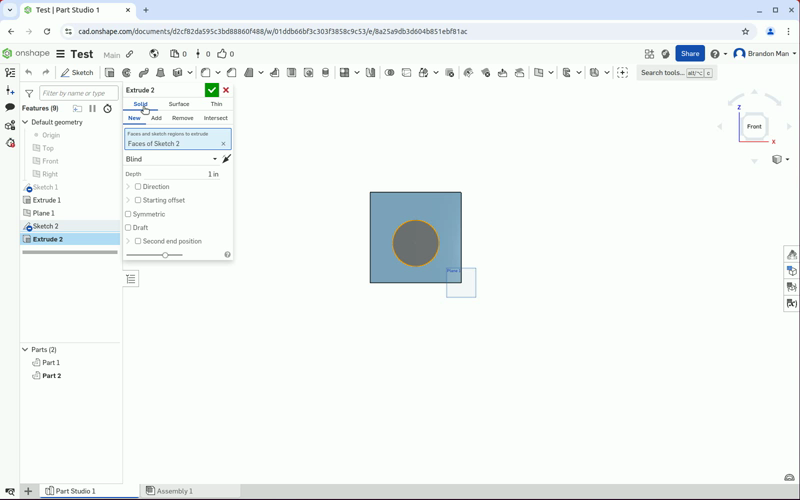
click(143, 106)
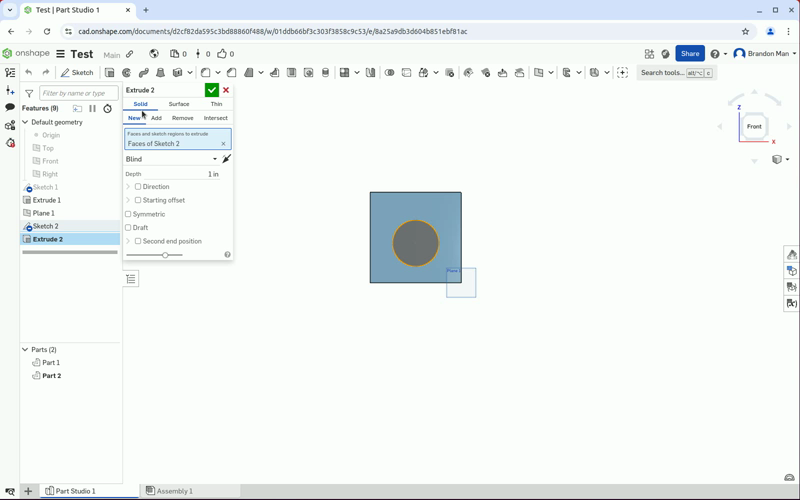
mouse_move(137, 120)
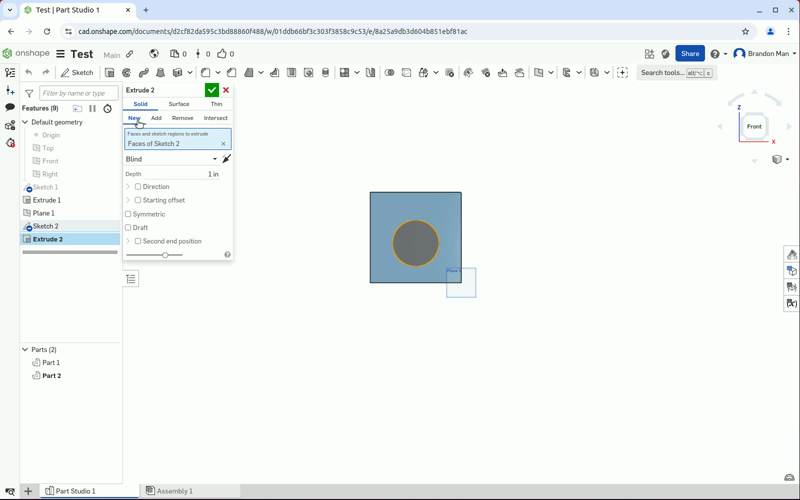
click(137, 120)
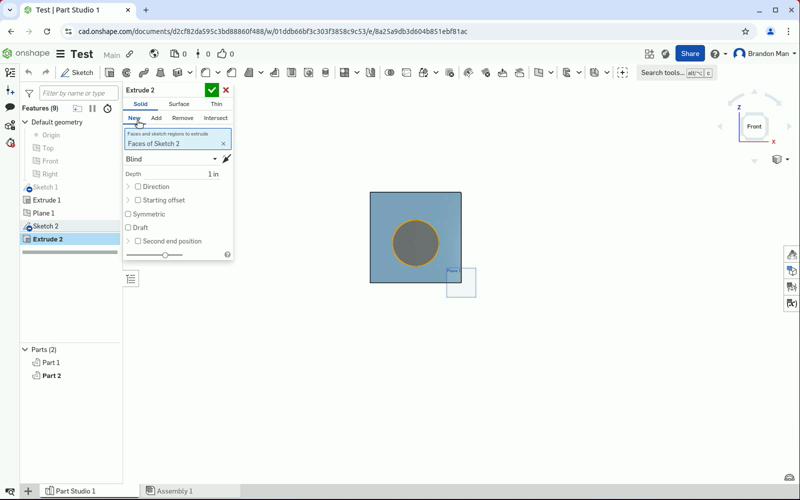
key(tab, 4)
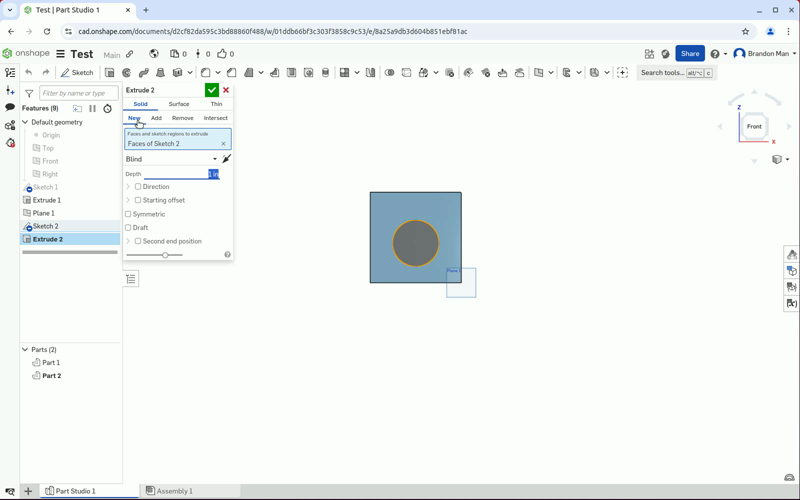
text(4.574)
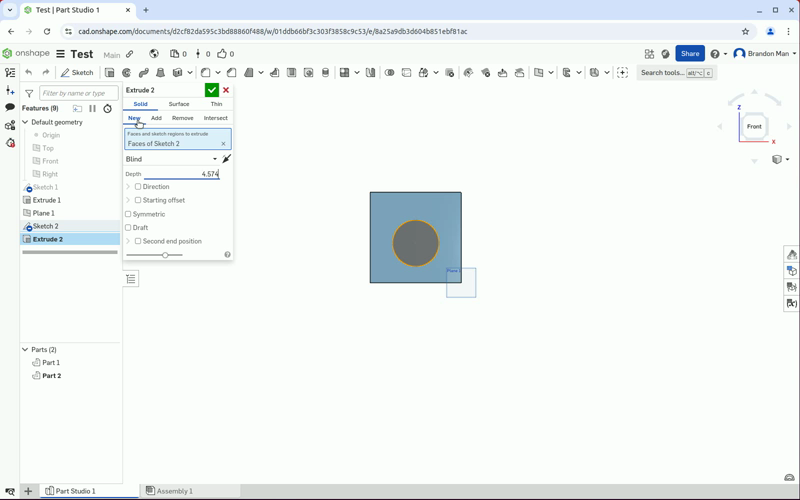
key(enter)
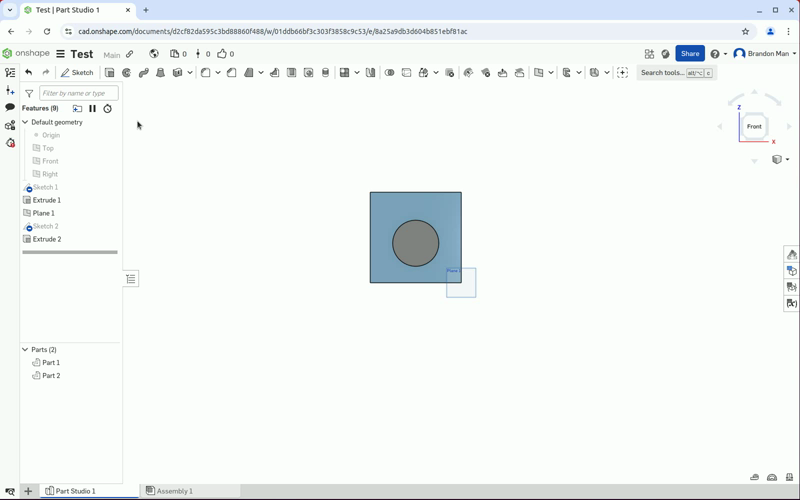
key(shift+h)
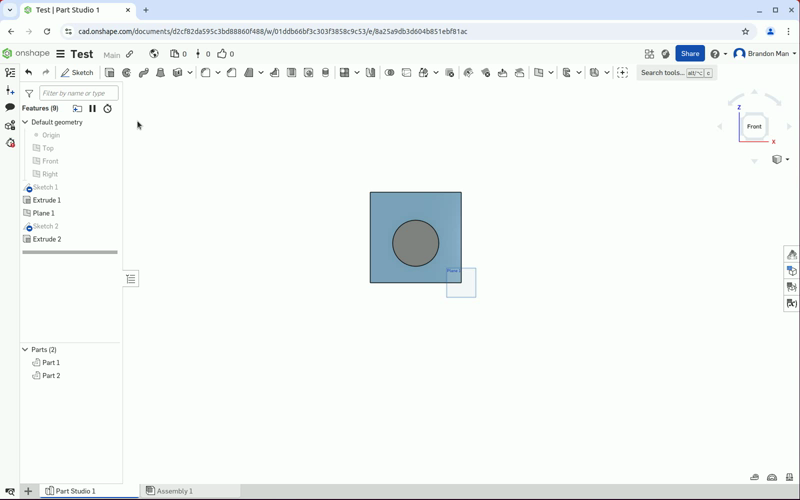
key(shift+h)
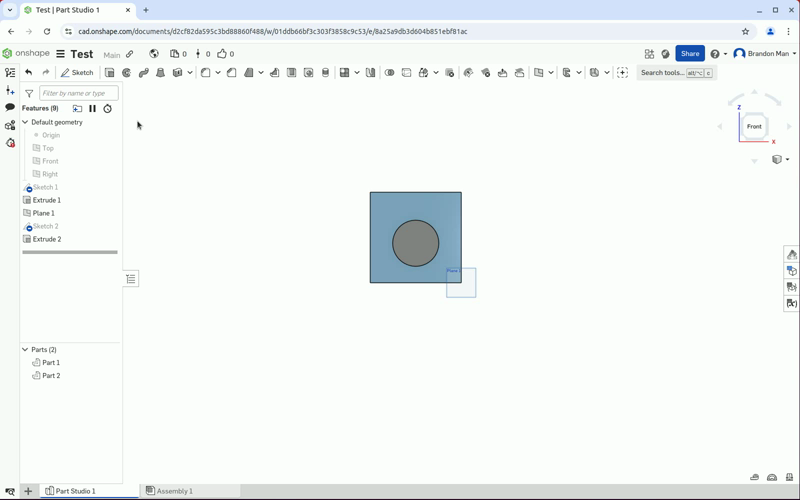
mouse_move(73, 189)
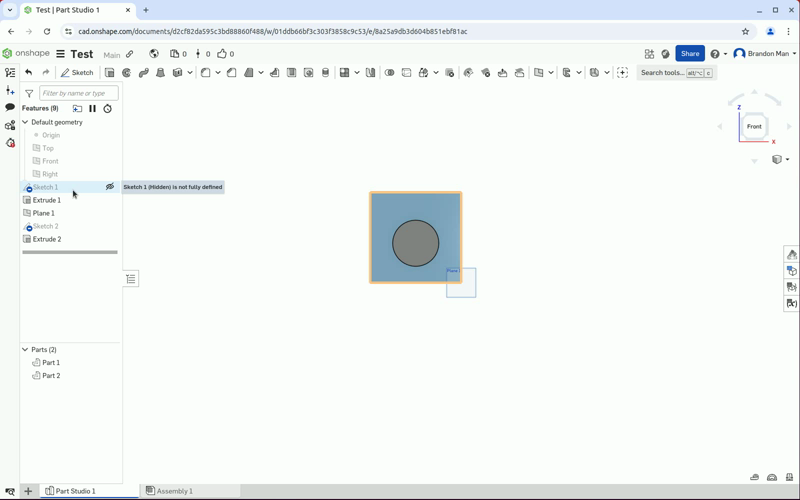
click(73, 189)
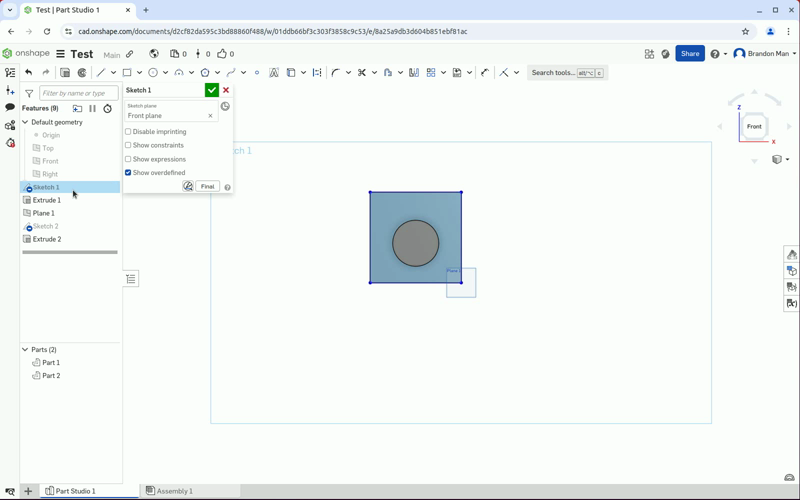
mouse_move(229, 92)
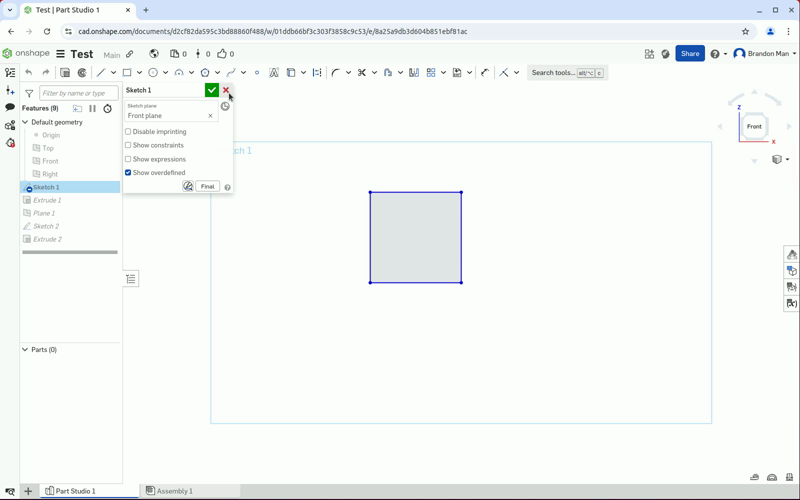
click(229, 92)
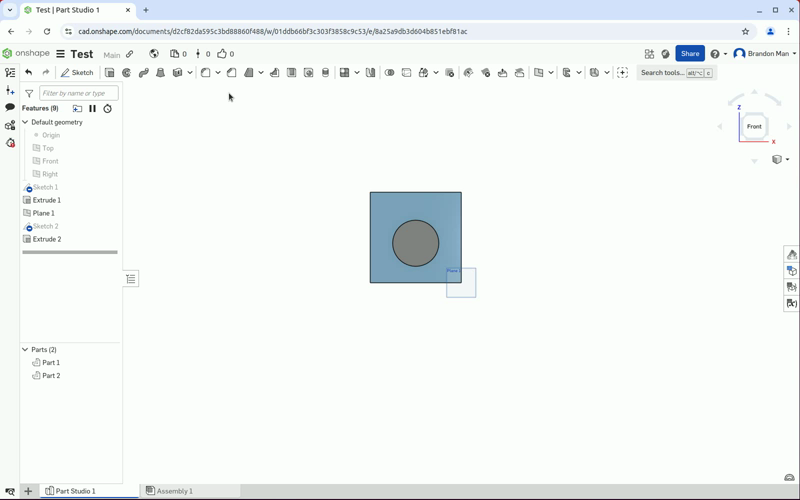
mouse_move(73, 352)
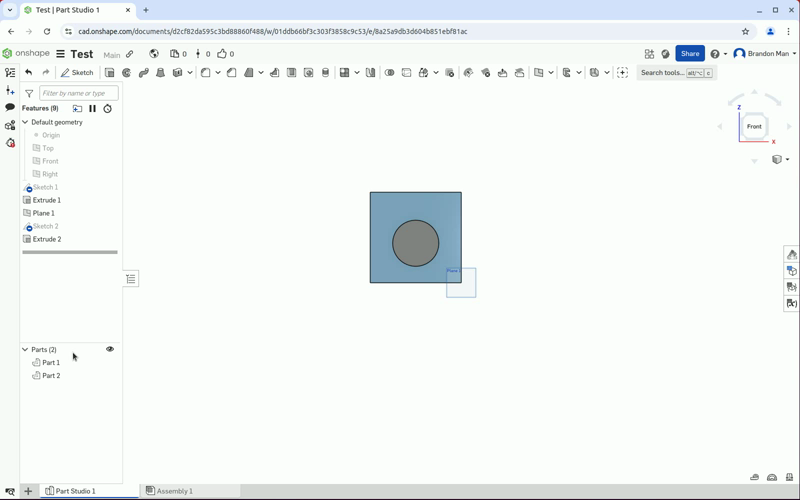
key(y)
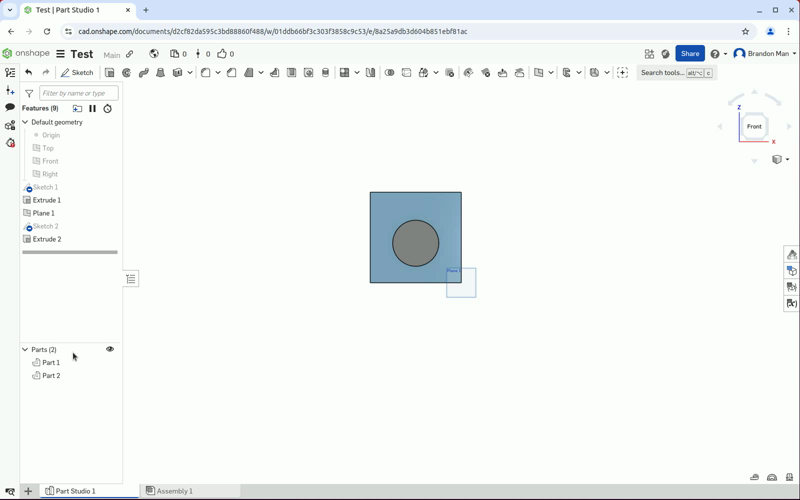
key(shift+p)
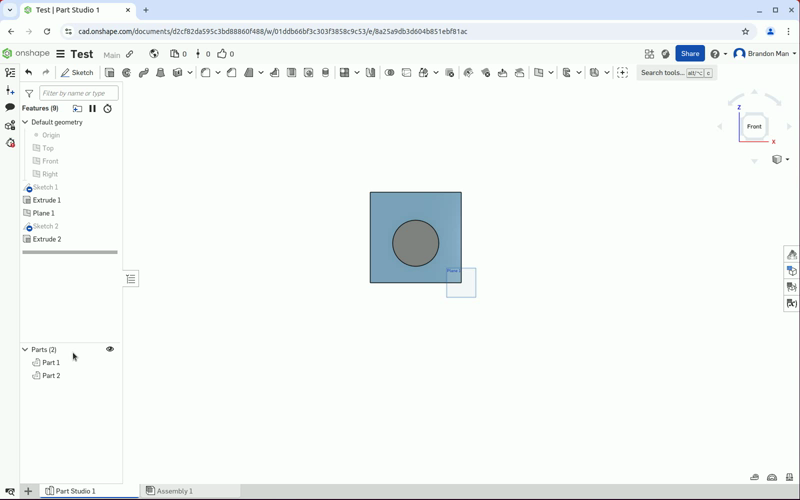
key(space)
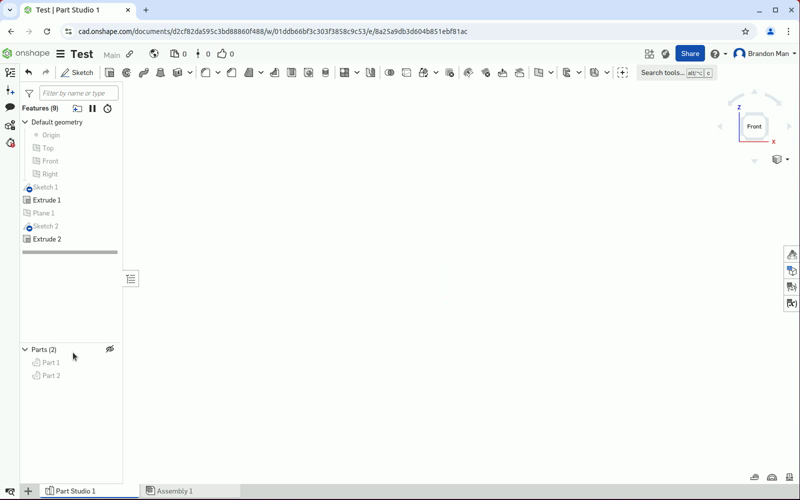
key_down(shift)
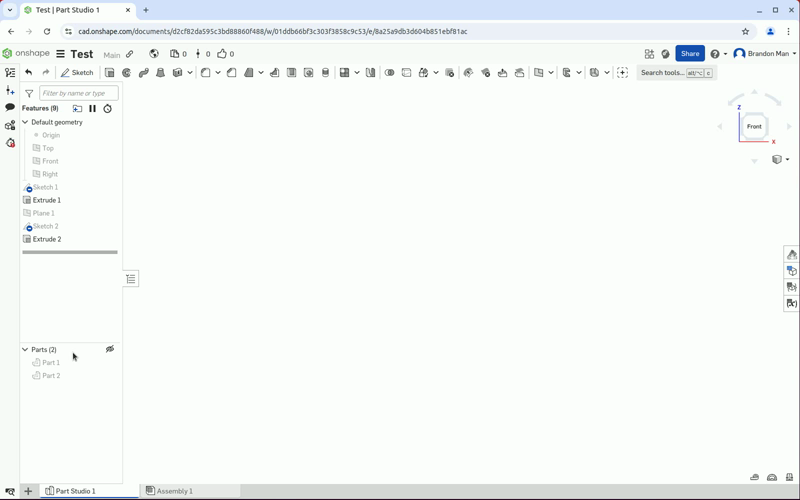
key(left)
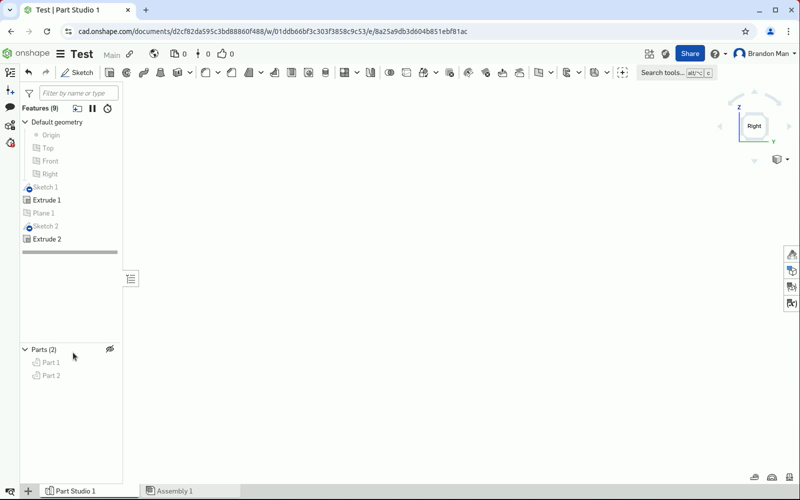
key_up(shift)
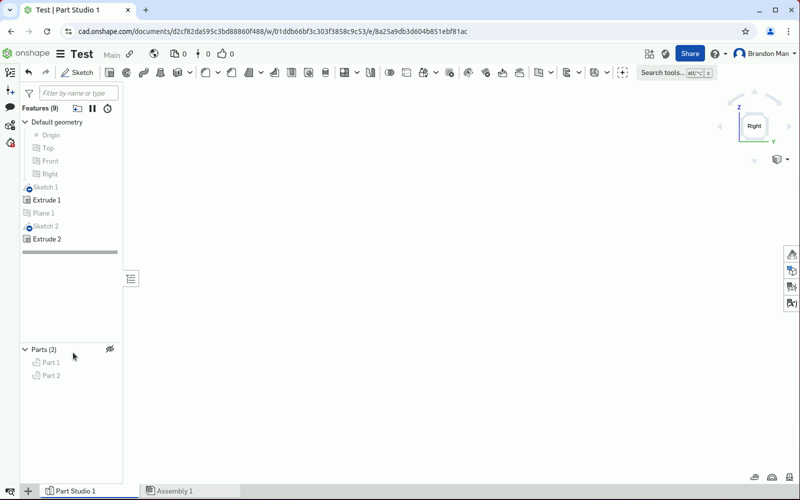
mouse_move(73, 352)
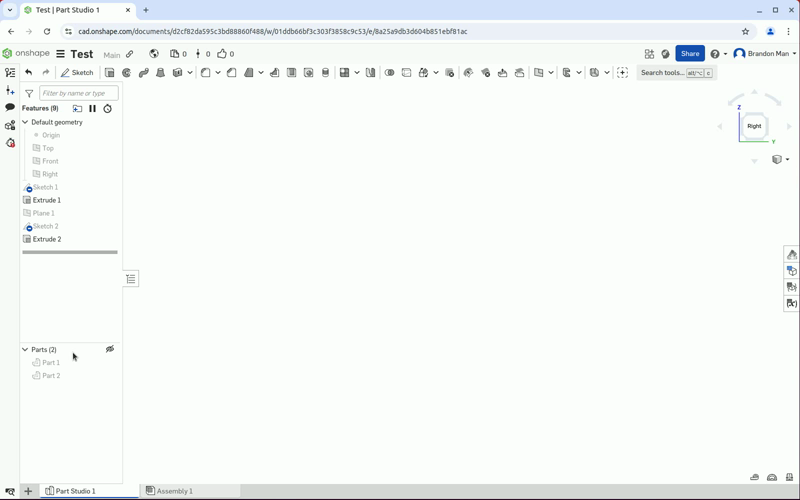
key(shift+y)
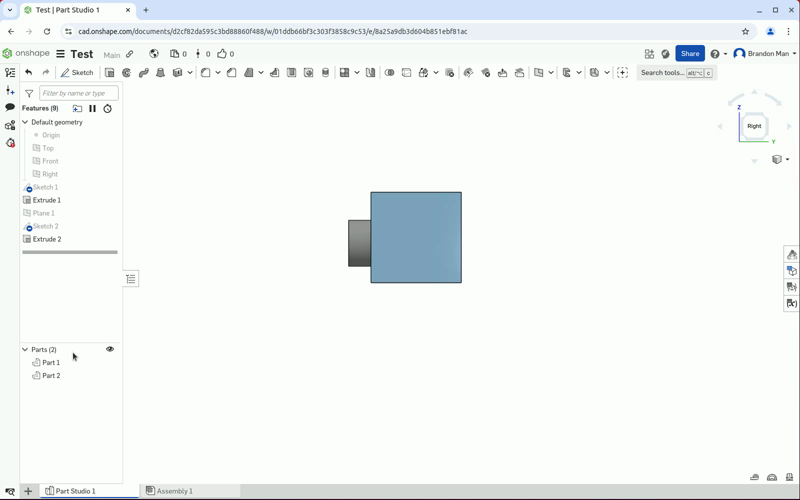
mouse_move(541, 75)
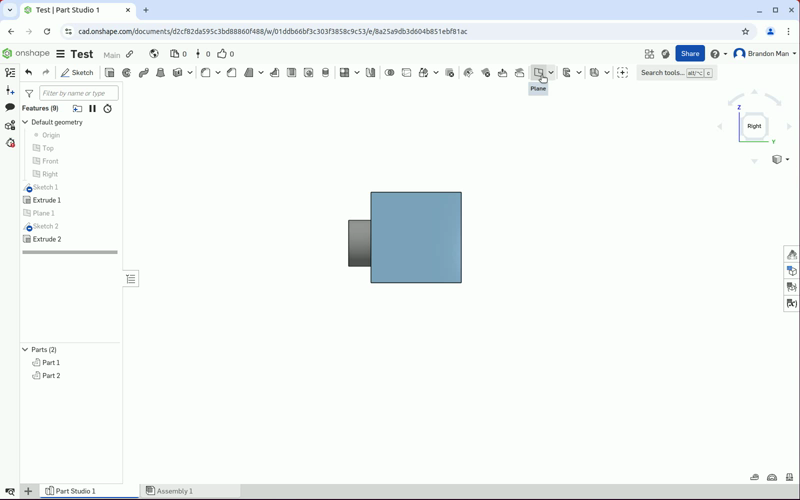
click(541, 75)
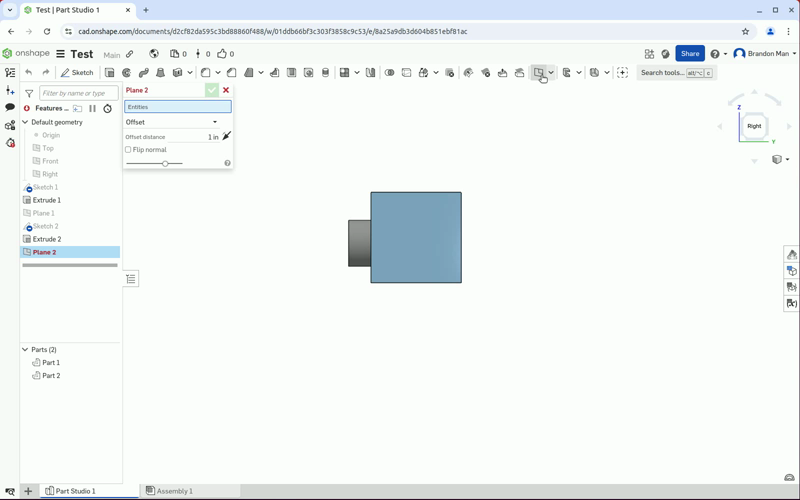
mouse_move(73, 176)
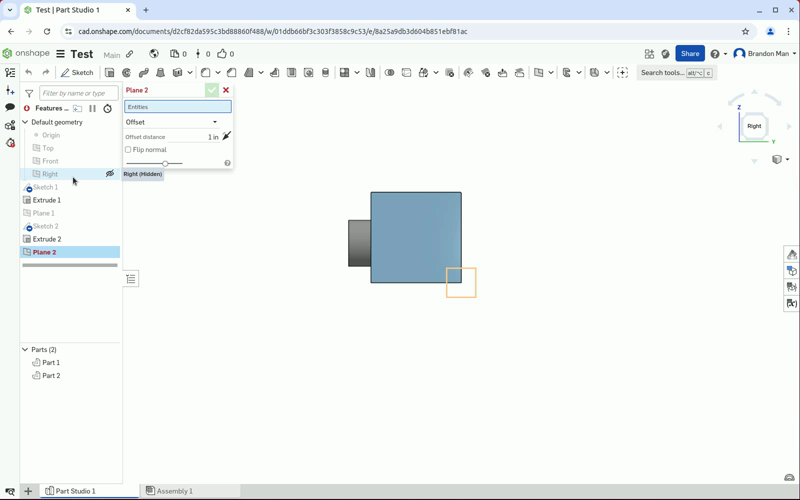
click(73, 176)
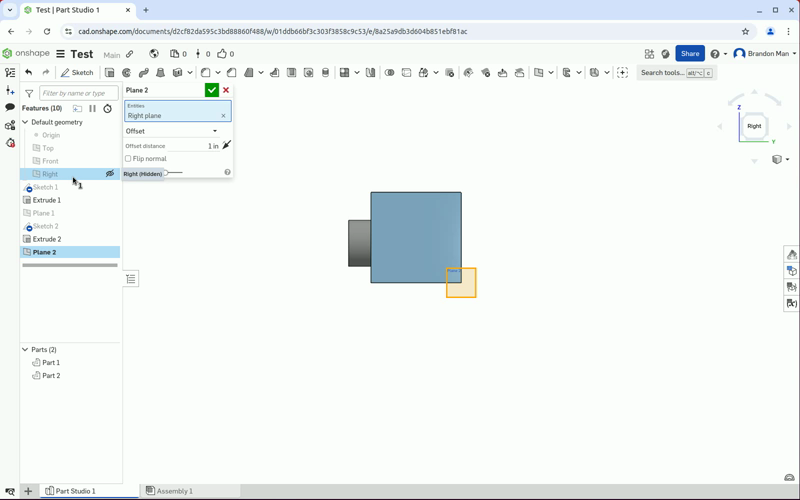
key(tab, 2)
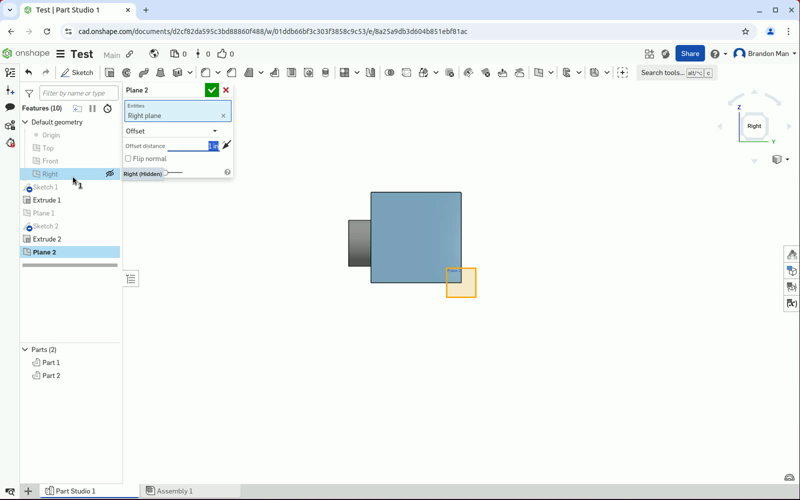
text(18.548)
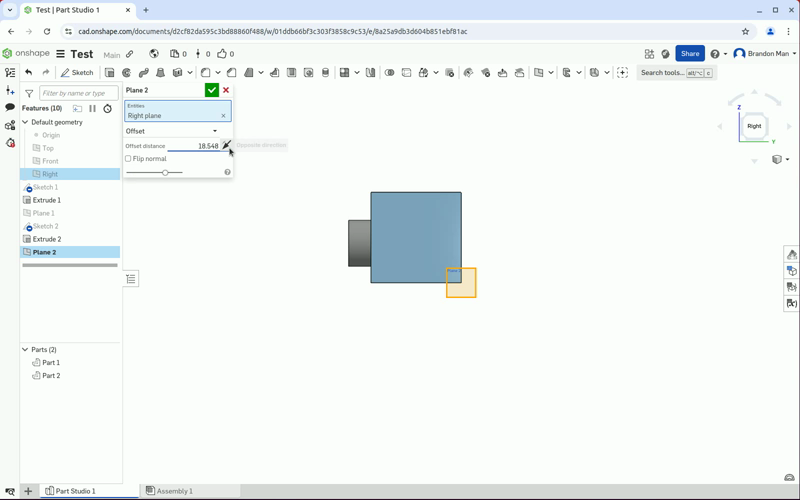
mouse_move(229, 147)
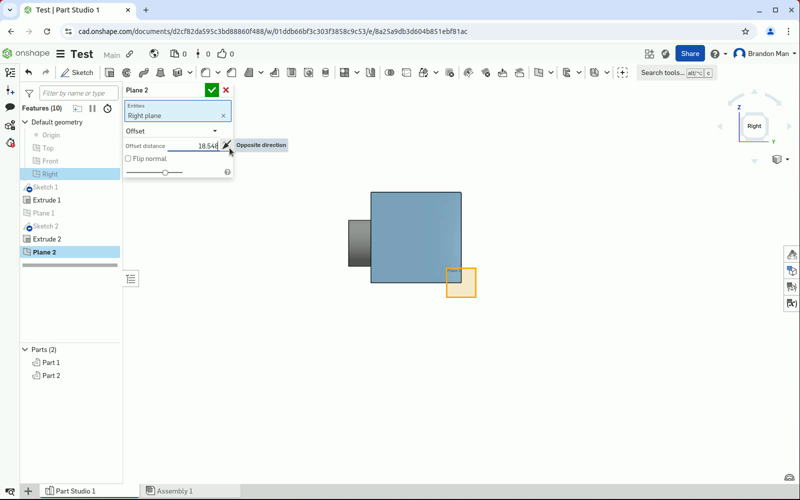
click(229, 147)
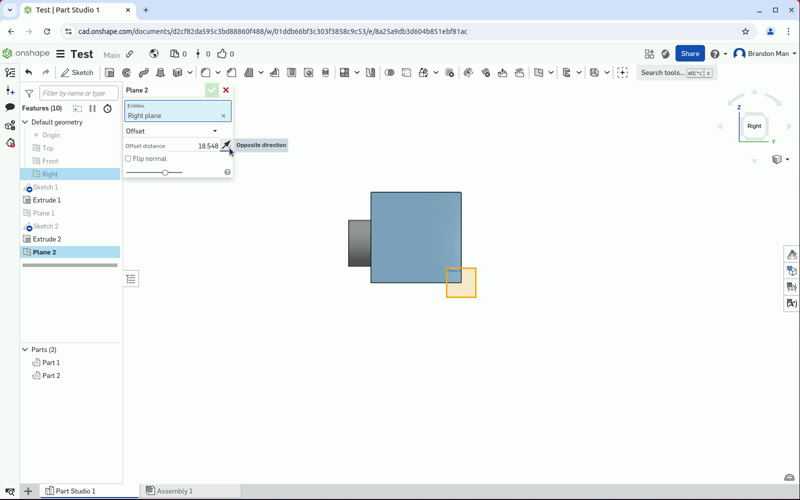
key(enter, 2)
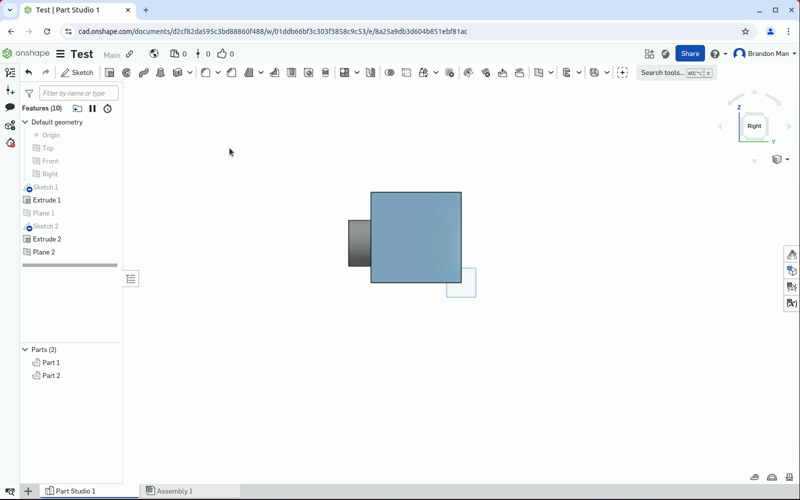
key(shift+s)
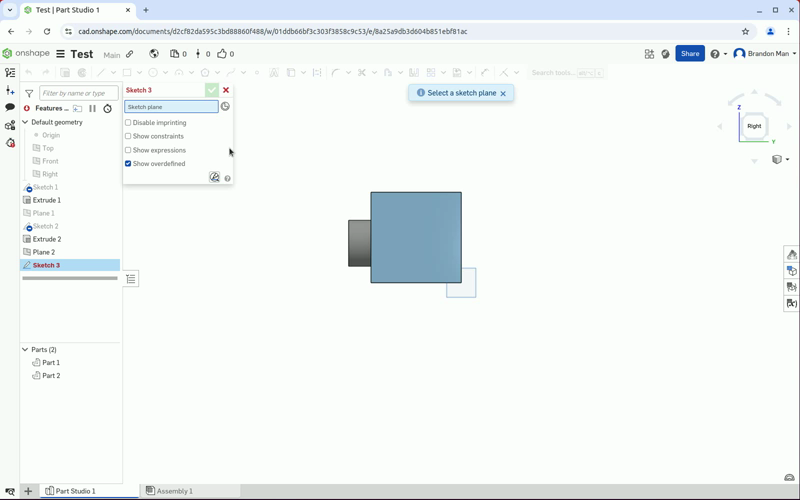
mouse_move(73, 254)
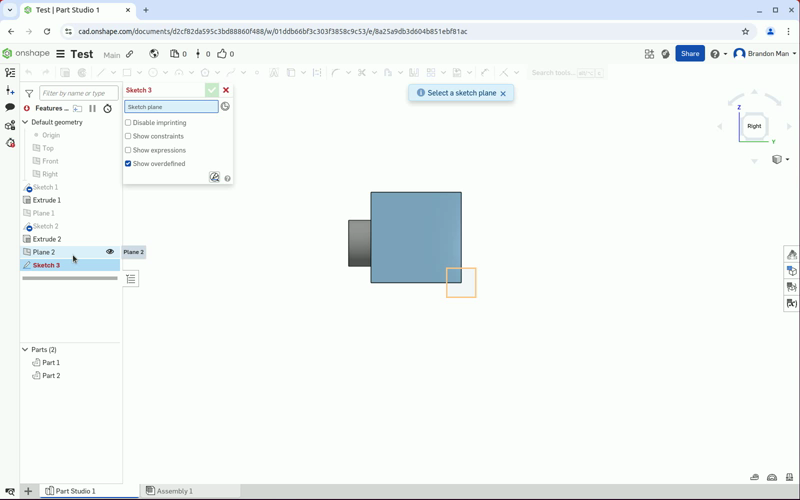
click(73, 254)
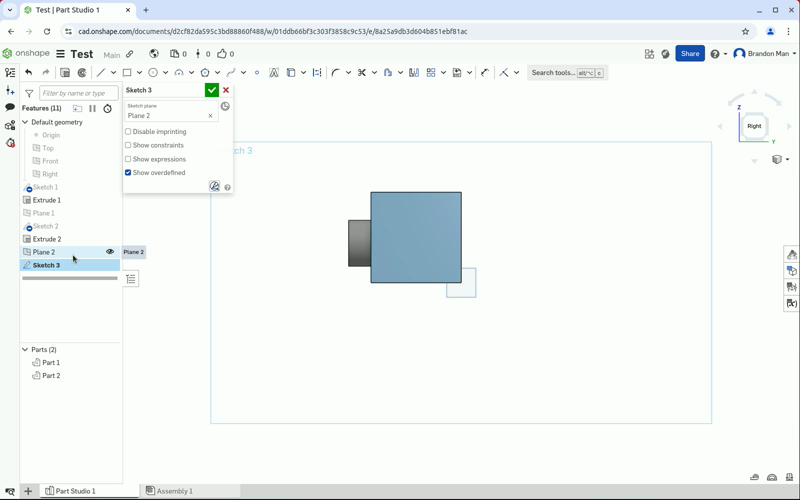
mouse_move(73, 352)
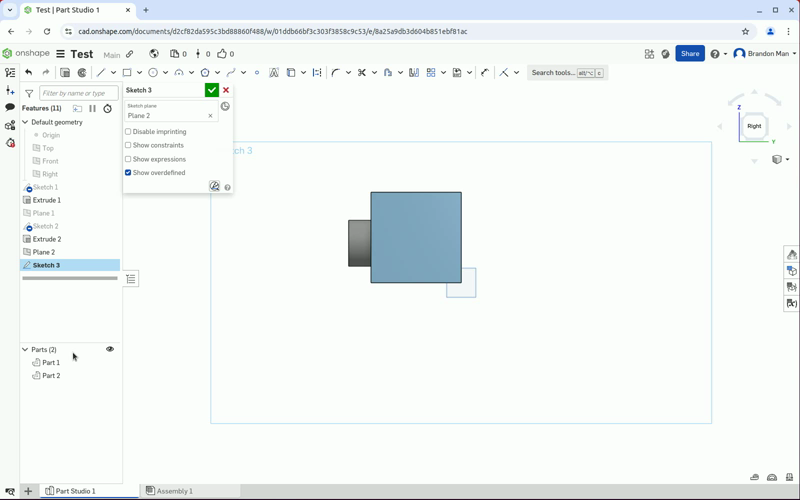
key(y)
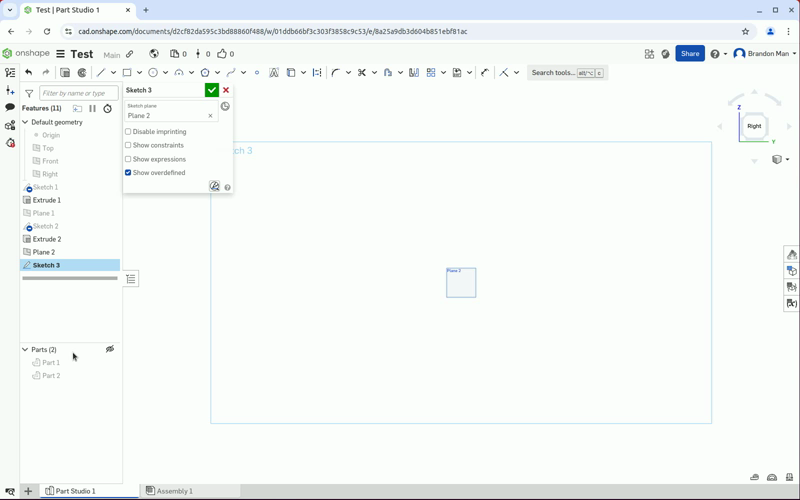
key(l)
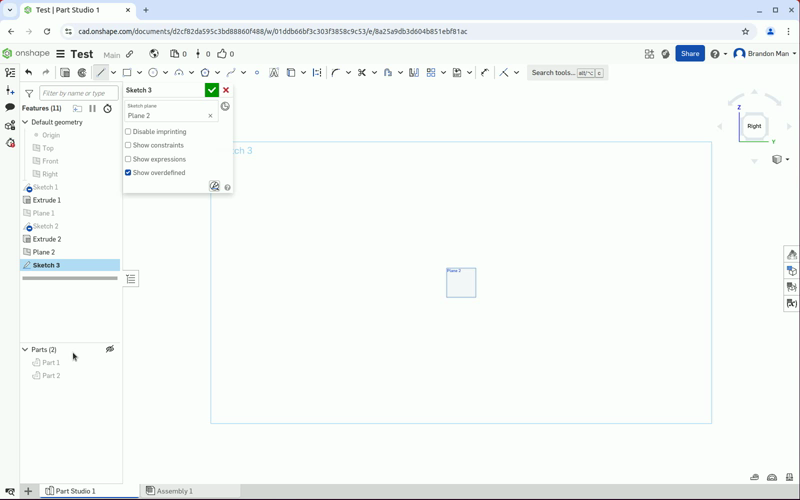
key_down(shift)
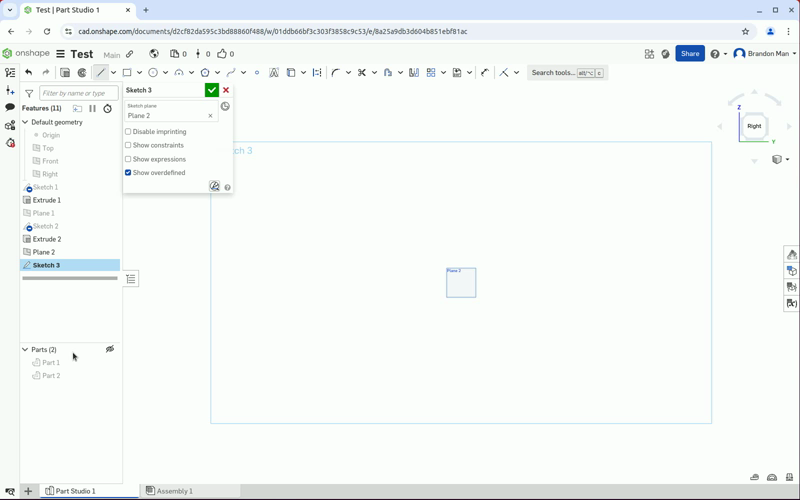
mouse_move(392, 260)
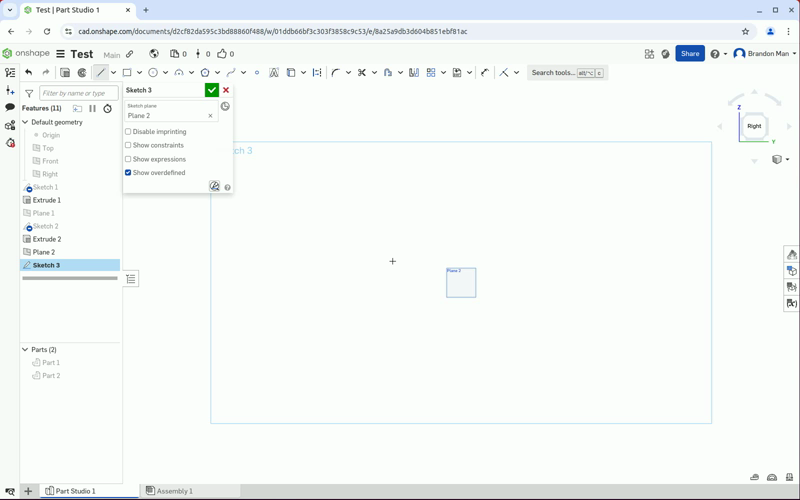
click(392, 260)
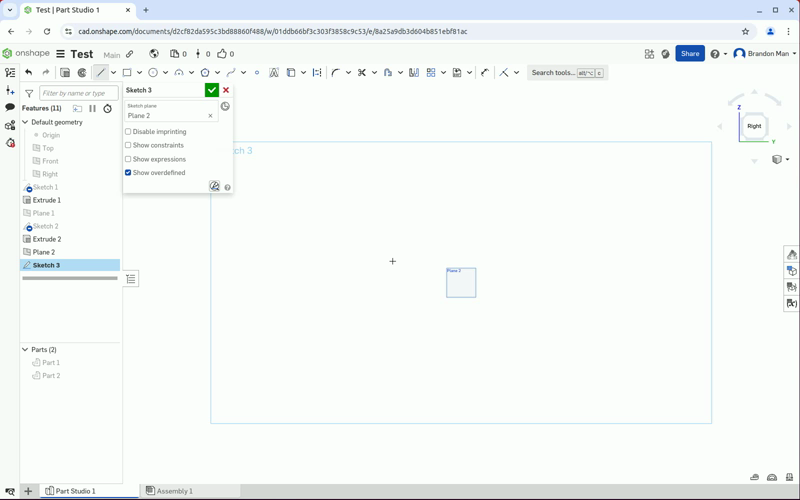
key_up(shift)
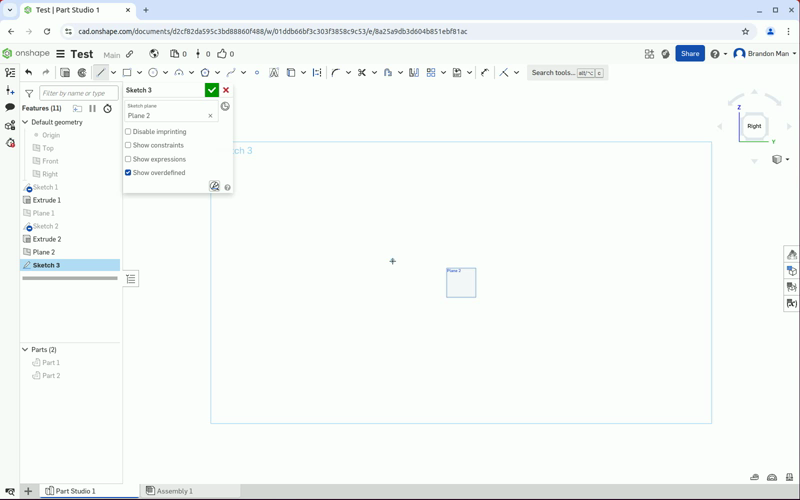
key_down(shift)
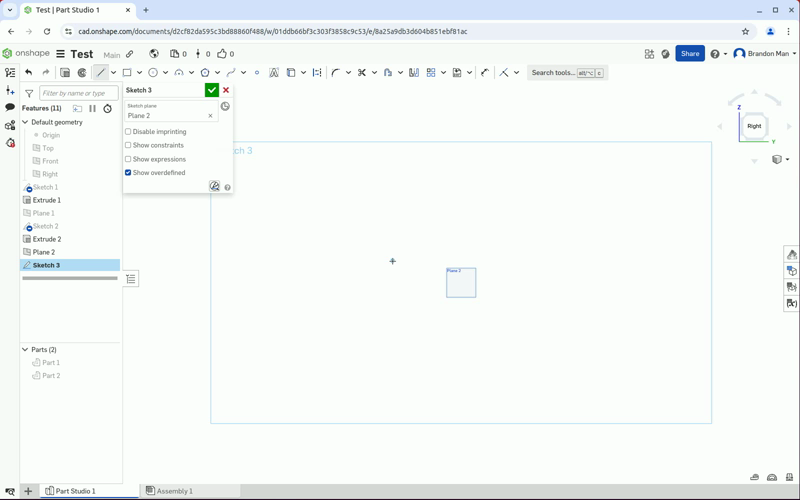
mouse_move(422, 260)
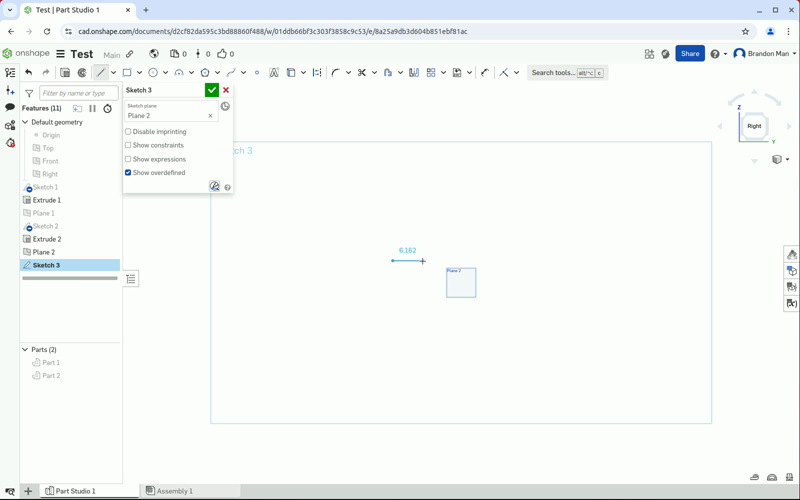
mouse_move(437, 260)
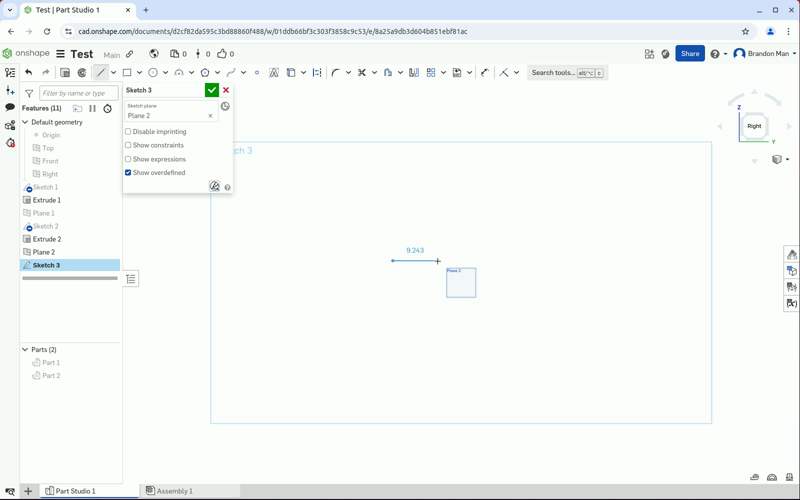
click(437, 260)
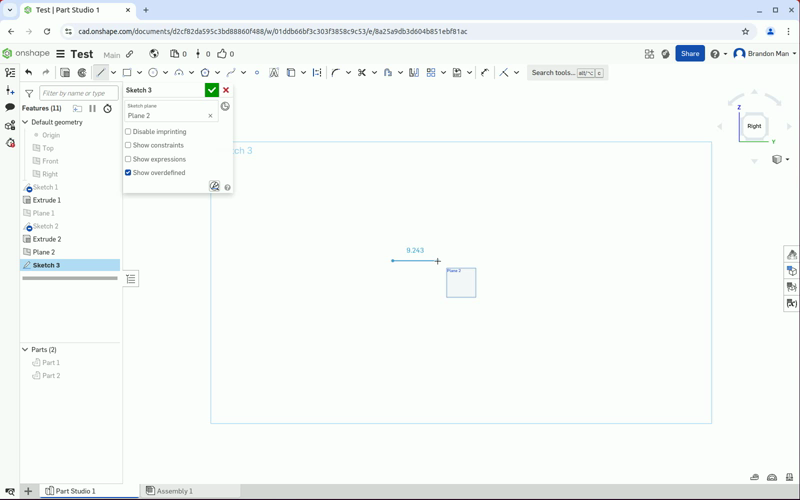
key_up(shift)
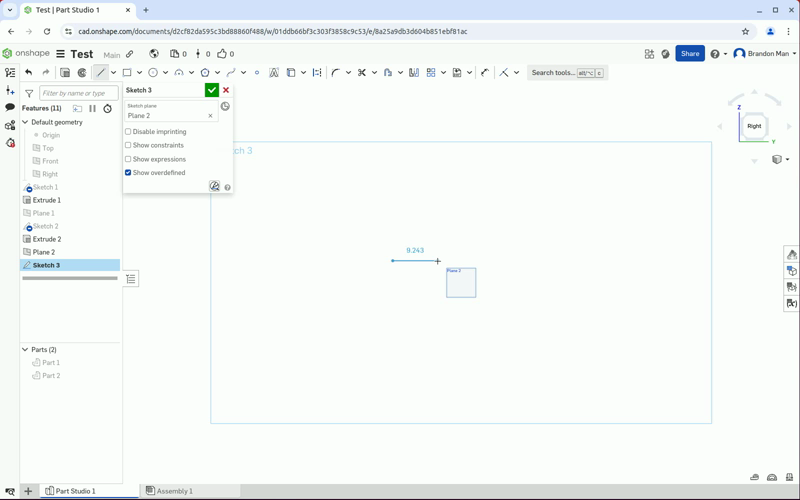
key_down(shift)
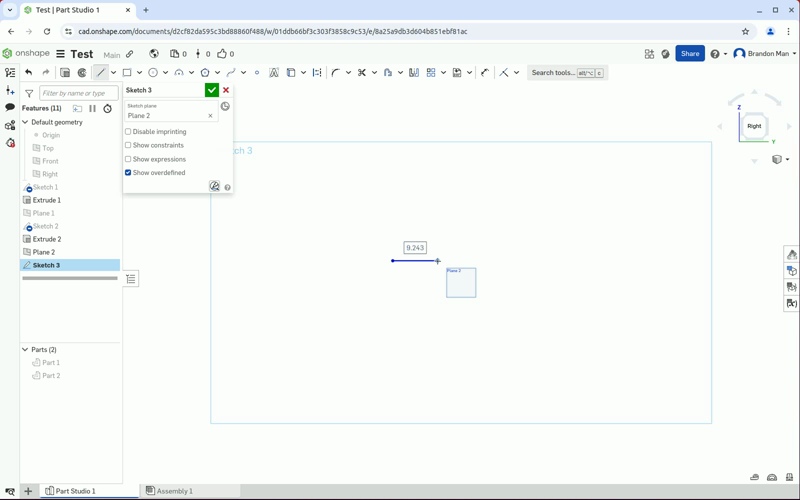
mouse_move(467, 260)
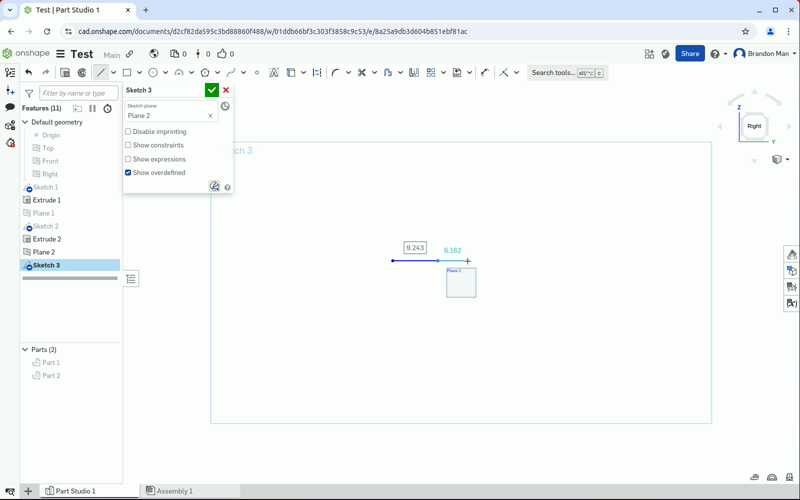
mouse_move(437, 215)
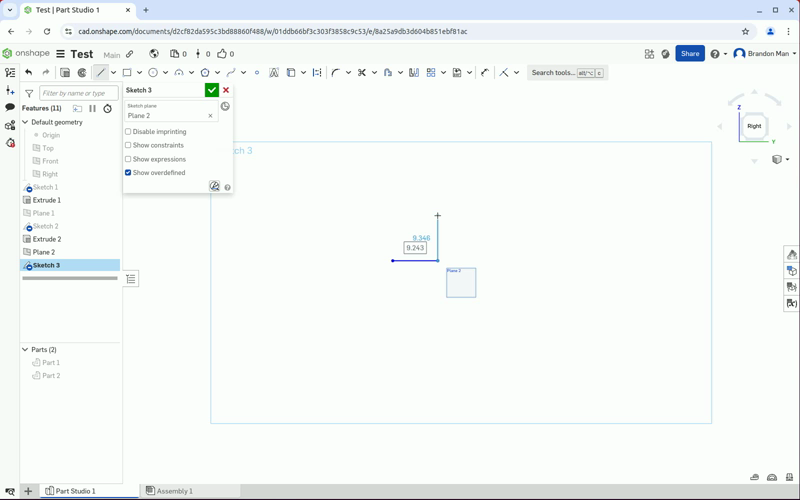
click(437, 215)
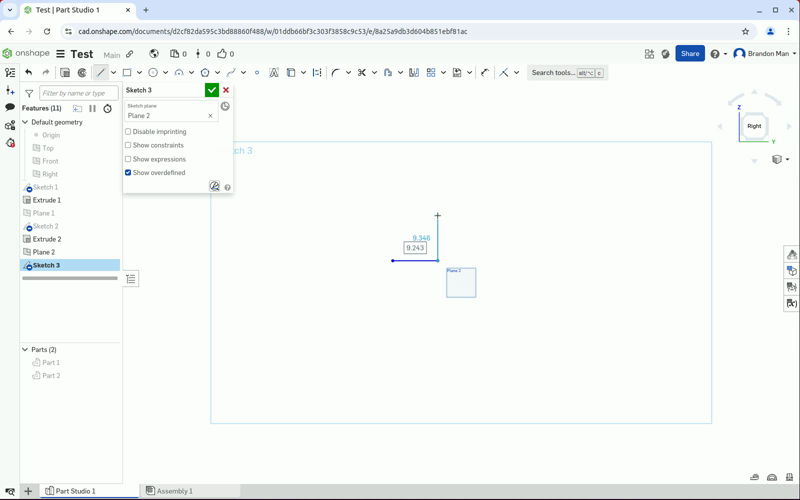
key_up(shift)
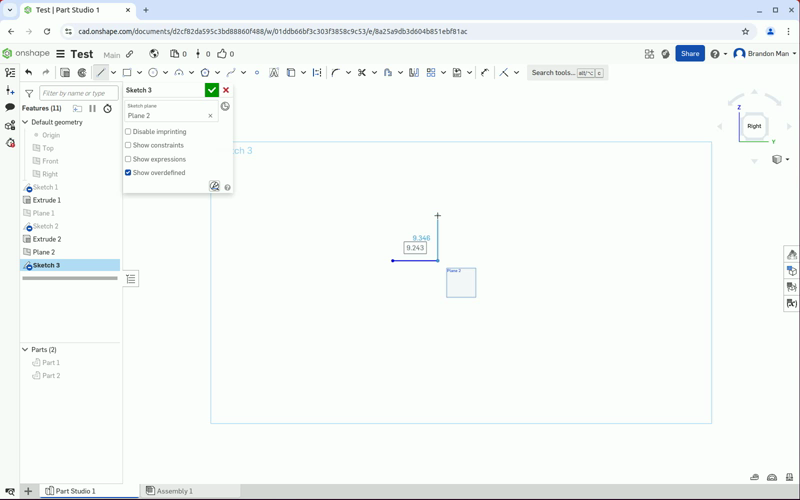
key_down(shift)
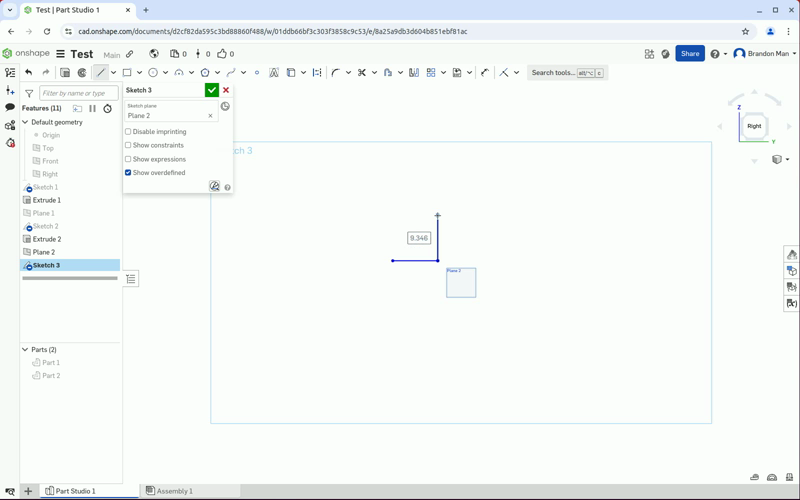
mouse_move(467, 215)
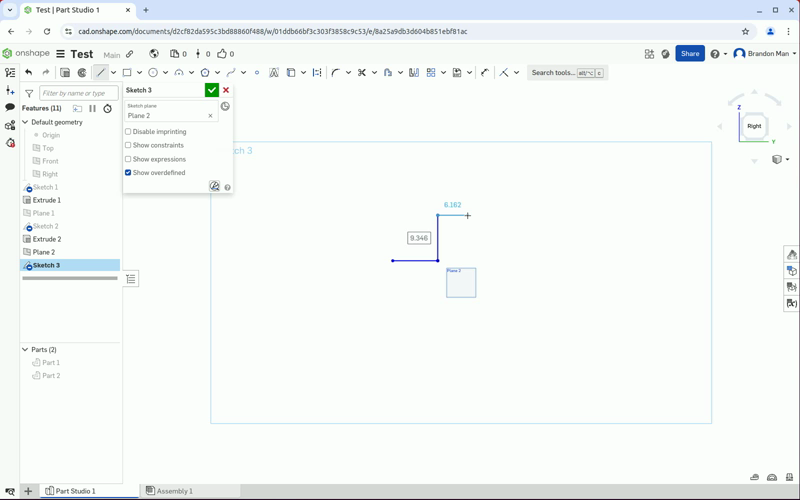
mouse_move(392, 215)
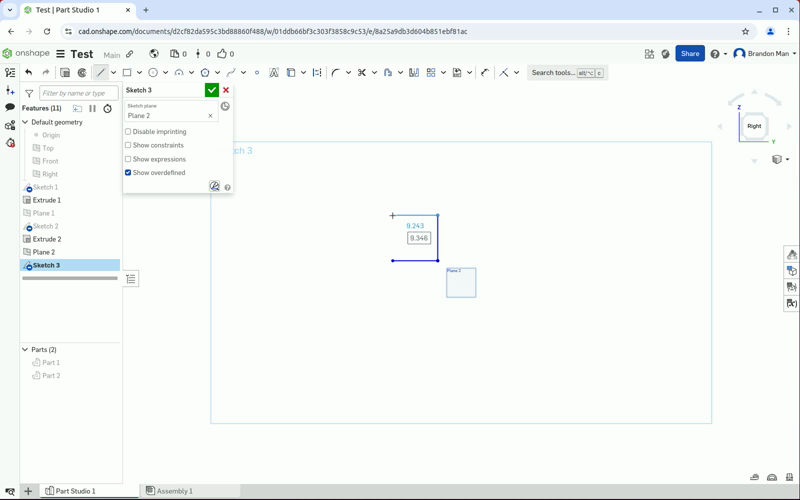
click(392, 215)
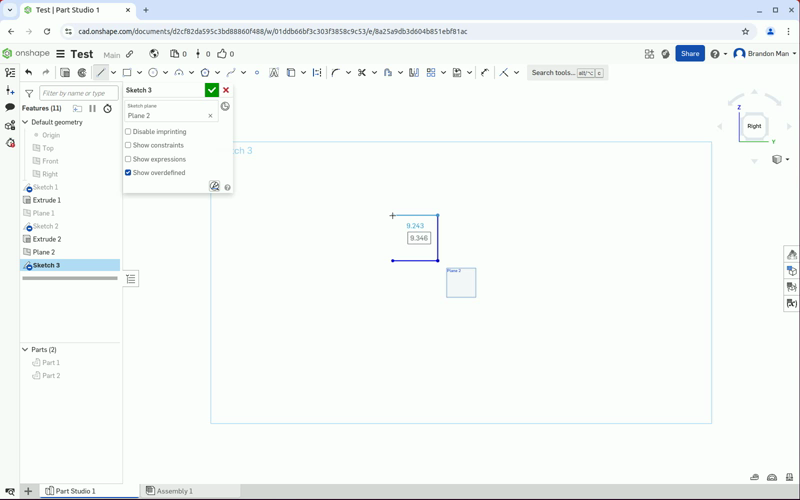
key_up(shift)
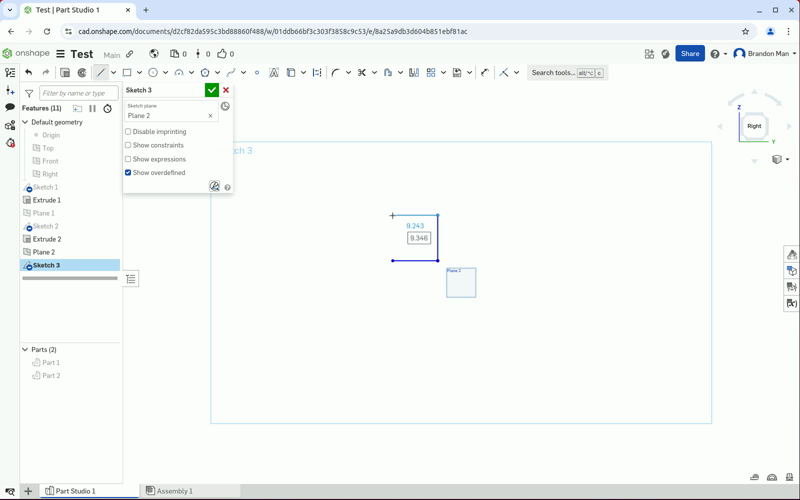
mouse_move(422, 215)
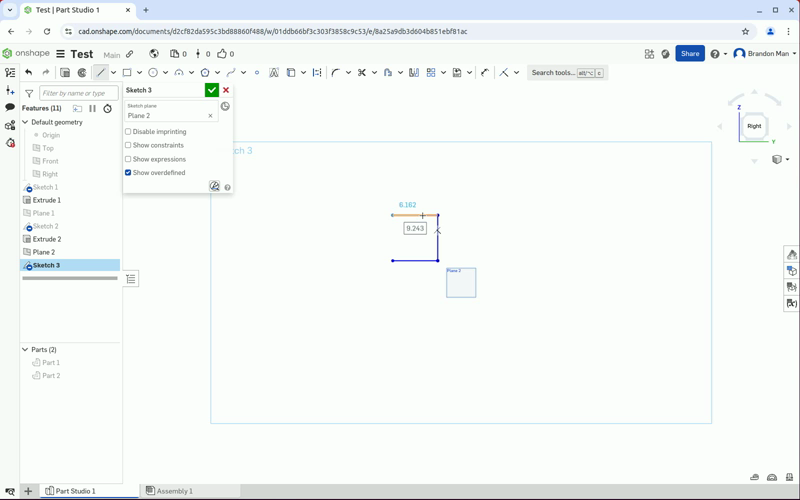
key_down(shift)
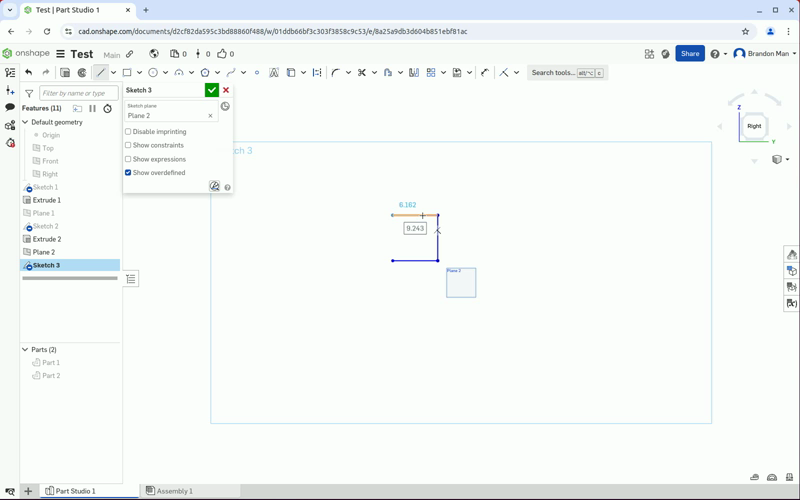
mouse_move(392, 260)
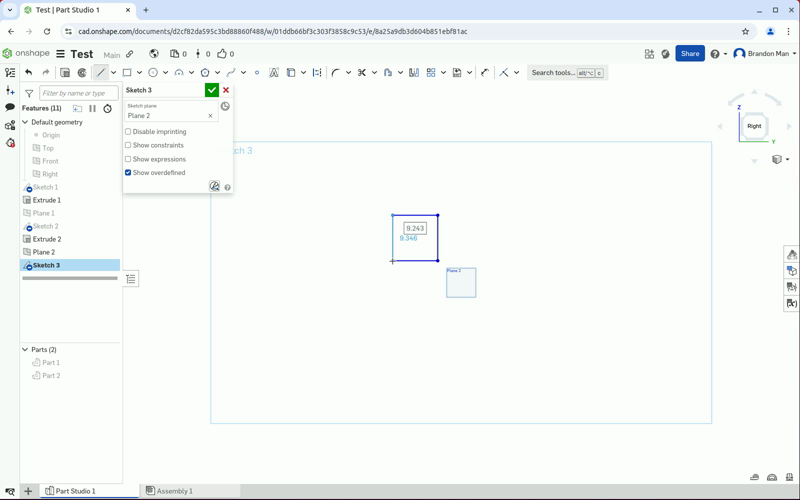
key_up(shift)
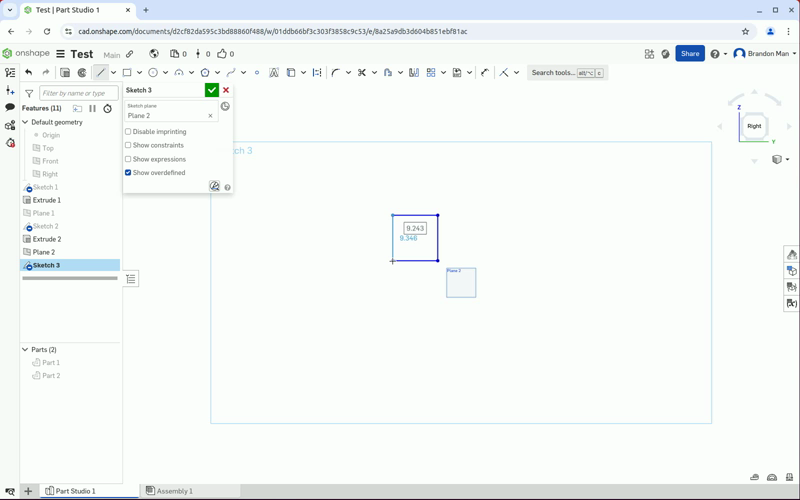
click(392, 260)
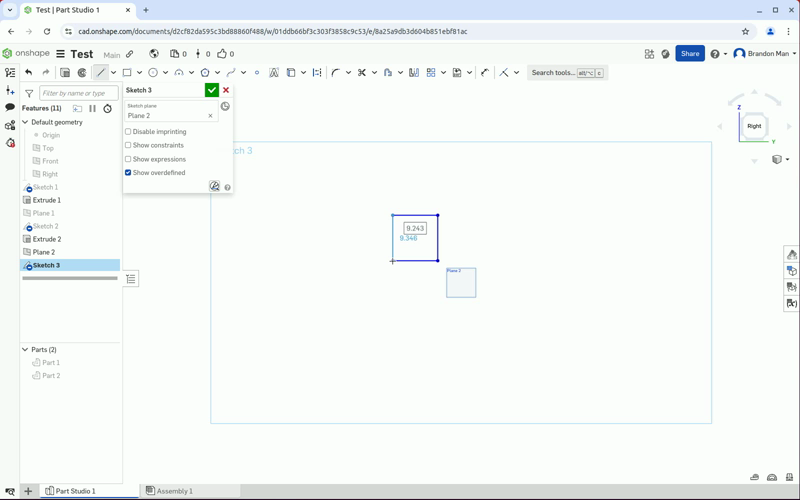
key(esc)
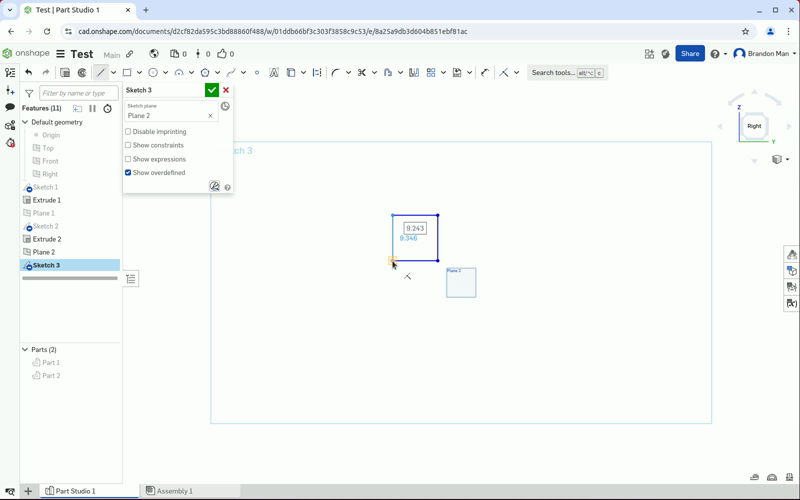
mouse_move(431, 229)
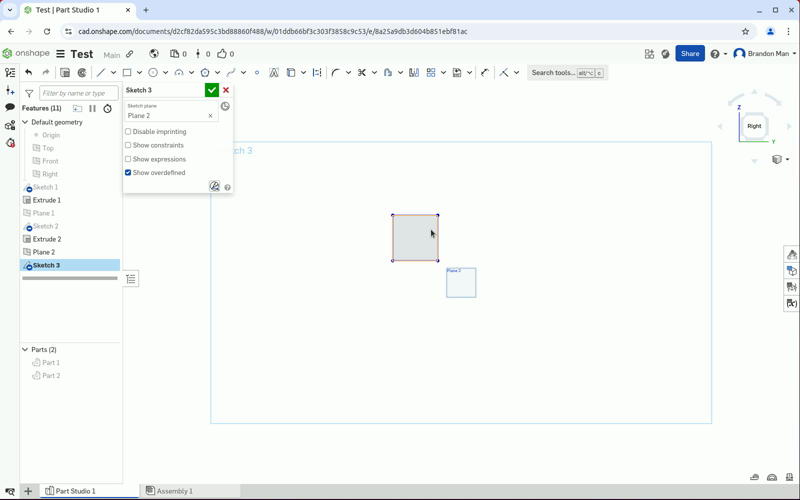
click(431, 229)
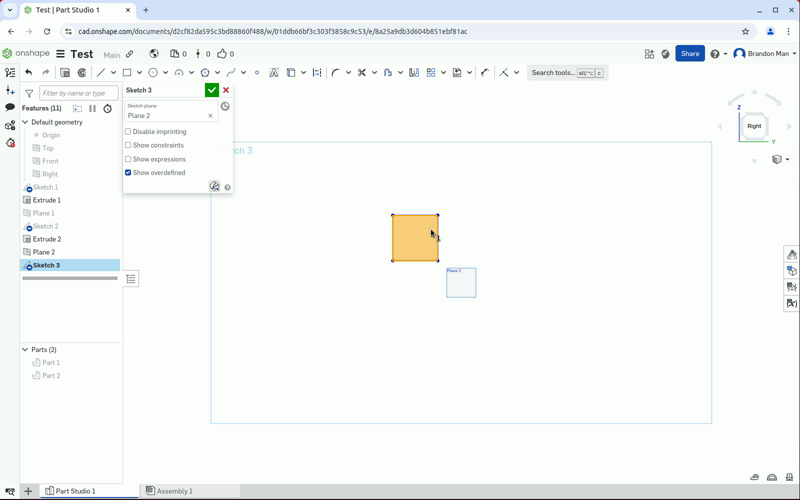
mouse_move(73, 352)
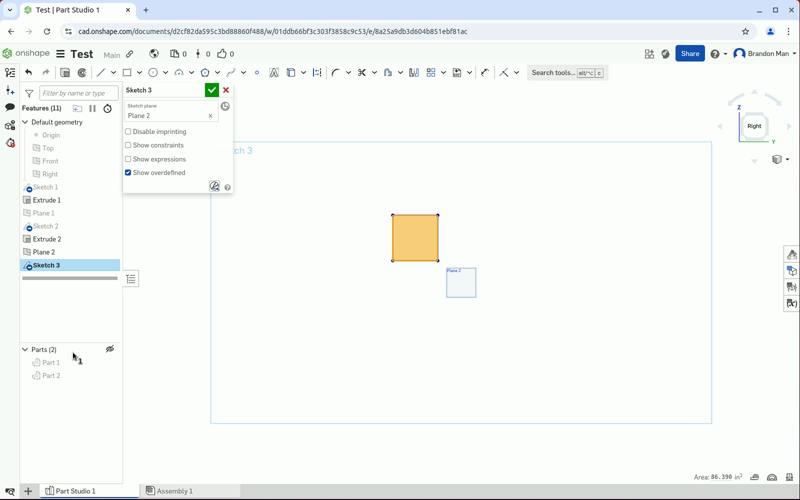
key(shift+y)
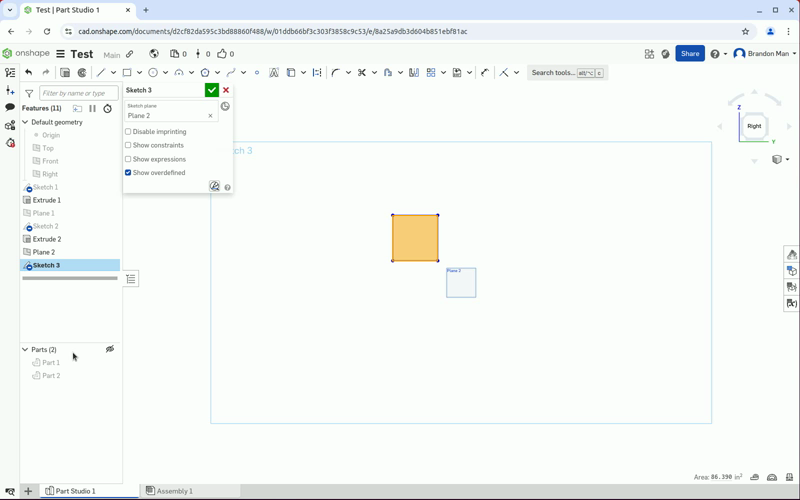
key(shift+e)
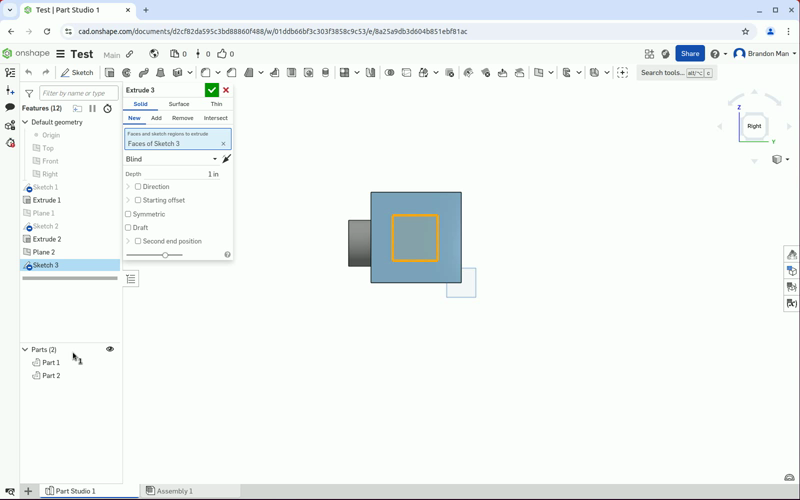
mouse_move(143, 106)
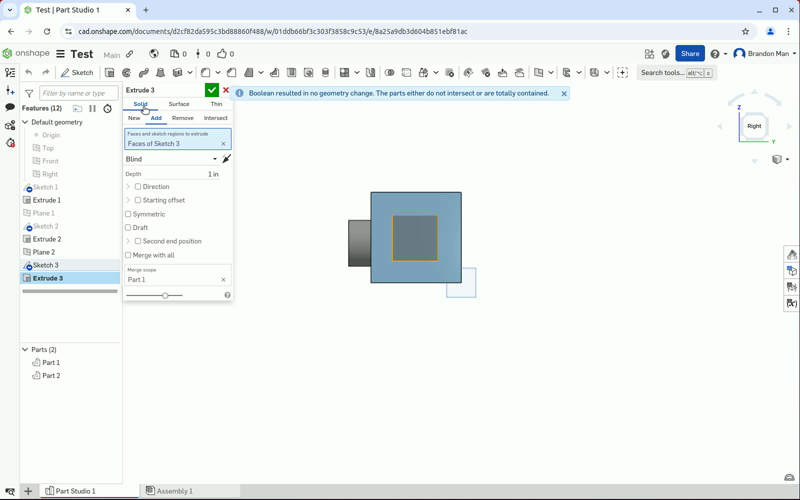
click(143, 106)
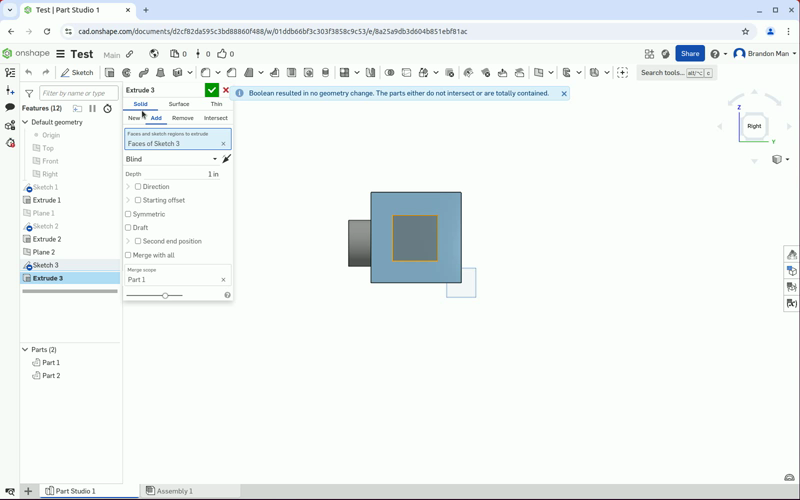
mouse_move(137, 120)
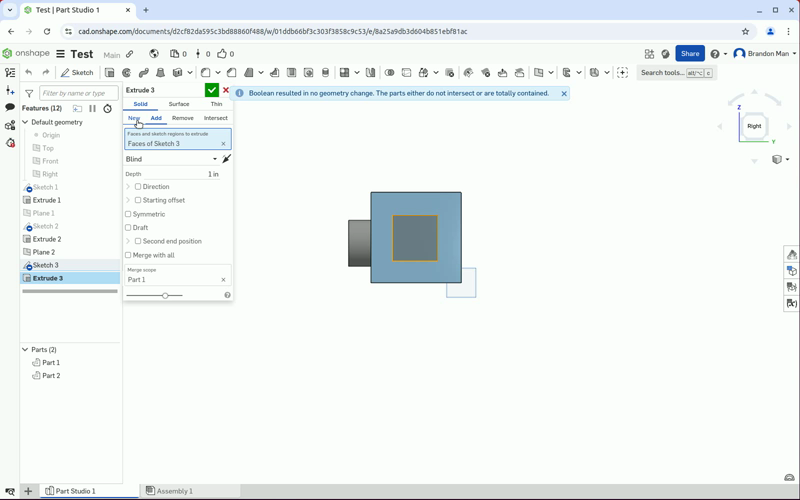
click(137, 120)
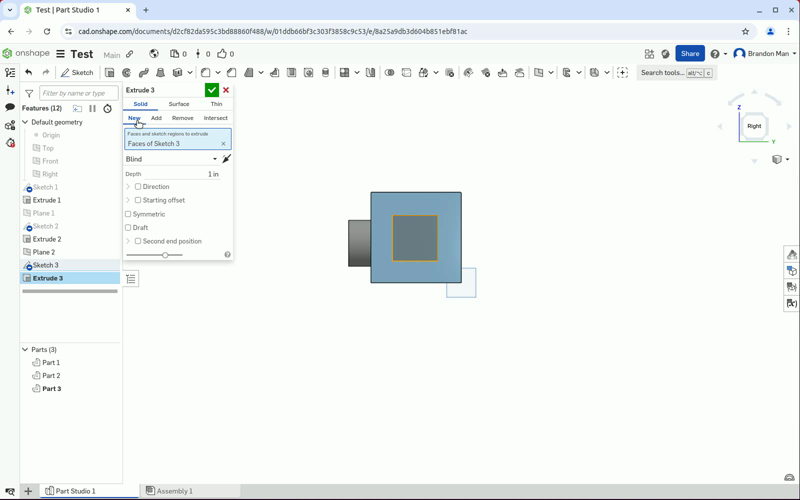
key(tab, 4)
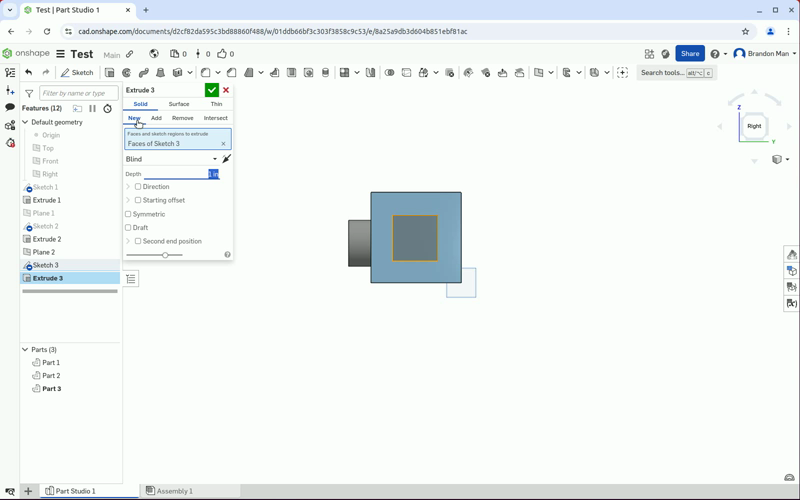
text(4.574)
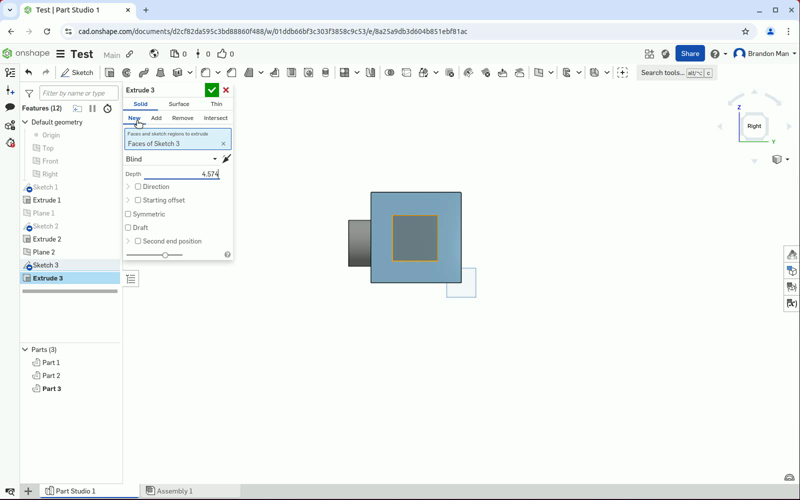
key(enter)
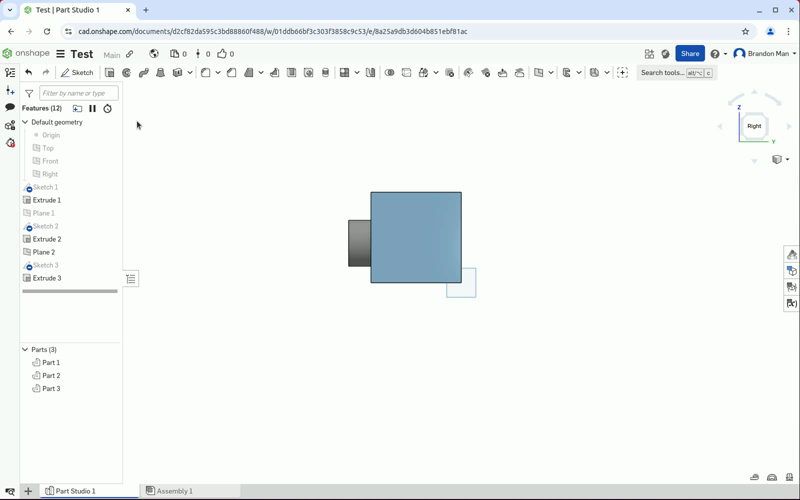
key(shift+h)
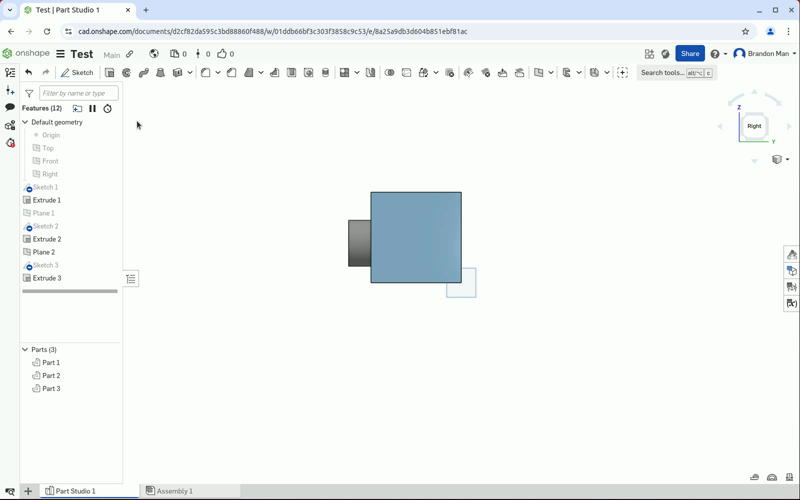
key(shift+h)
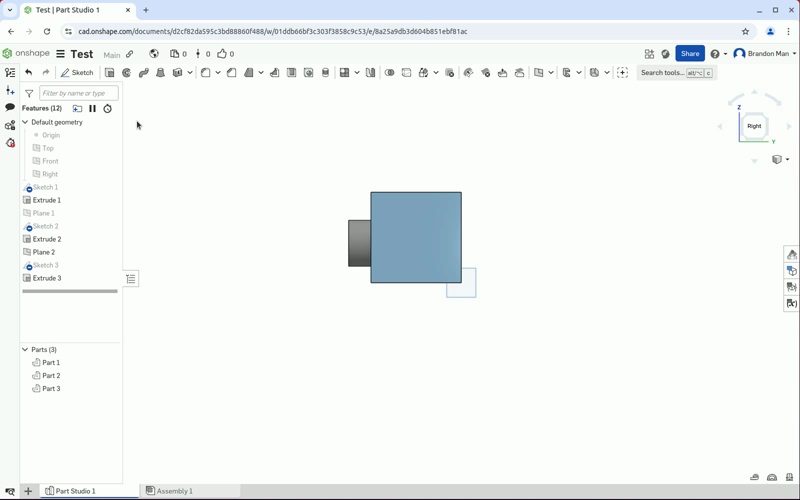
mouse_move(73, 189)
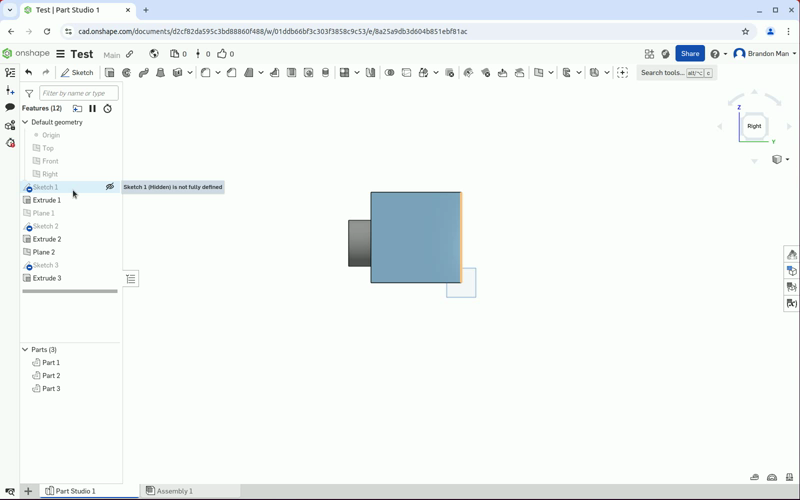
click(73, 189)
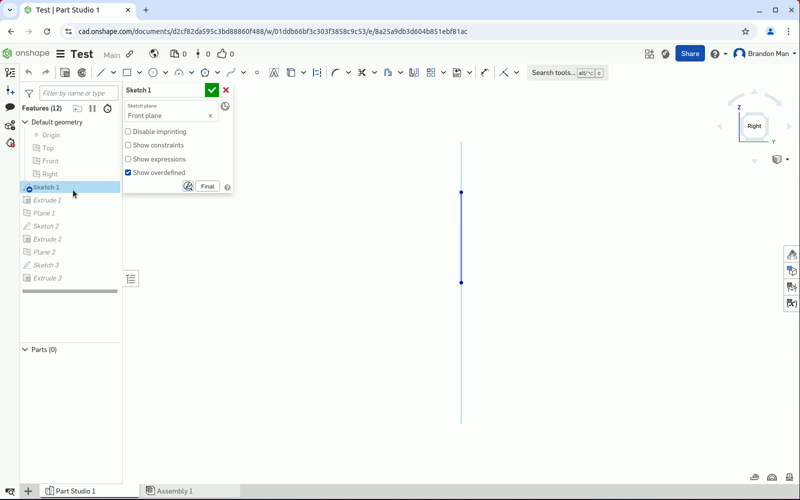
mouse_move(229, 92)
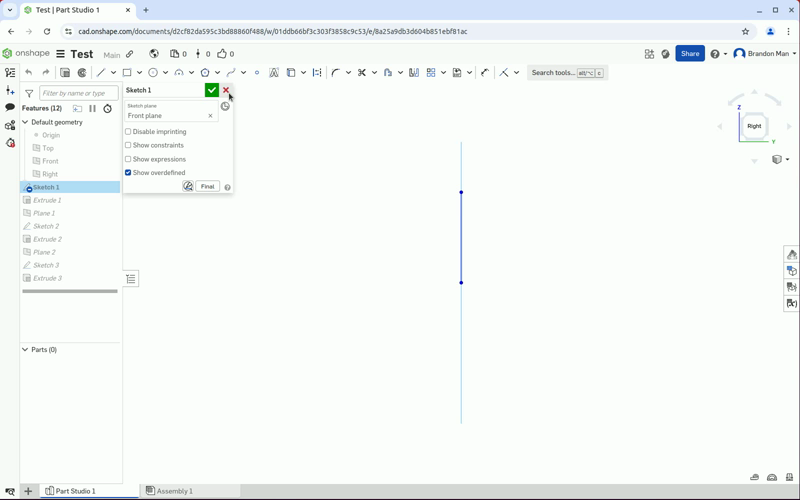
click(229, 92)
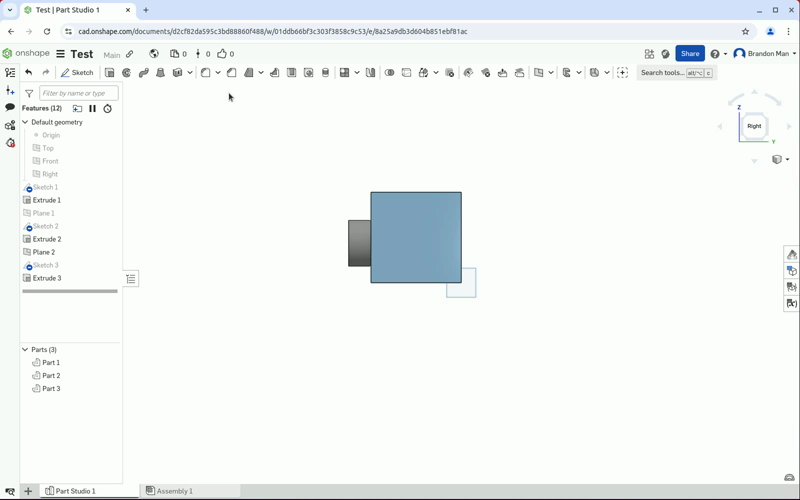
mouse_move(73, 352)
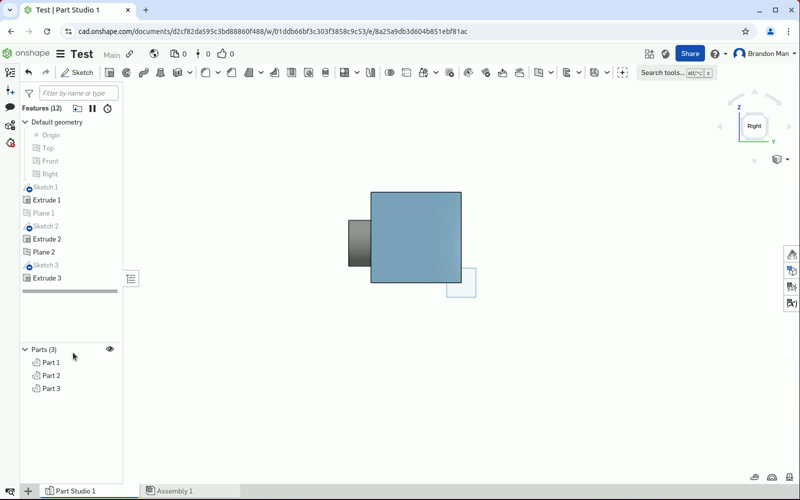
key(y)
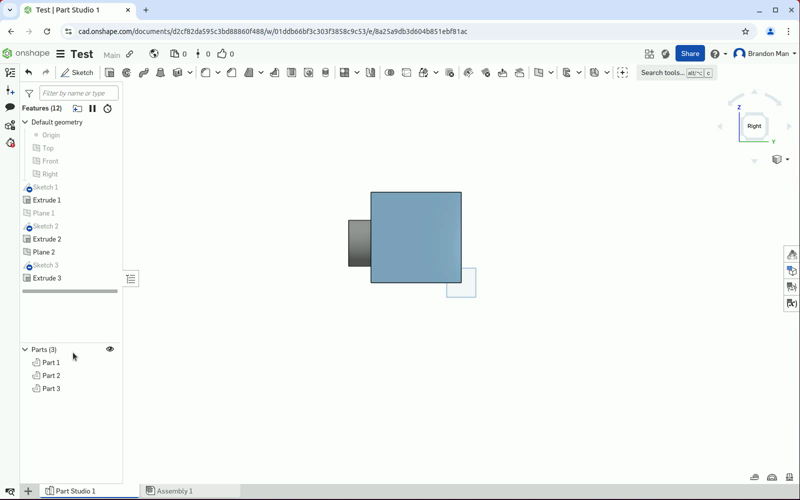
key(shift+p)
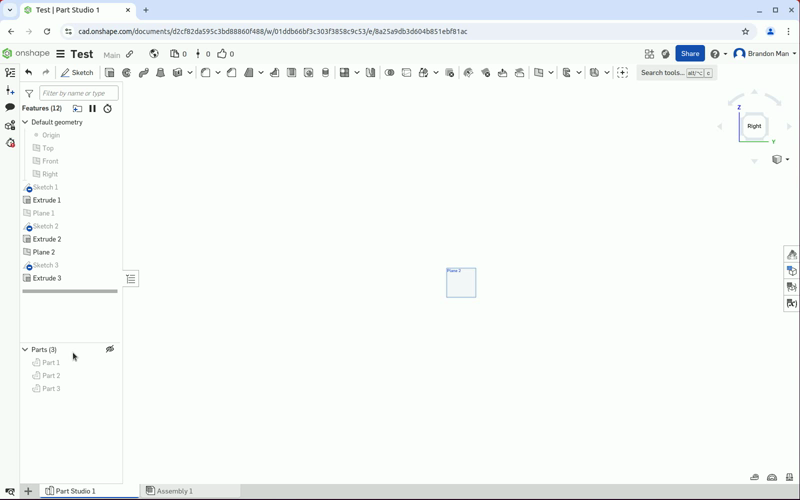
key(space)
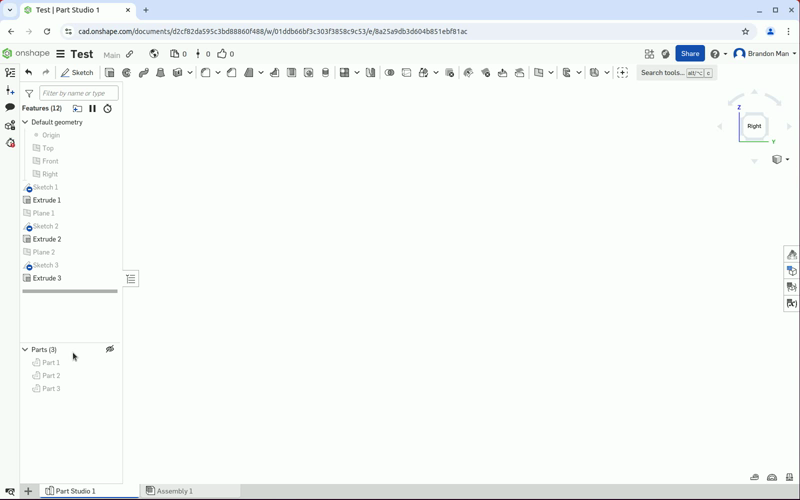
key_down(shift)
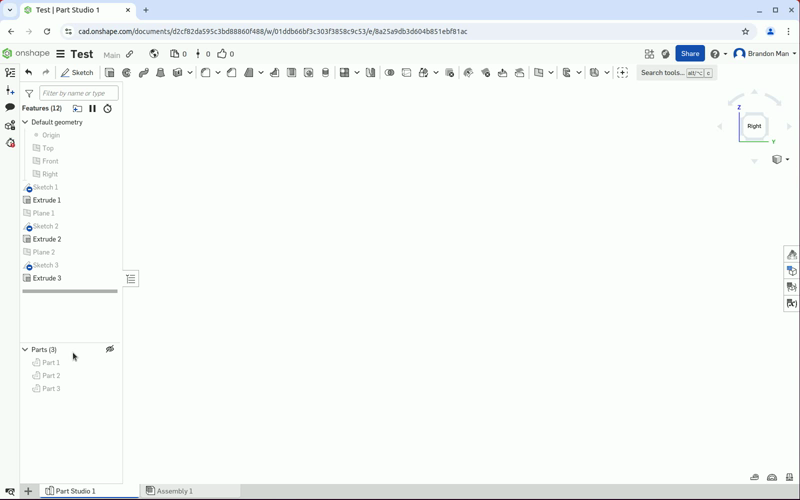
key(right)
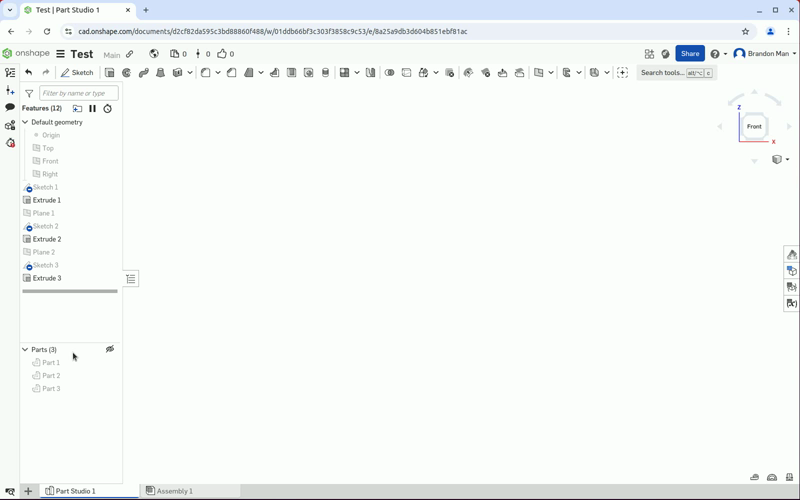
key_up(shift)
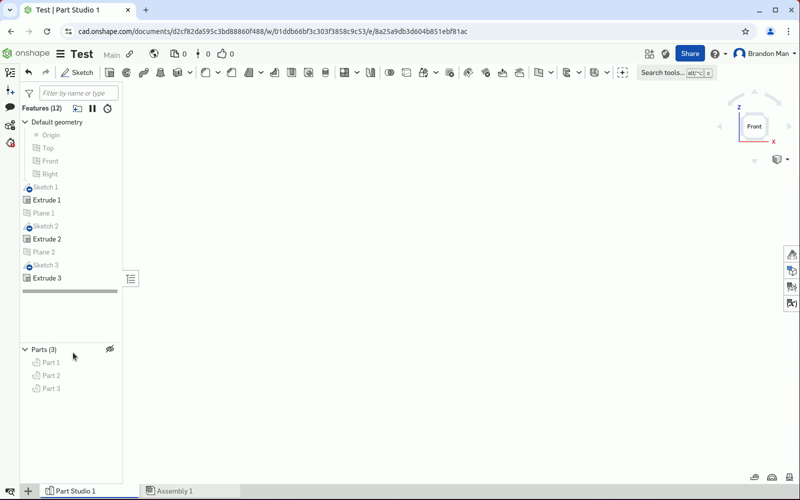
key(space)
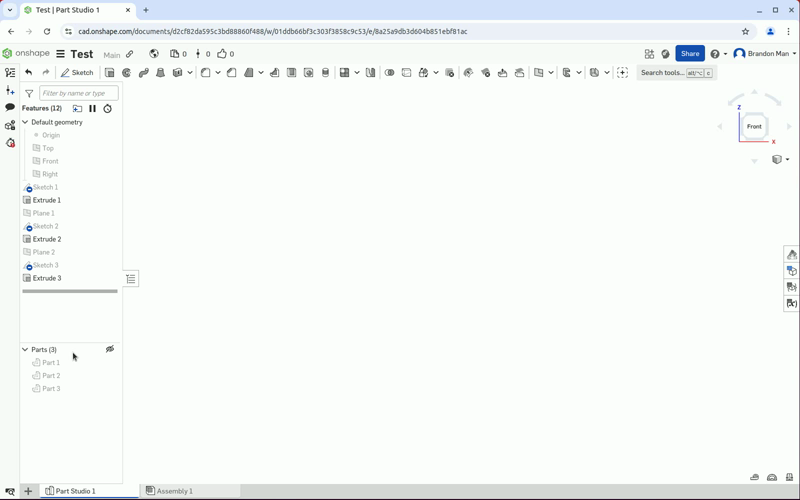
key_down(shift)
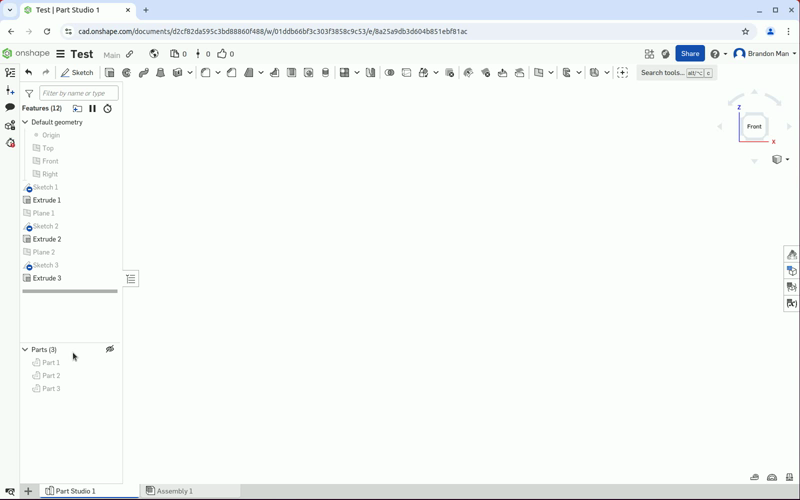
key(down)
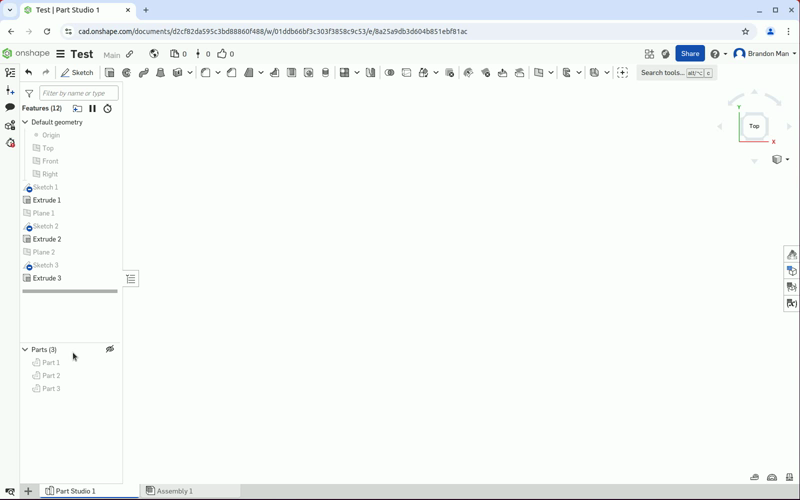
key_up(shift)
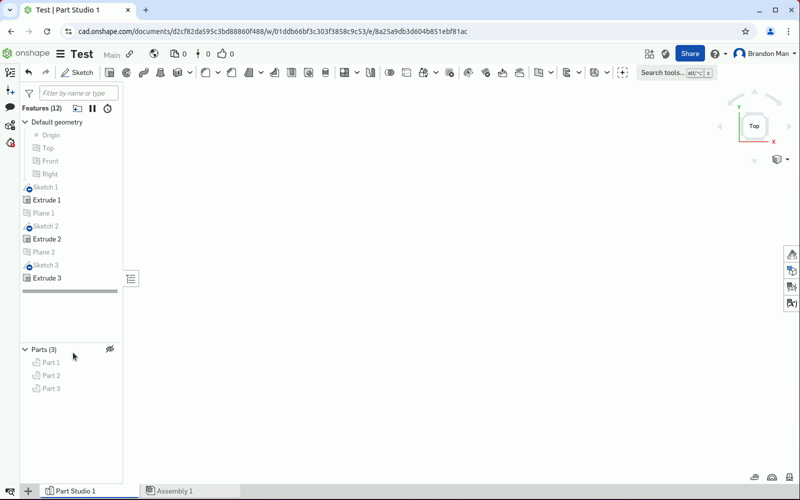
mouse_move(73, 352)
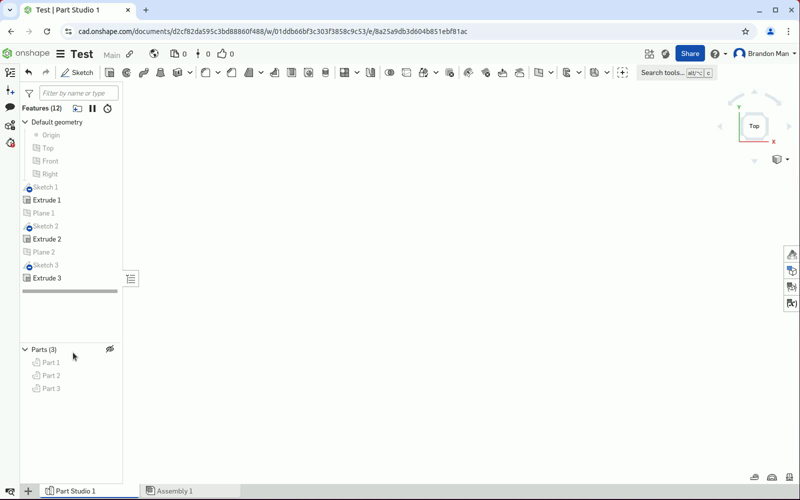
key(shift+y)
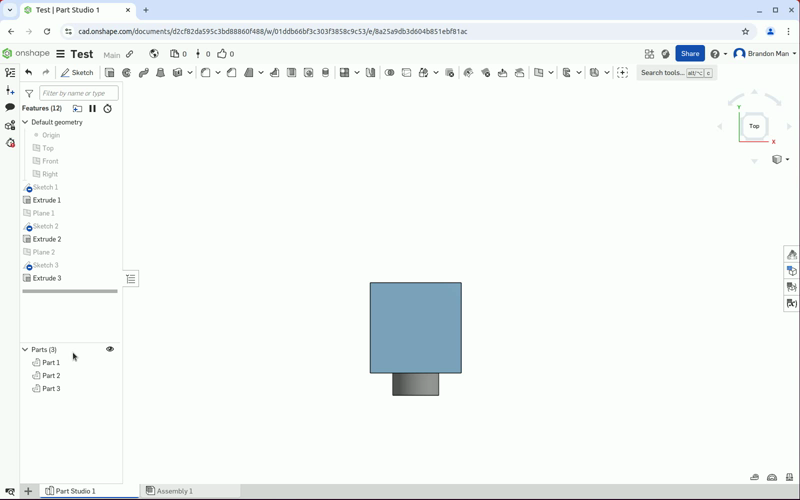
mouse_move(541, 75)
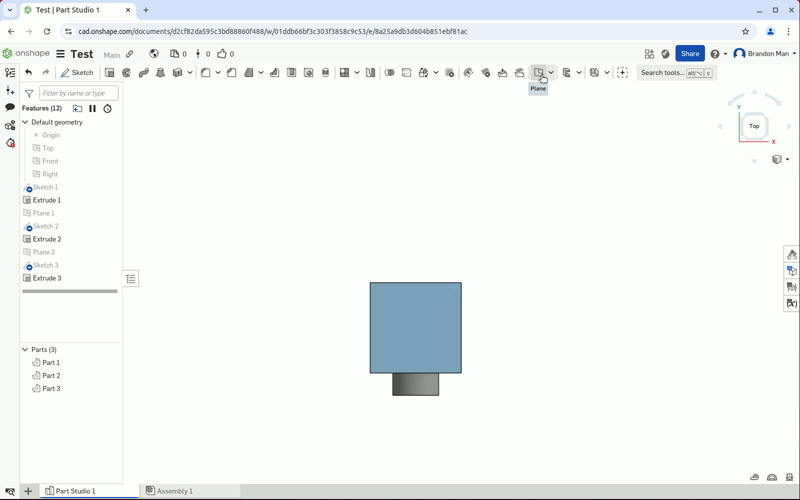
click(541, 75)
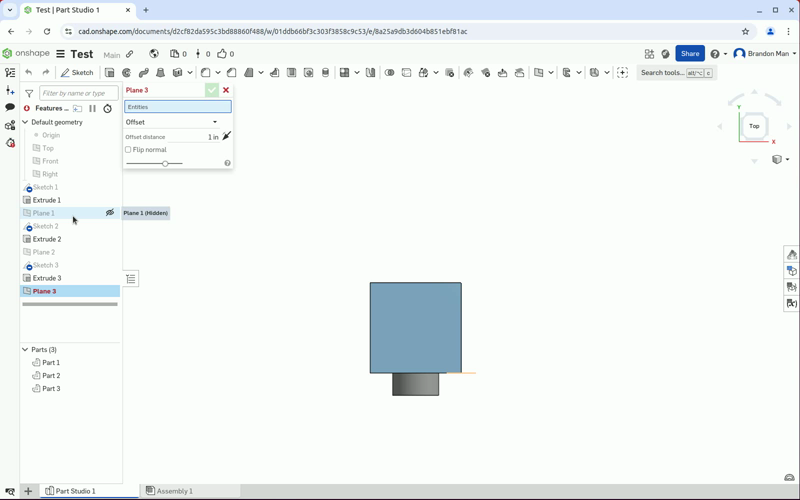
scroll(3)
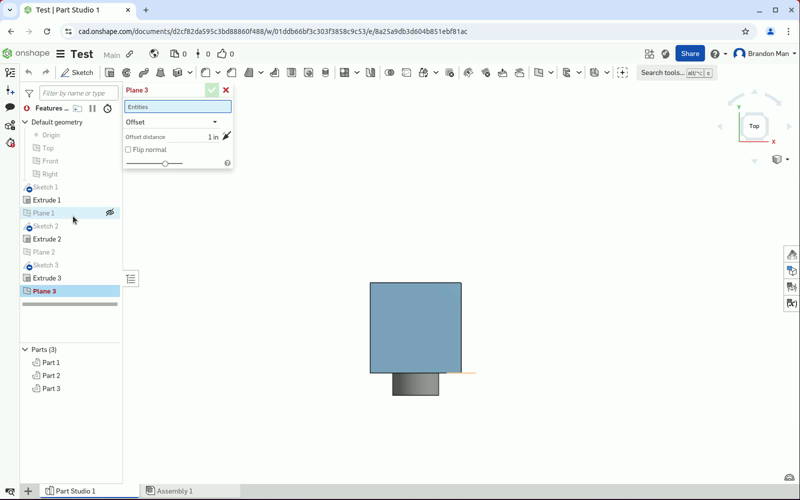
mouse_move(73, 150)
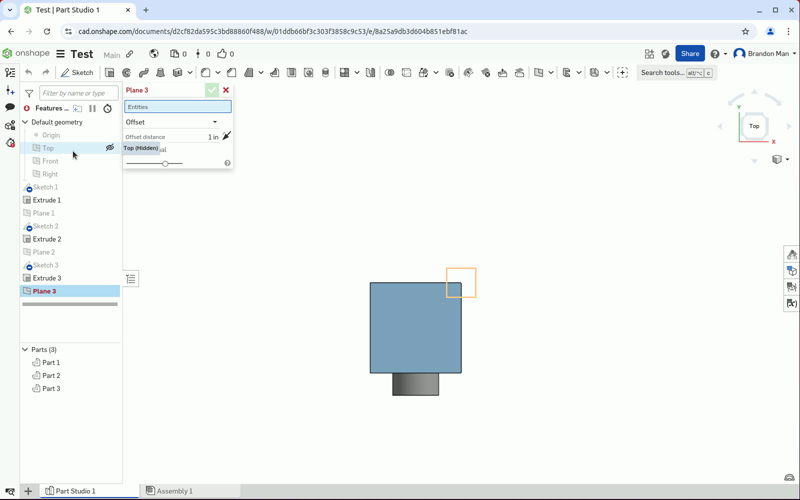
click(73, 150)
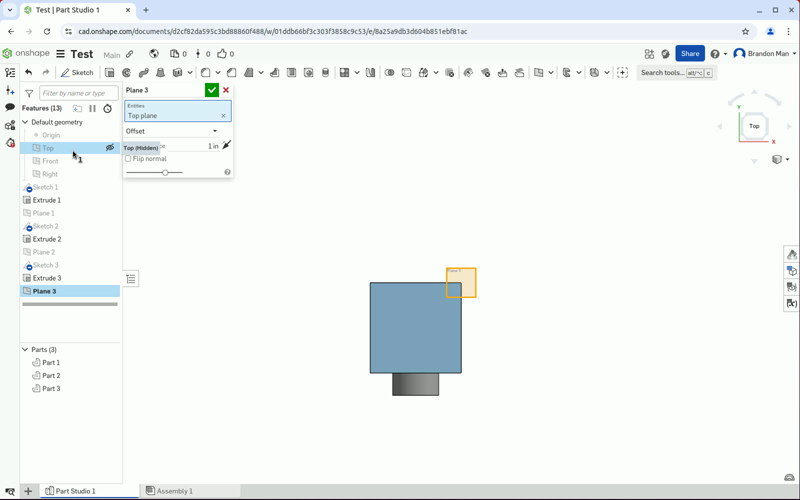
key(tab, 2)
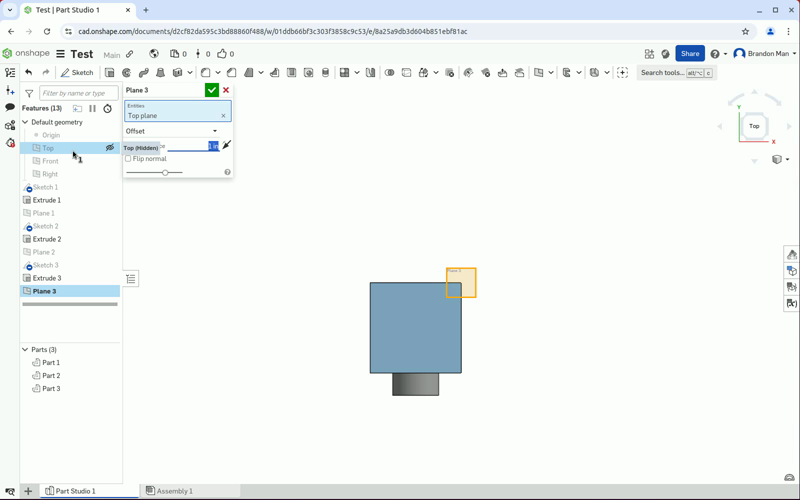
text(18.548)
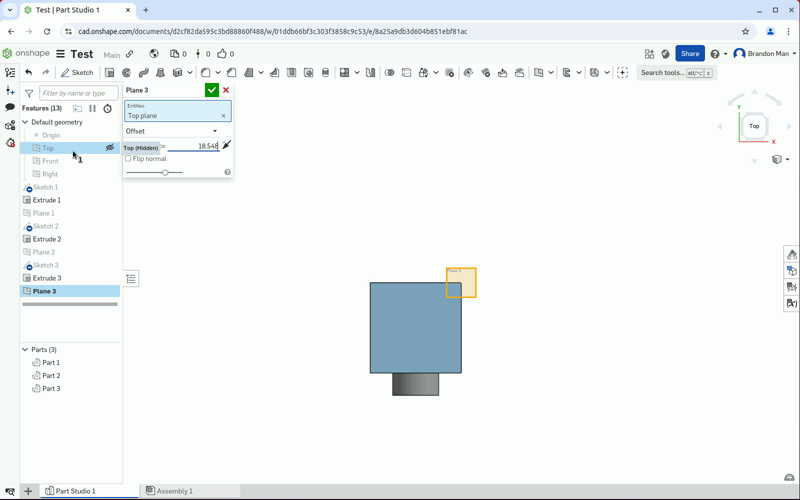
key(enter, 2)
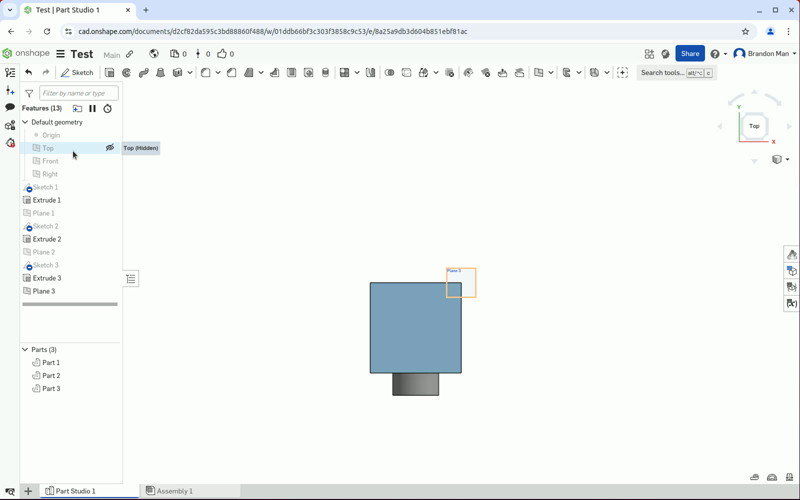
key(shift+s)
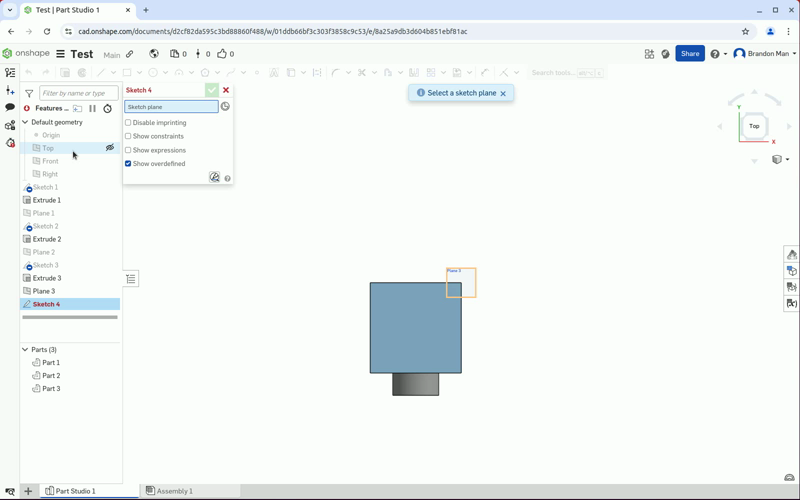
mouse_move(73, 293)
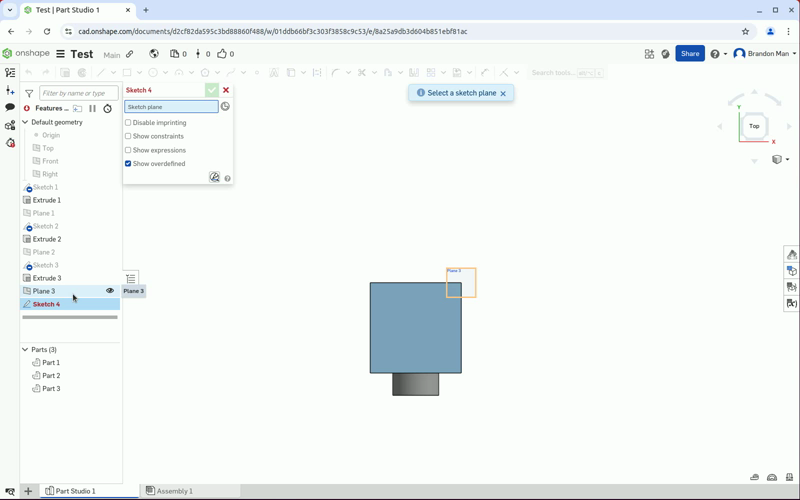
click(73, 293)
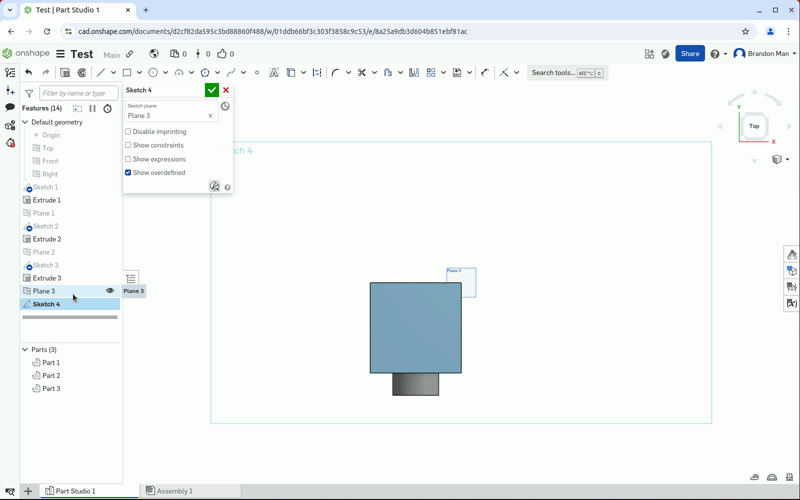
mouse_move(73, 352)
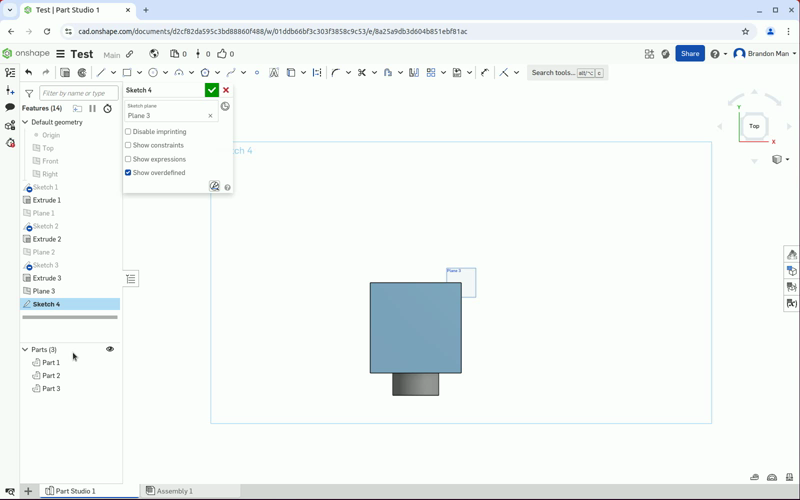
key(y)
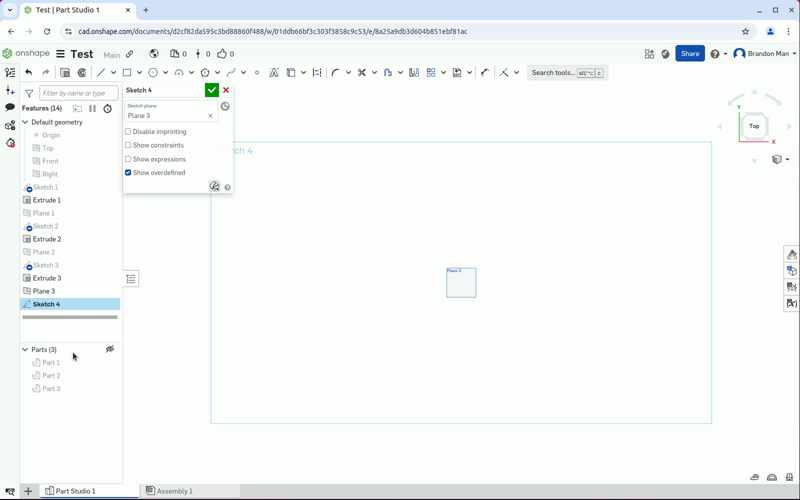
key(c)
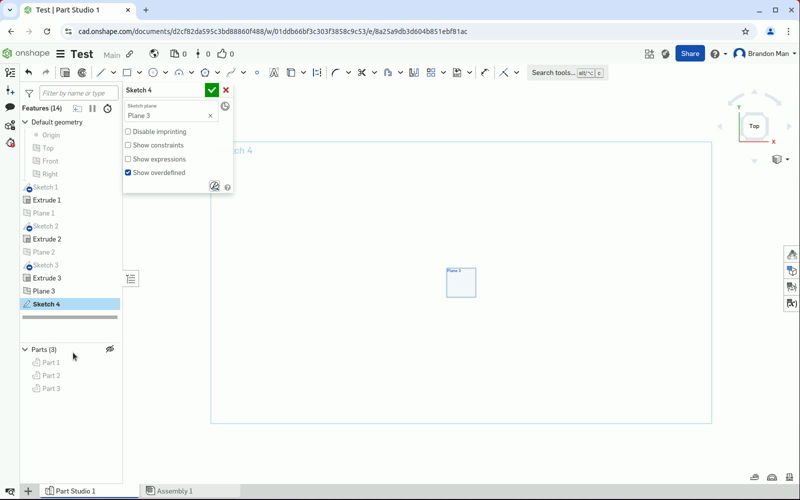
key_down(shift)
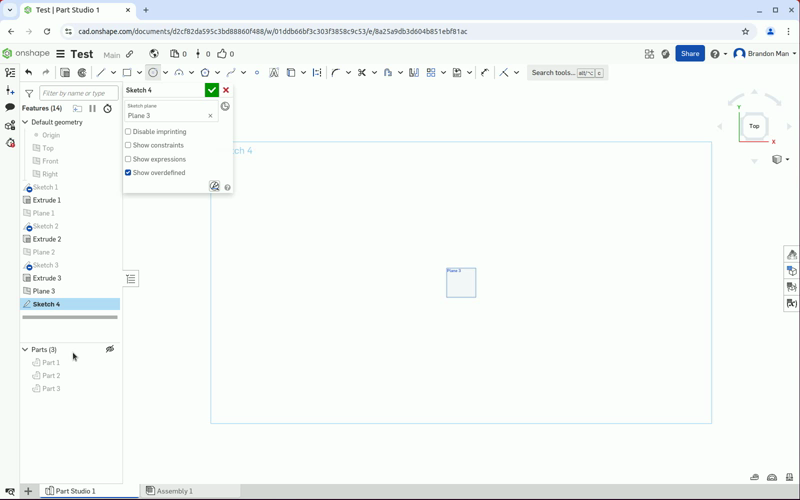
mouse_move(413, 333)
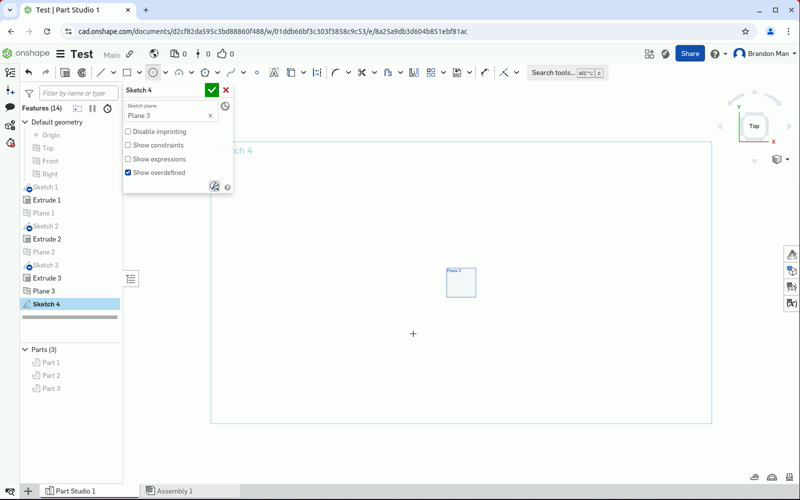
click(413, 333)
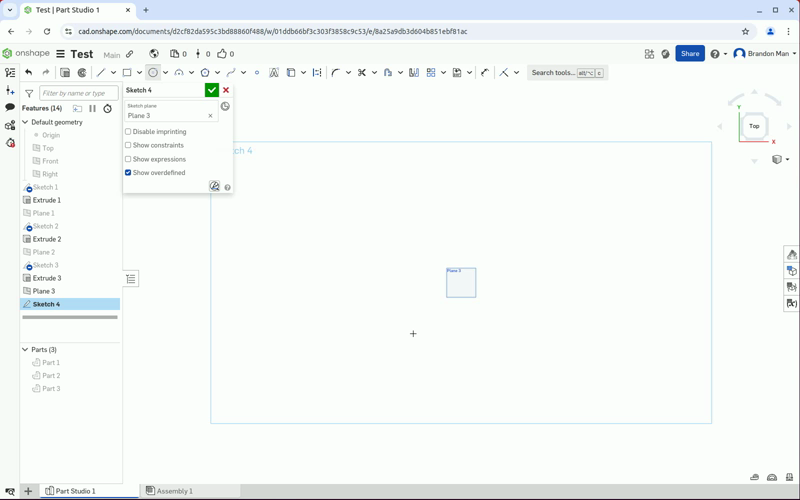
key_up(shift)
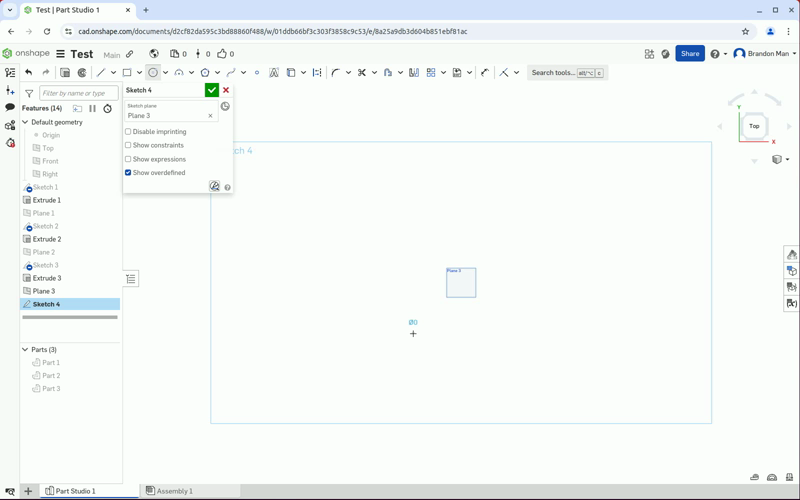
mouse_move(436, 333)
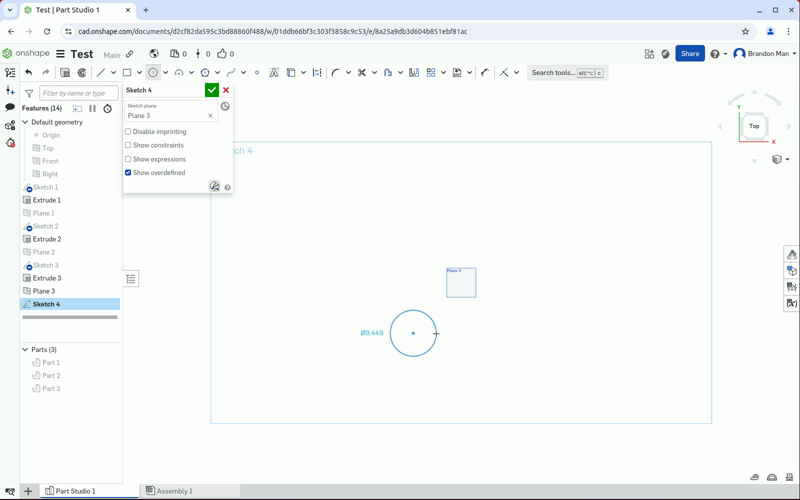
click(436, 333)
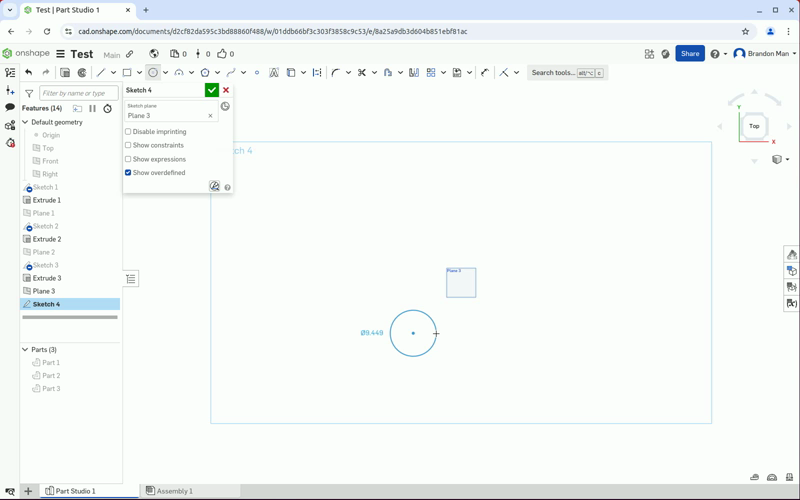
key(esc)
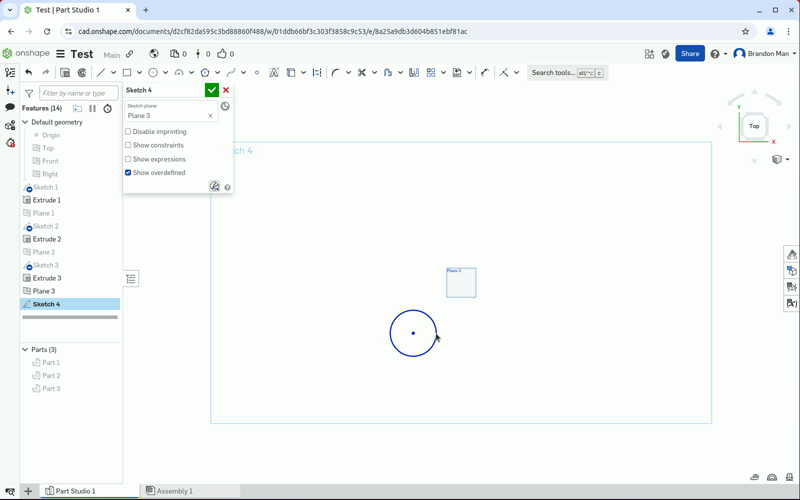
mouse_move(419, 349)
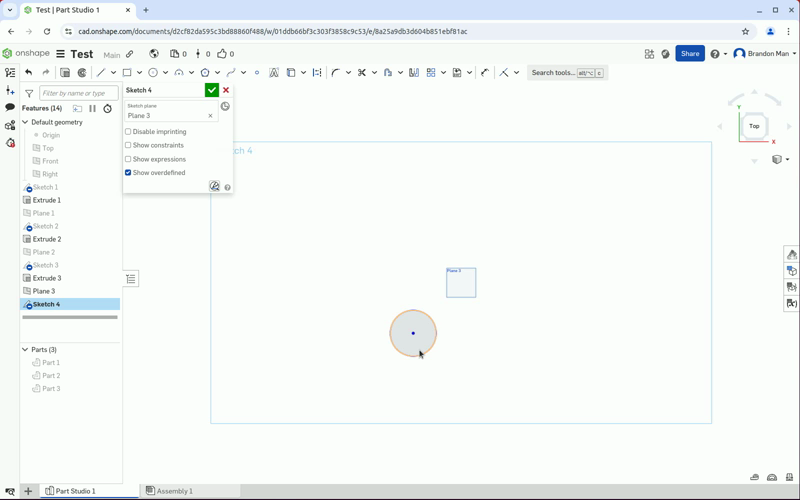
scroll(6)
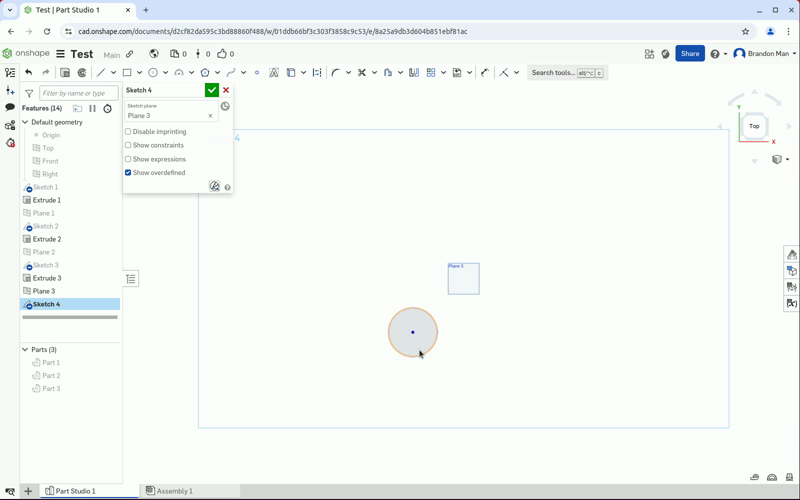
scroll(6)
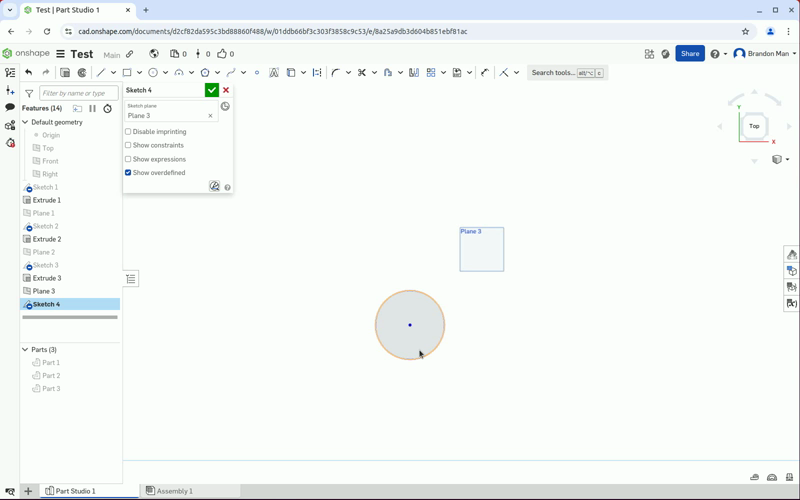
scroll(6)
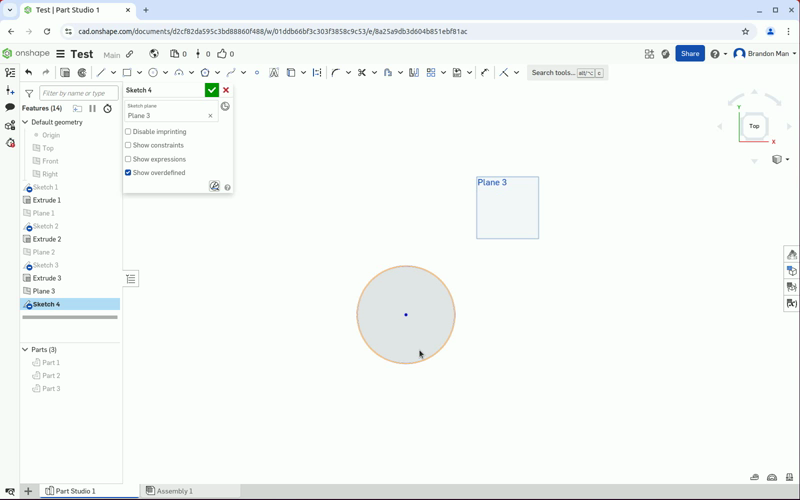
scroll(6)
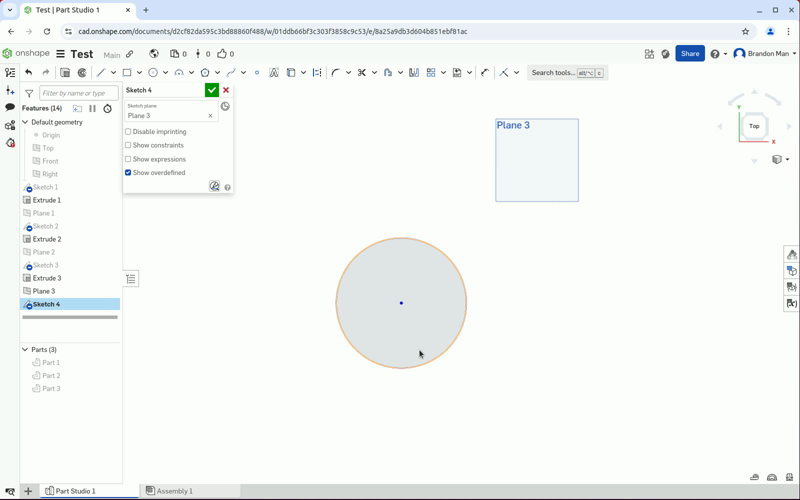
scroll(6)
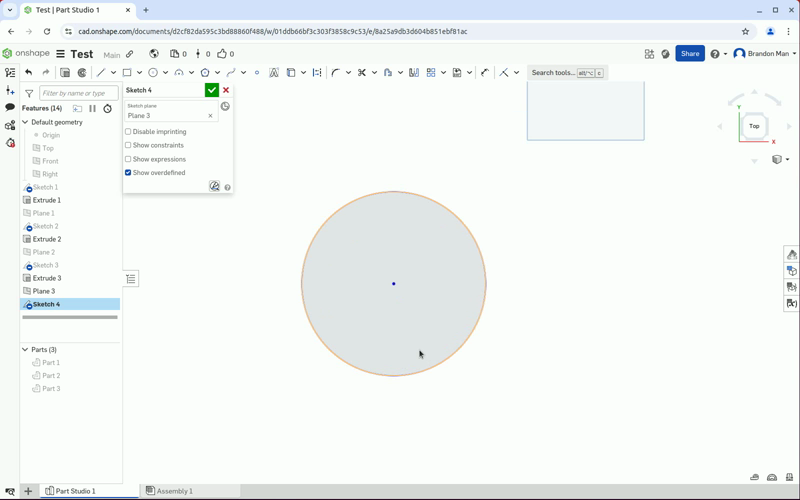
scroll(6)
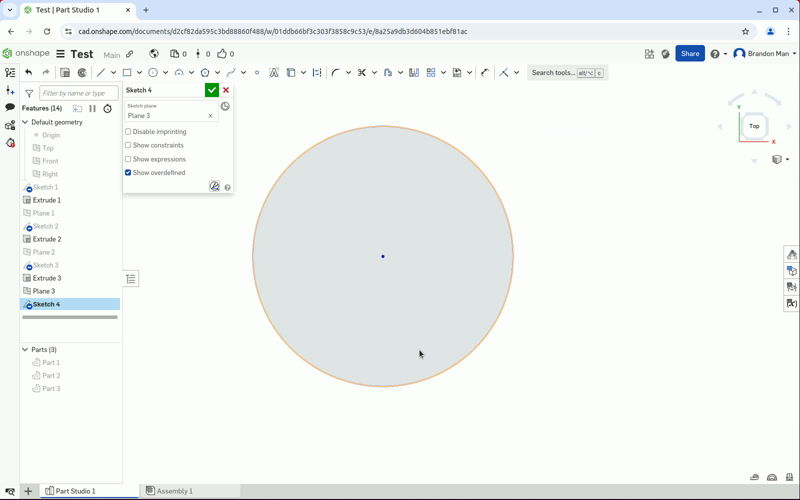
scroll(6)
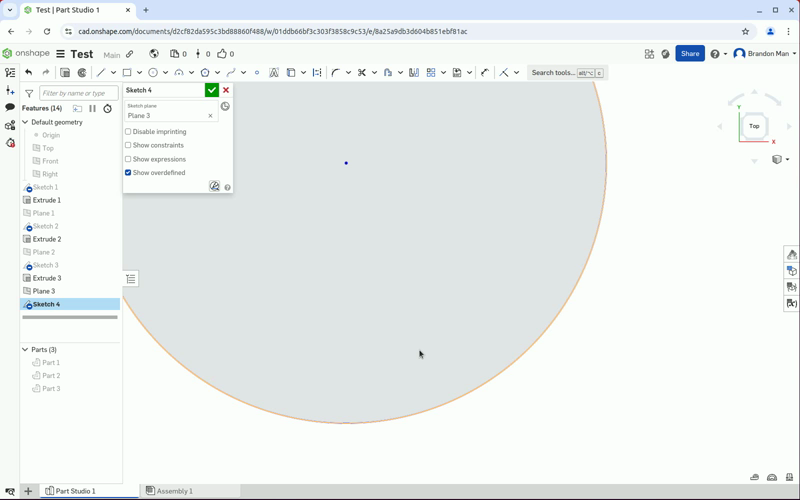
click(419, 349)
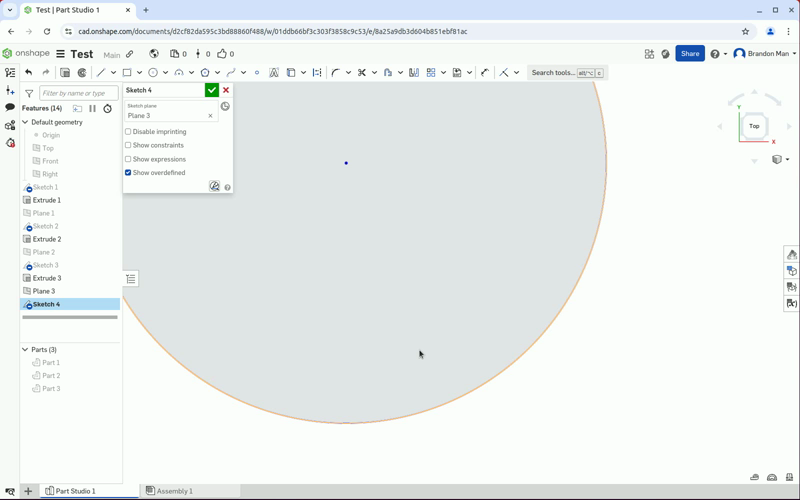
scroll(-6)
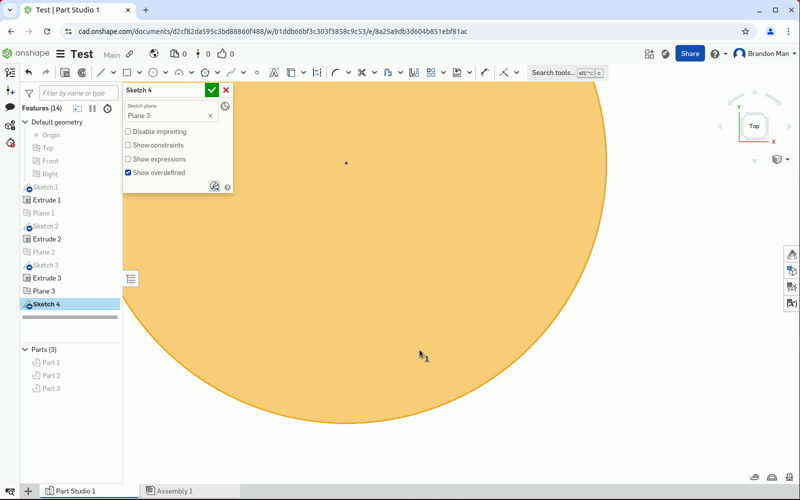
scroll(-6)
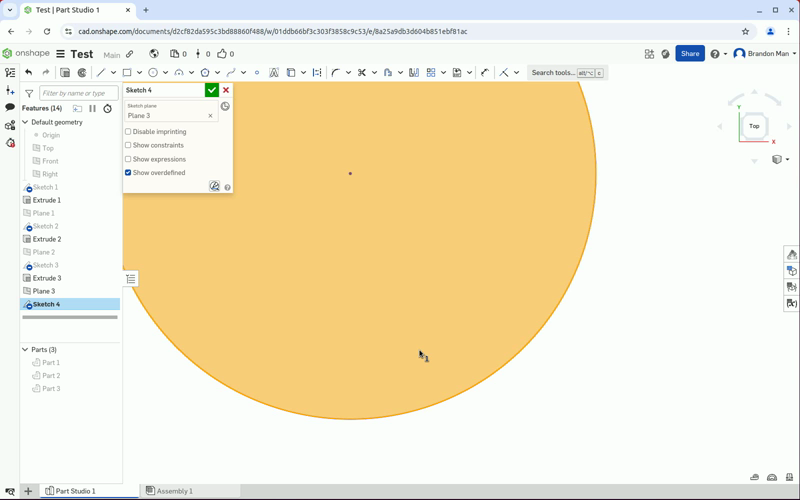
scroll(-6)
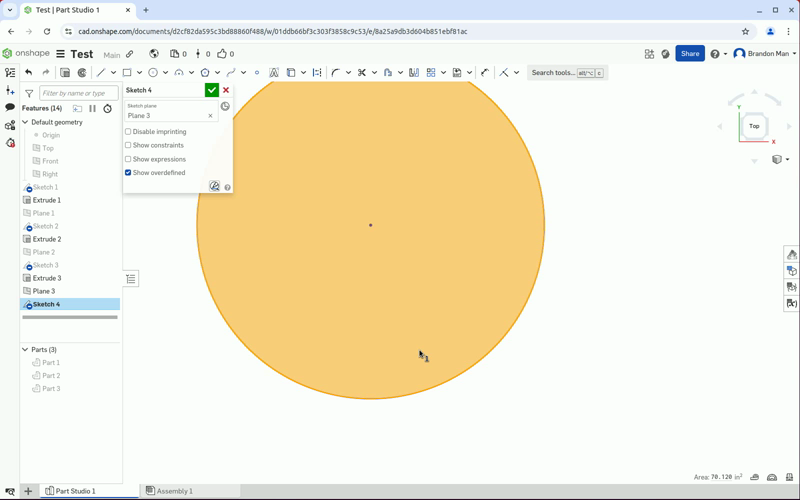
scroll(-6)
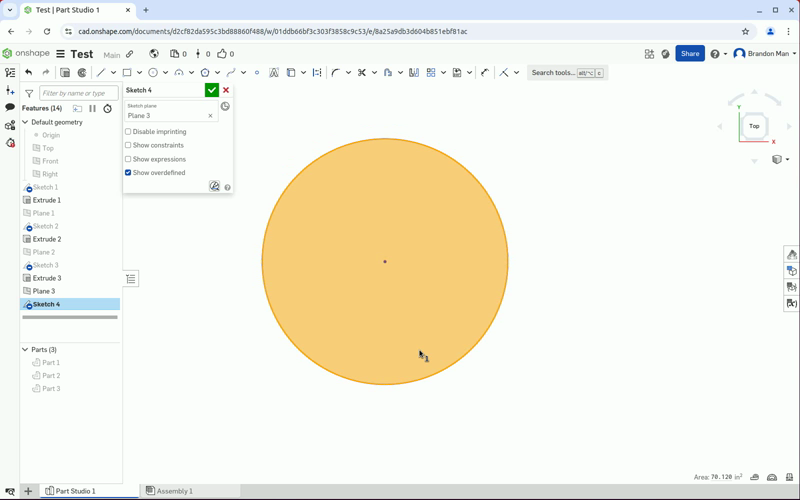
scroll(-6)
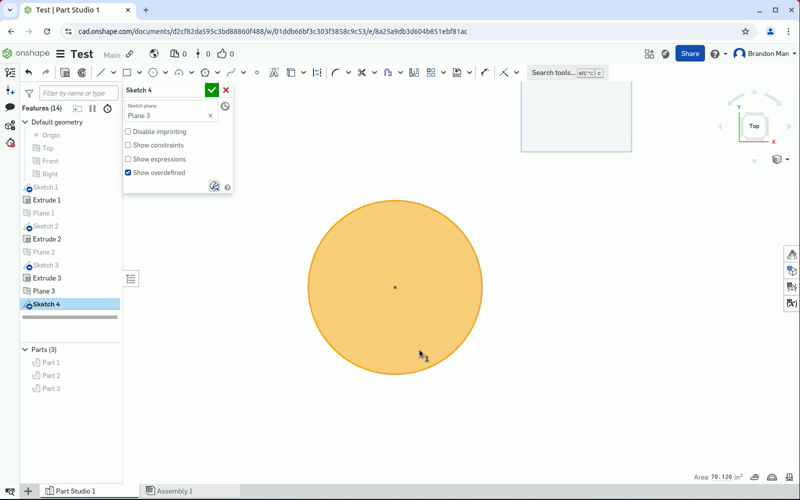
scroll(-6)
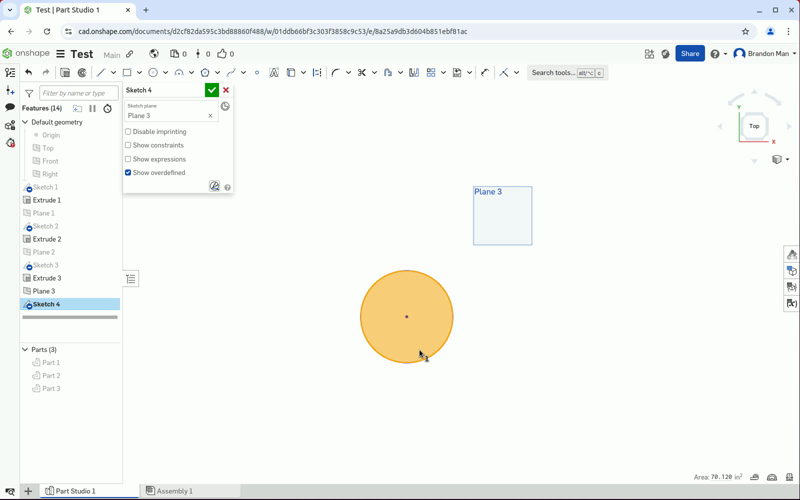
scroll(-6)
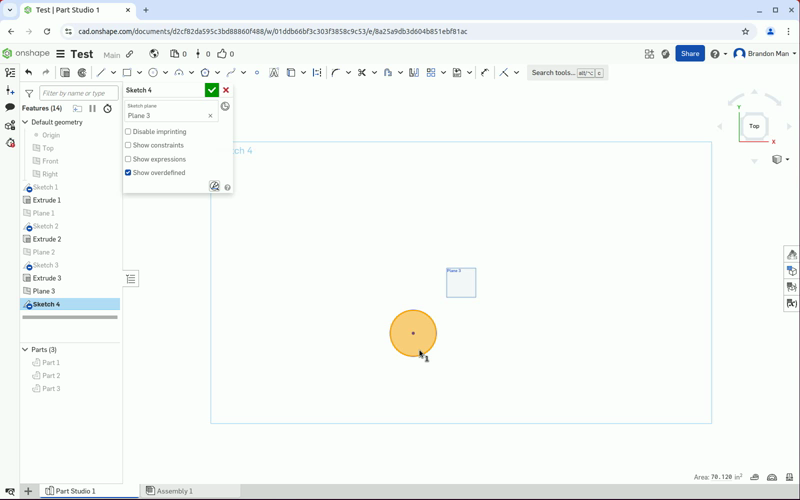
mouse_move(73, 352)
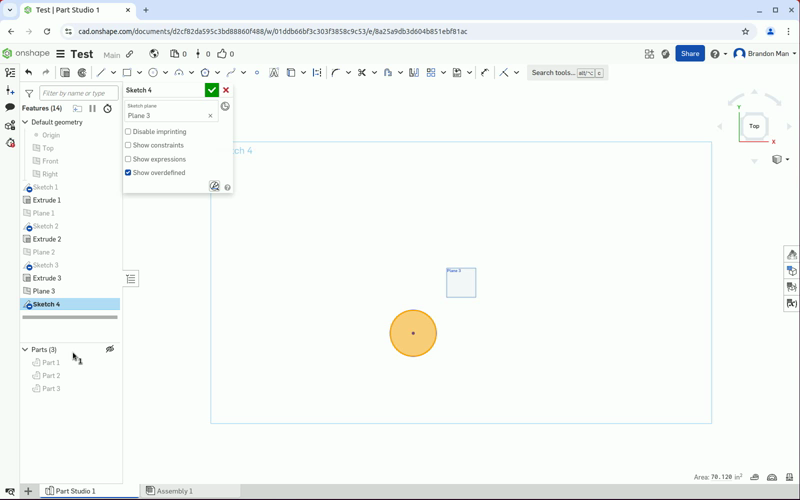
key(shift+y)
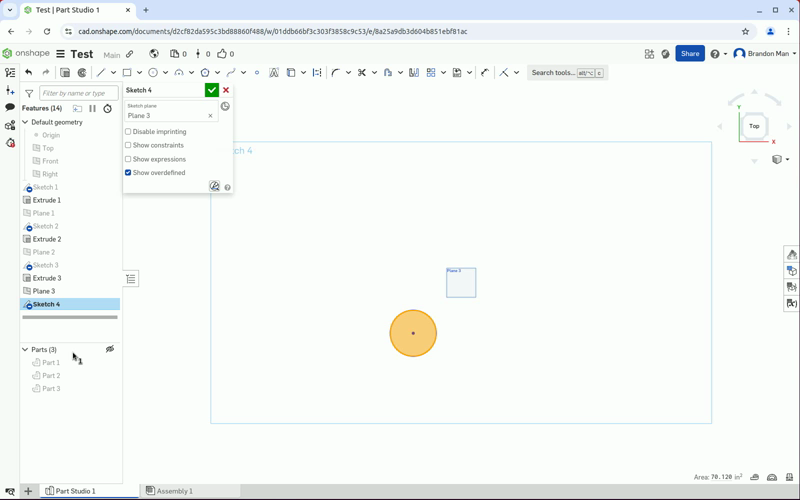
key(shift+e)
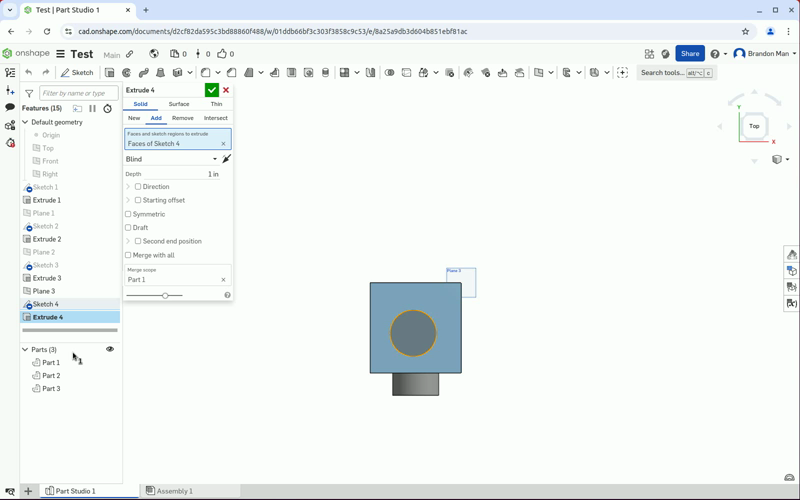
mouse_move(143, 106)
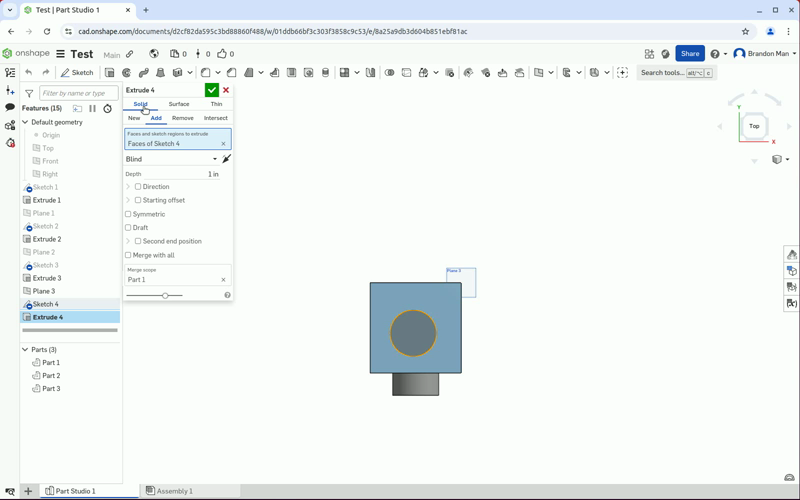
click(143, 106)
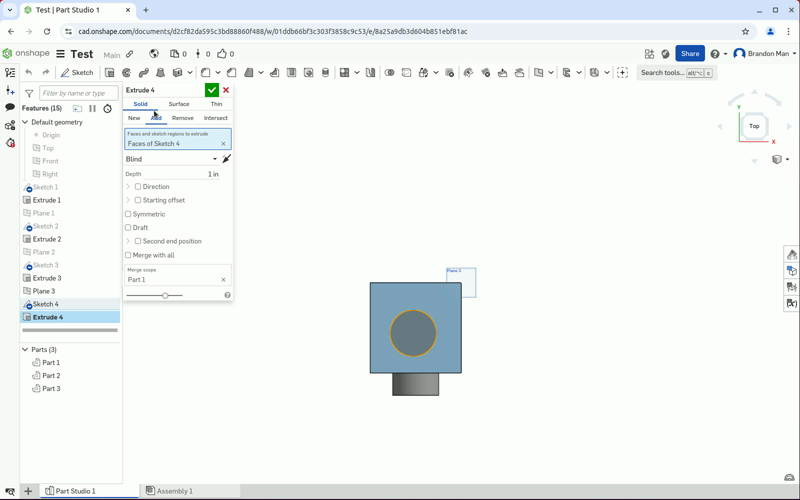
mouse_move(186, 120)
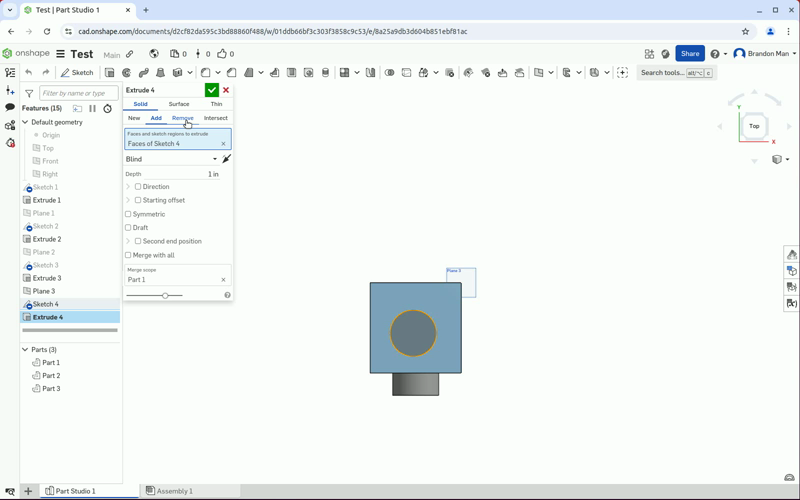
click(186, 120)
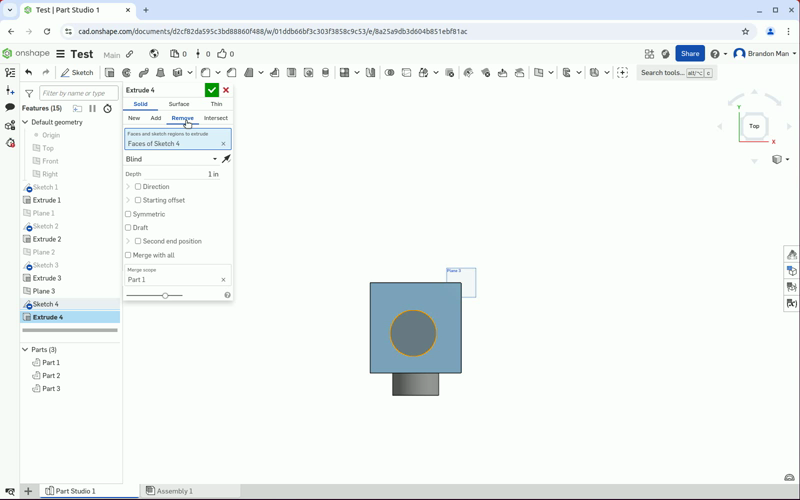
key(tab, 4)
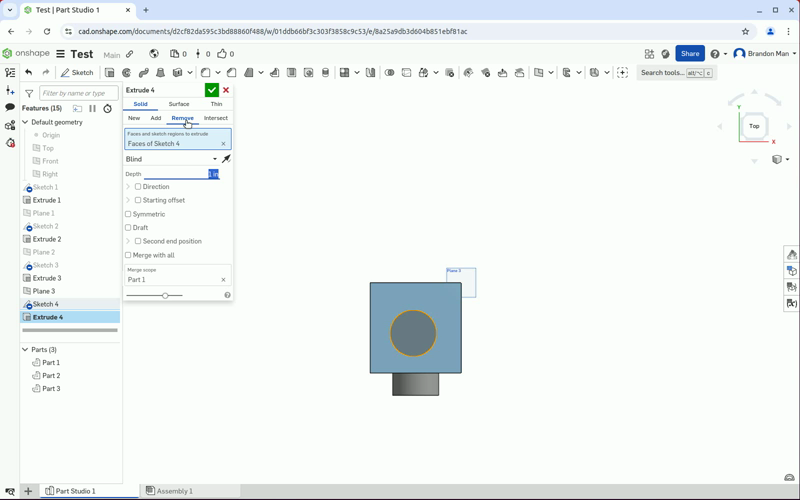
text(27.682)
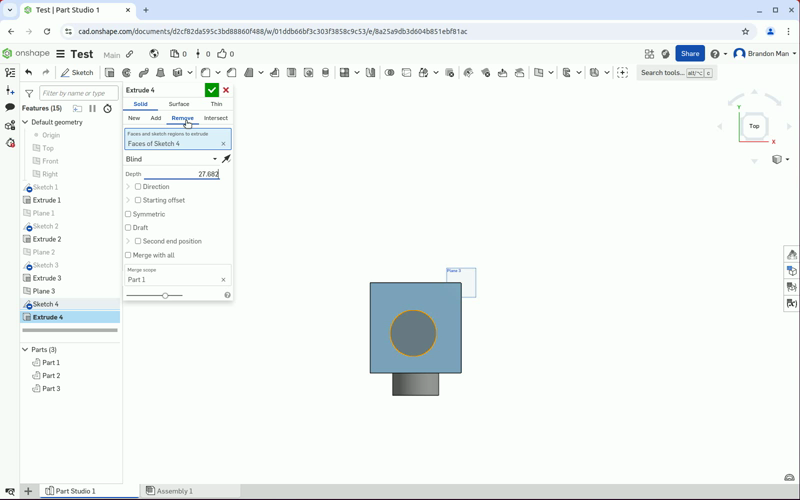
key(tab, 6)
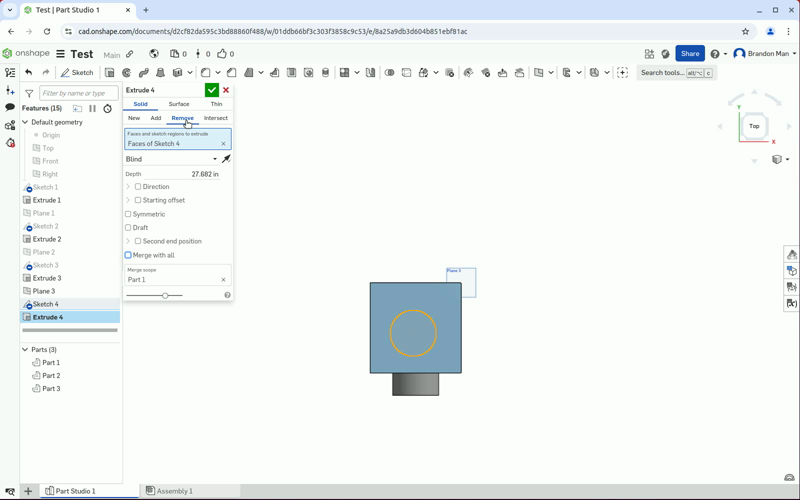
key(space)
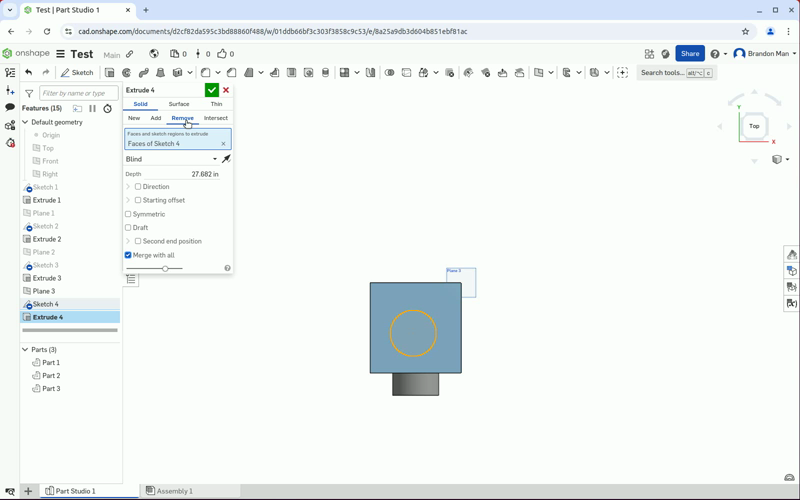
key(enter)
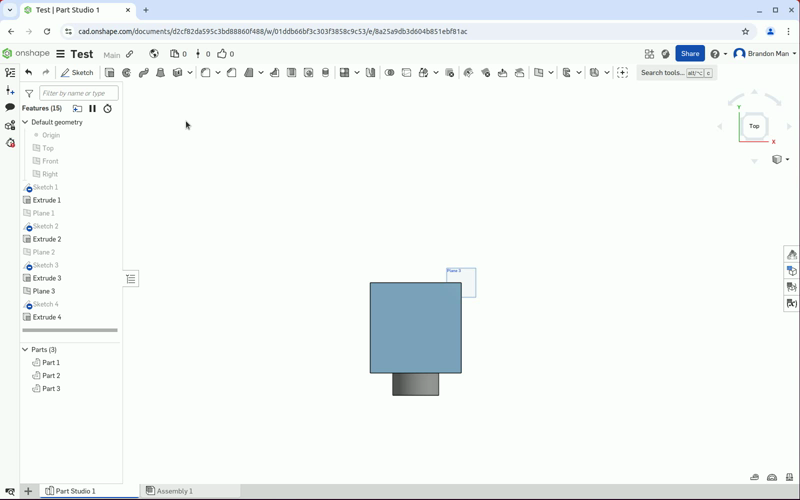
key(shift+h)
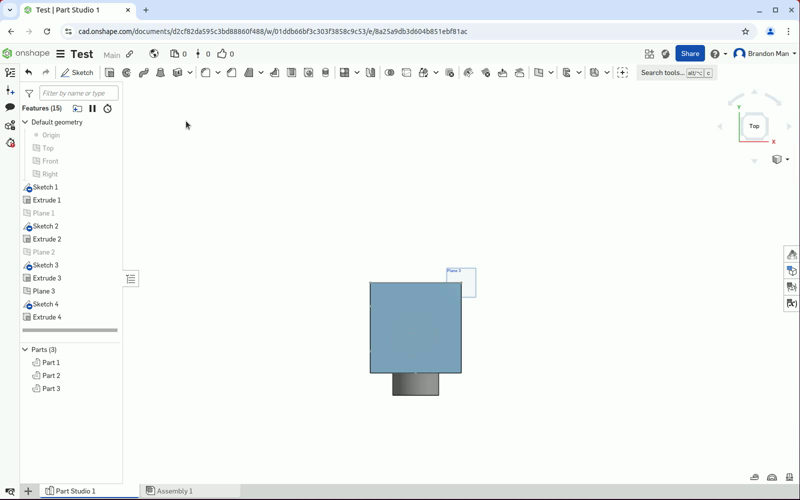
key(shift+h)
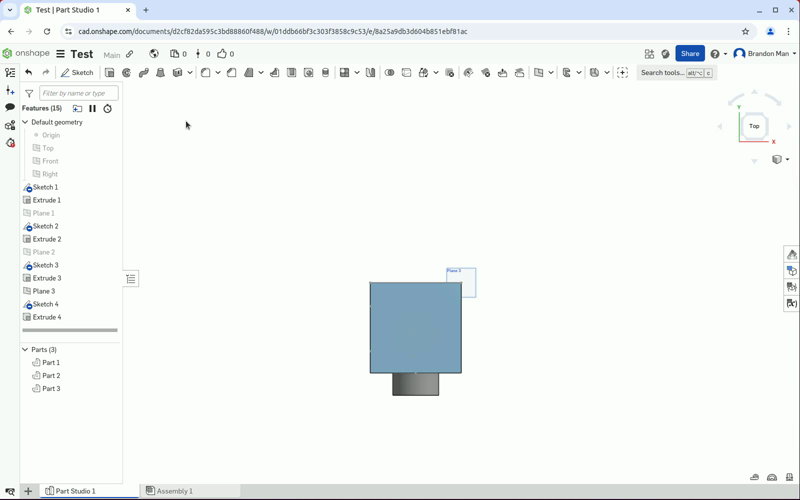
key(shift+7)
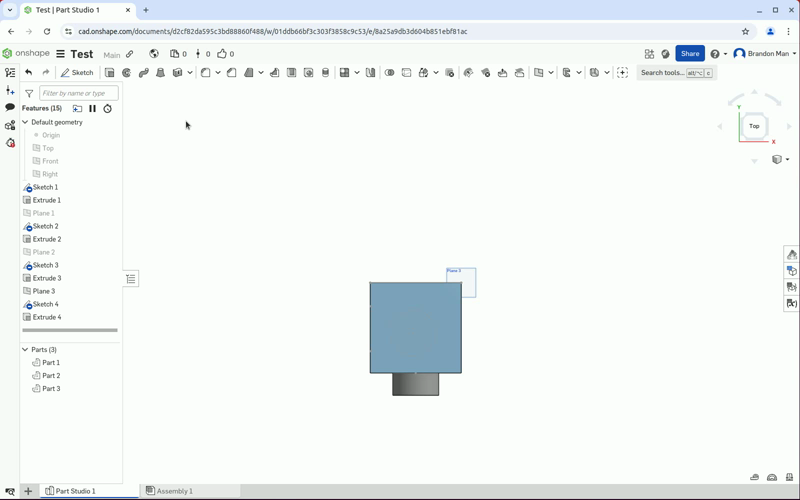
key(up, 3)
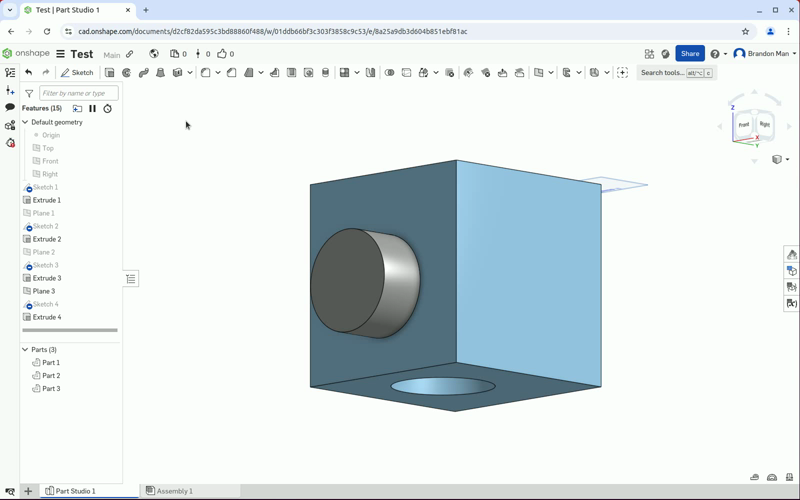
key(left, 3)
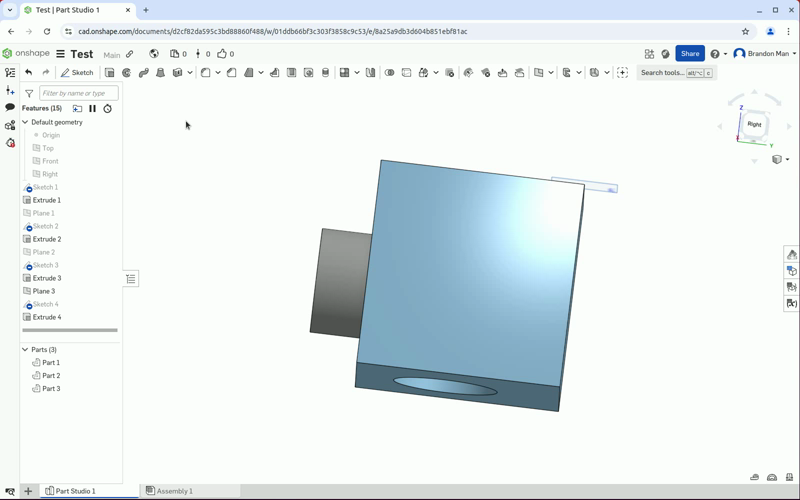
key(right, 3)
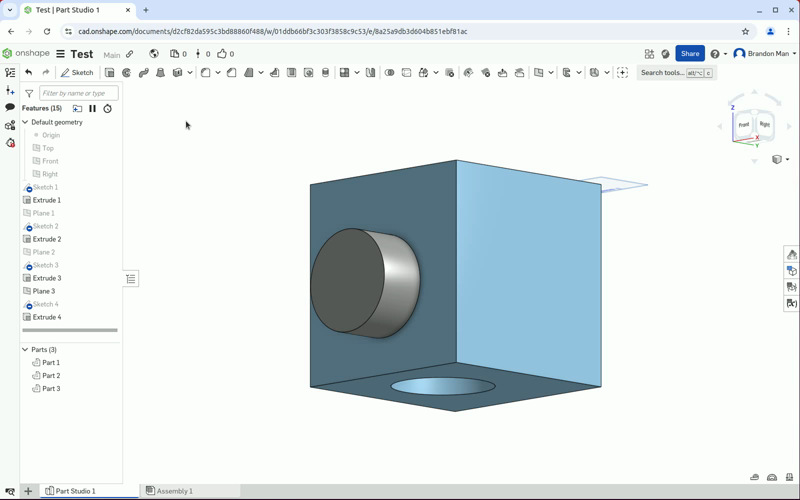
key(down, 3)
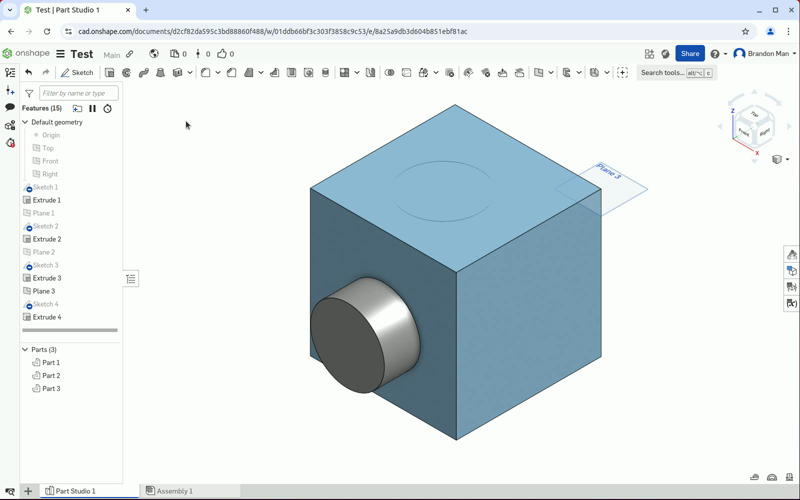
mouse_move(73, 189)
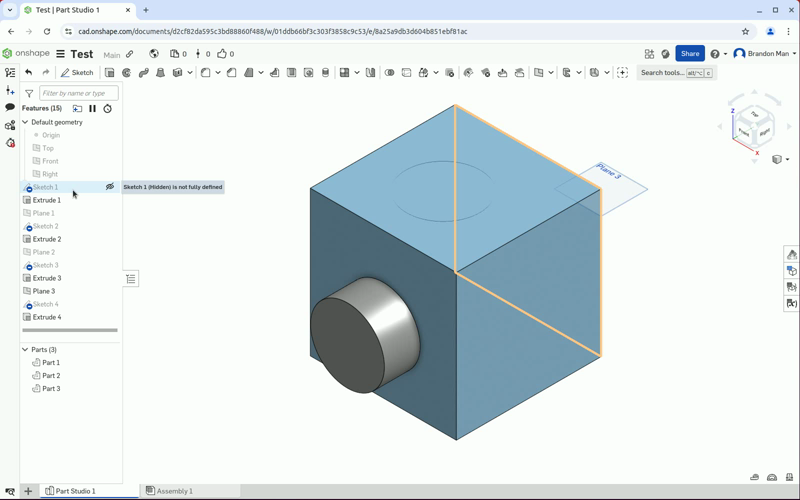
click(73, 189)